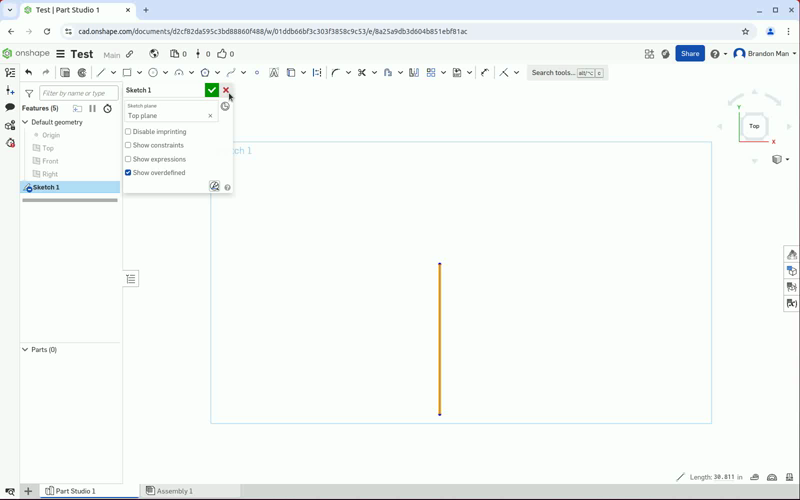
key(shift+h)
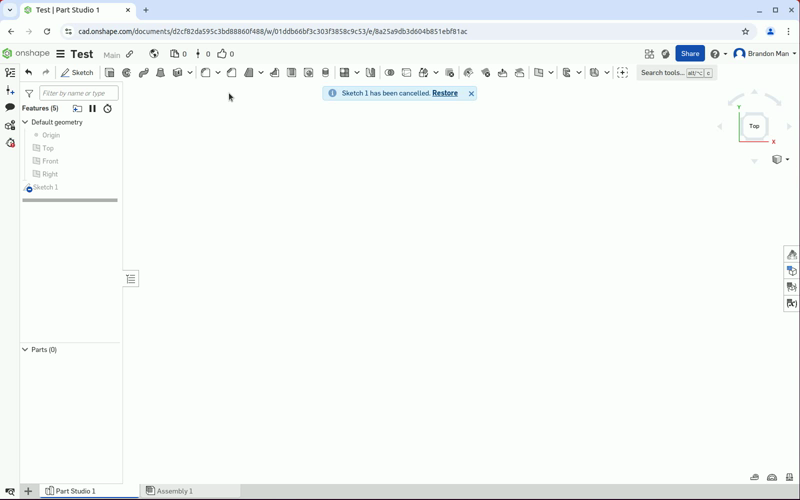
mouse_move(73, 352)
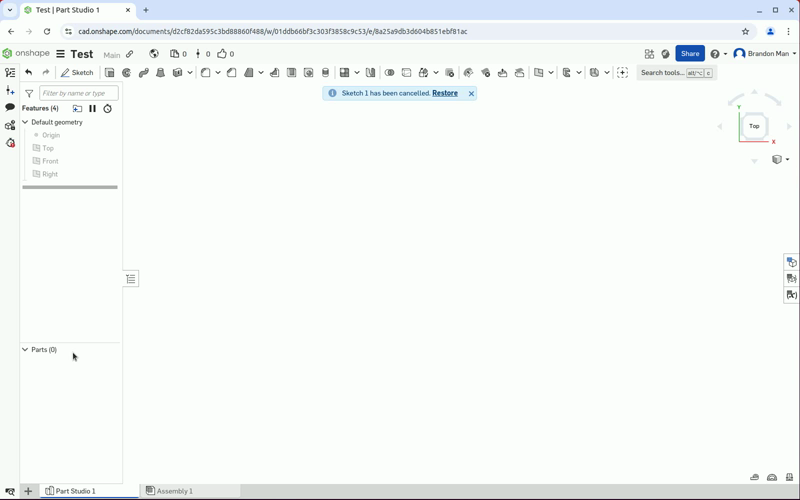
key(y)
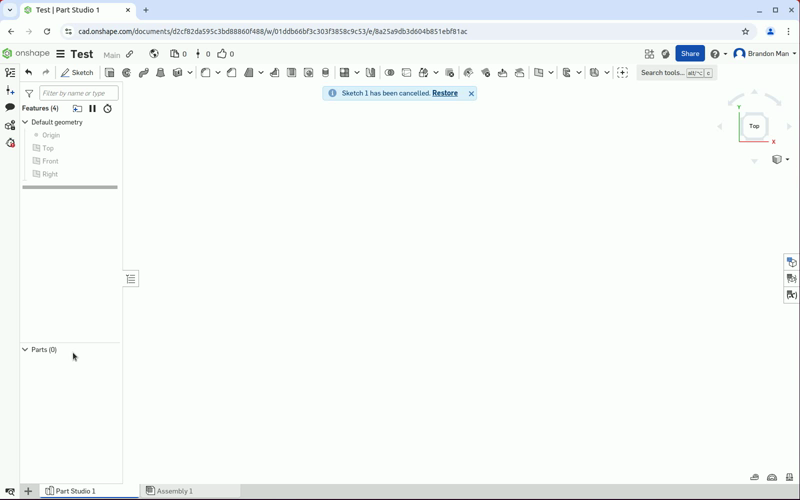
key(shift+p)
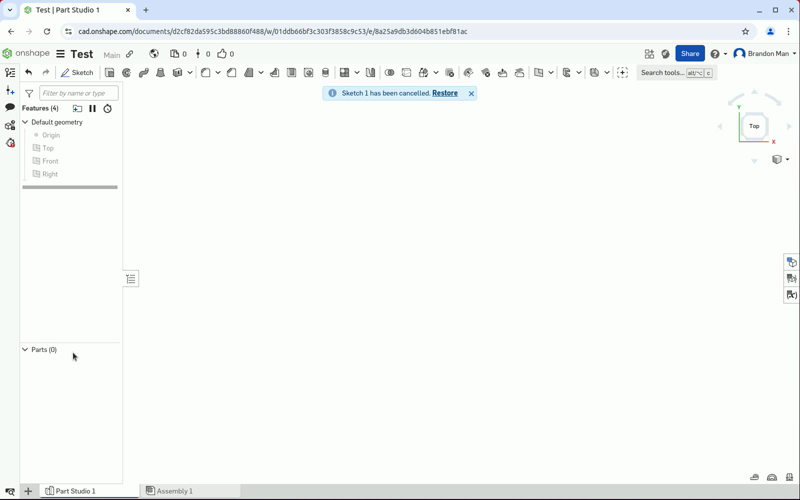
key(space)
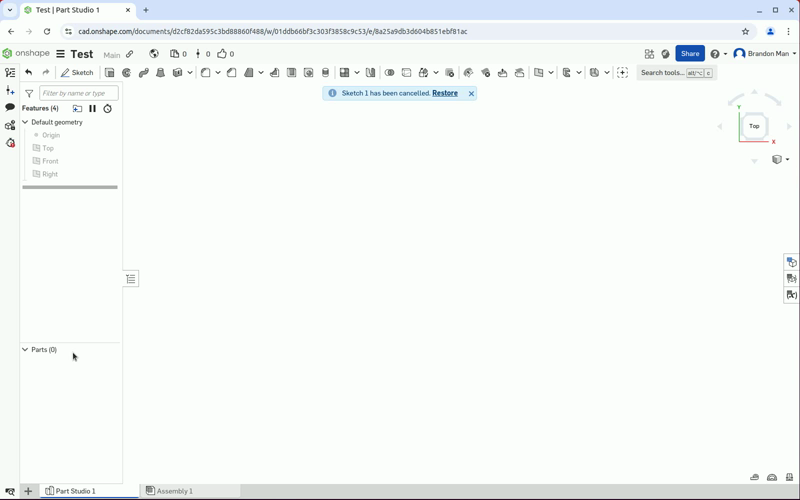
key_down(shift)
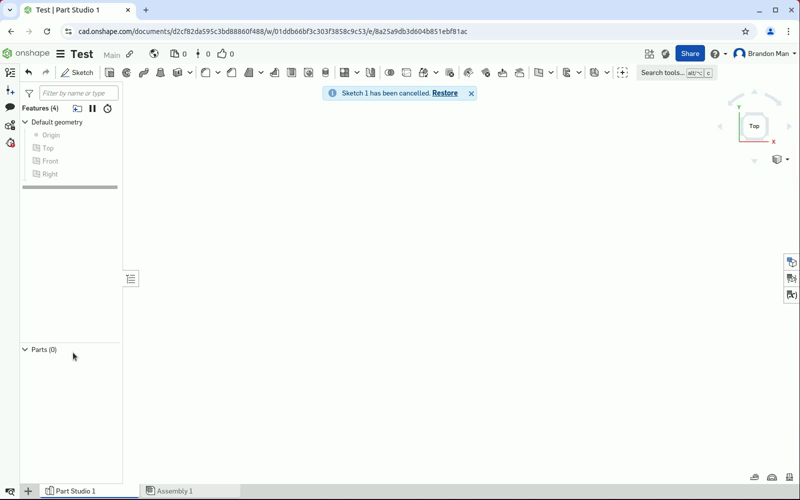
key(up)
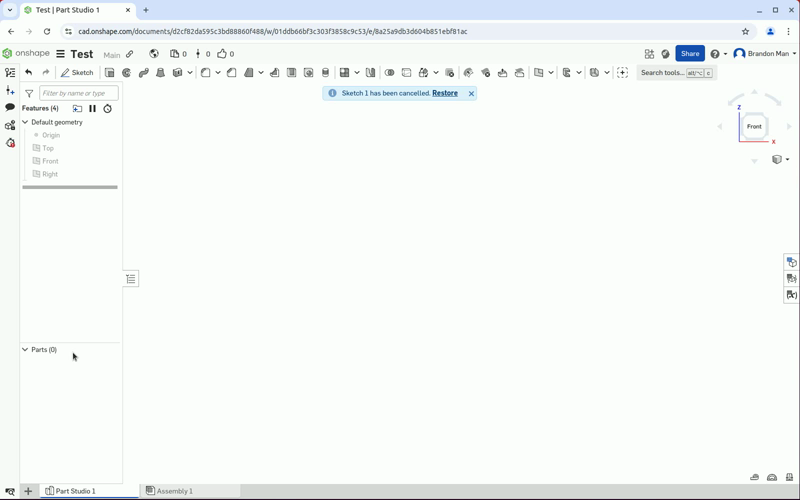
key_up(shift)
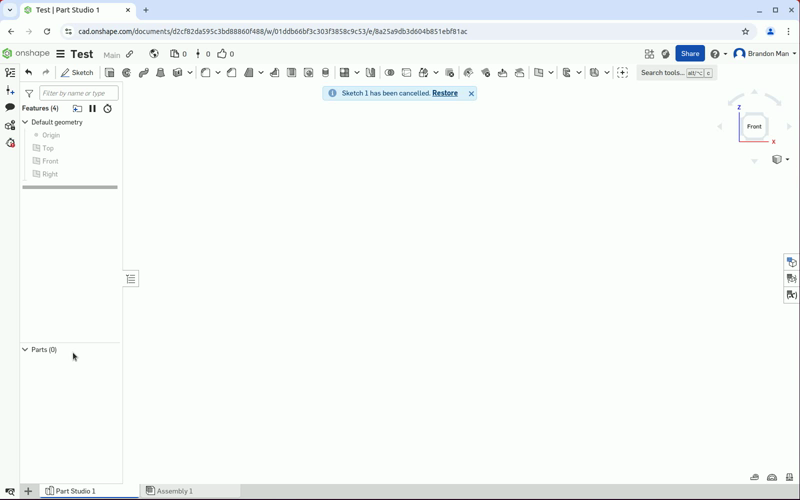
key(space)
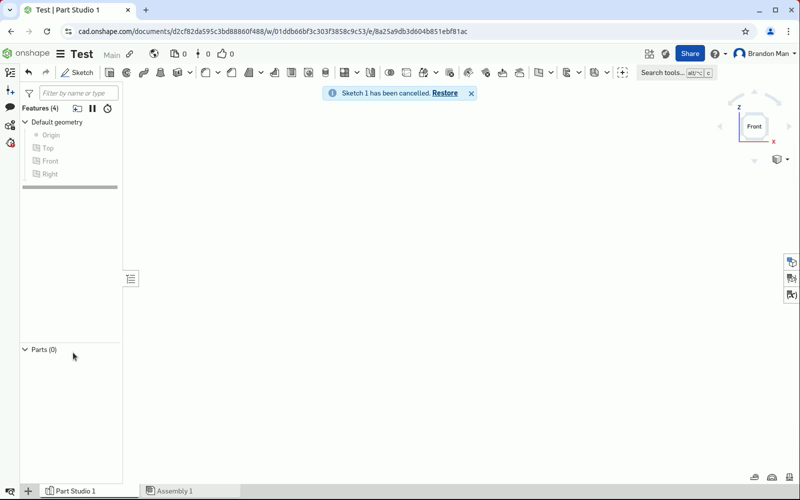
key_down(shift)
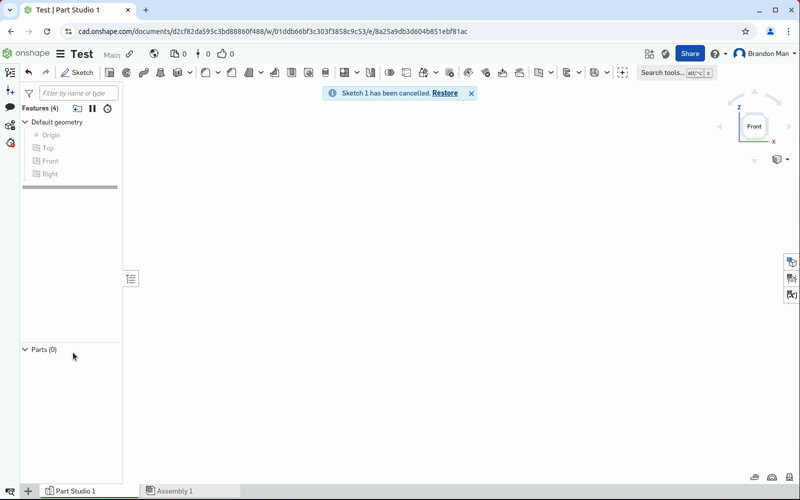
key(left)
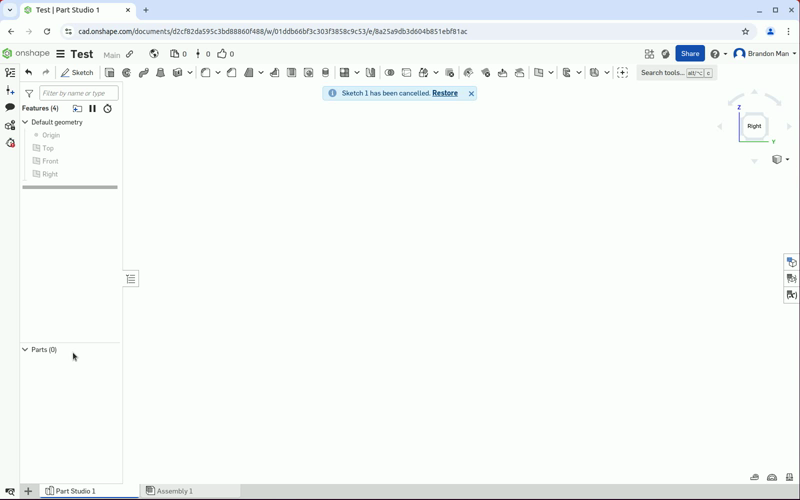
key_up(shift)
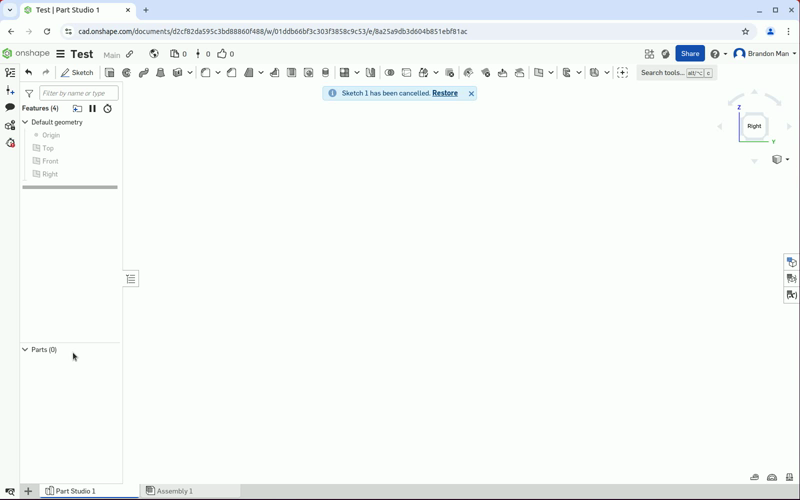
mouse_move(73, 352)
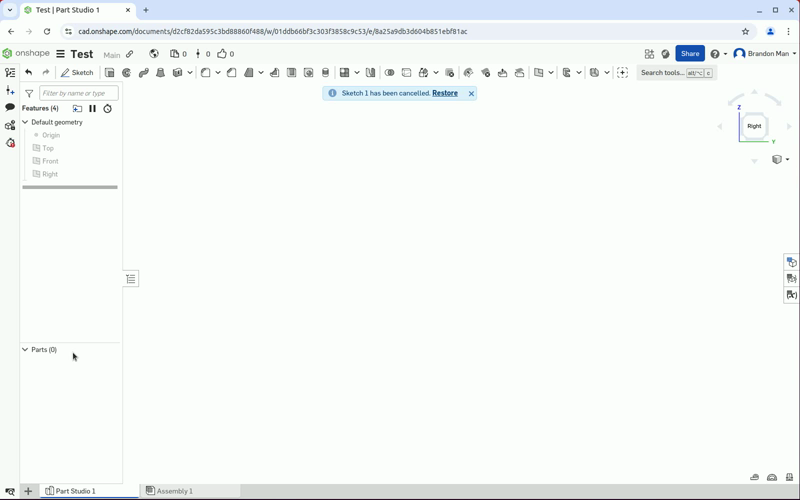
key(shift+y)
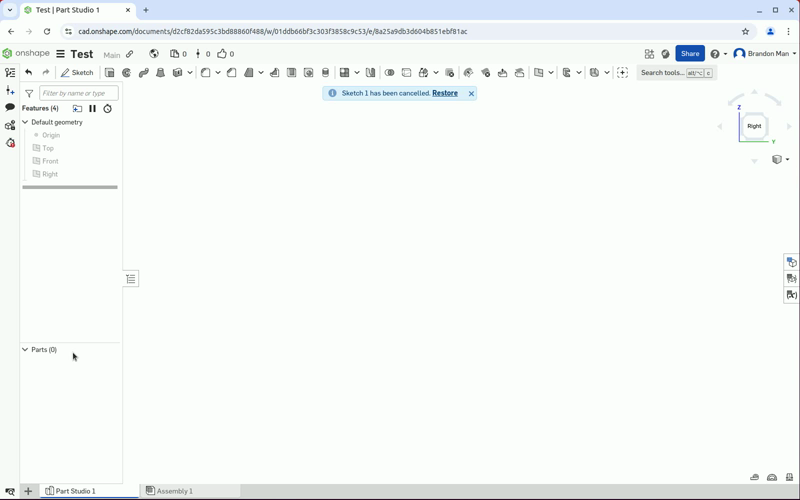
key(shift+s)
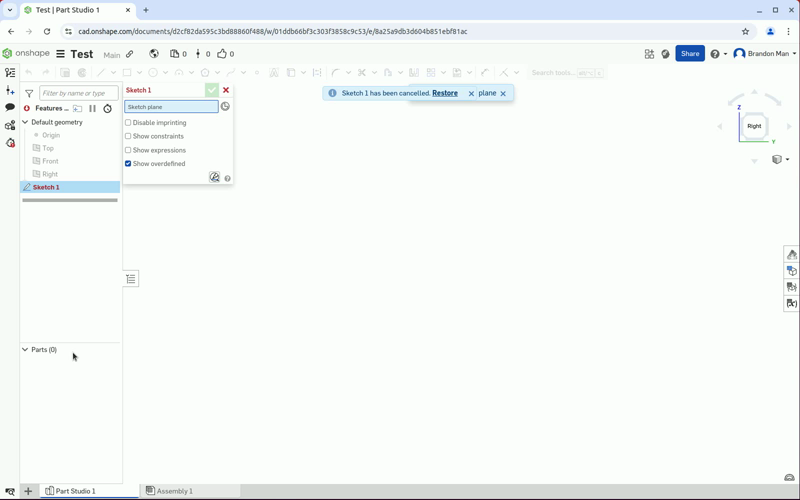
mouse_move(73, 176)
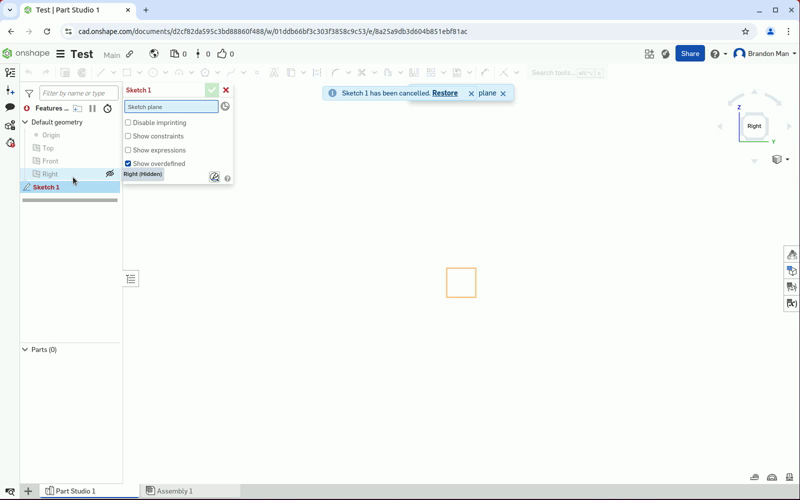
click(73, 176)
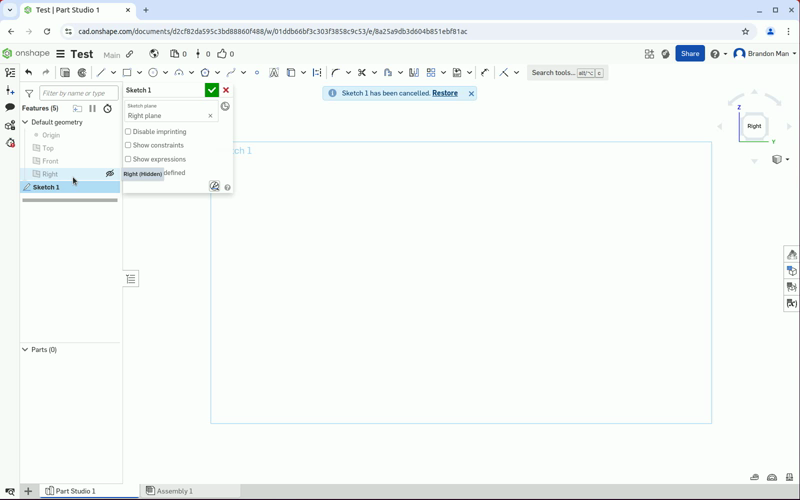
mouse_move(73, 352)
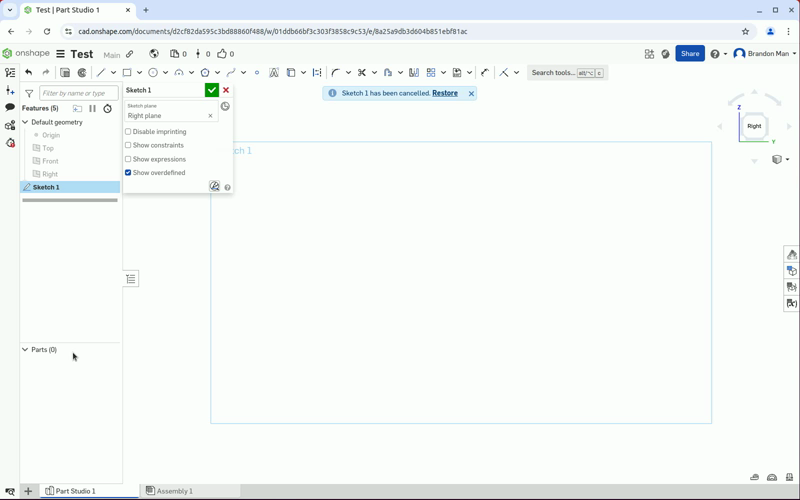
key(y)
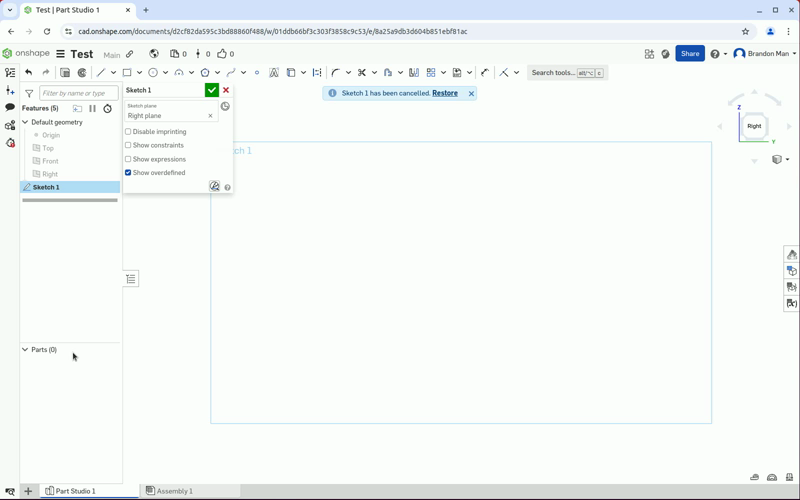
key(a)
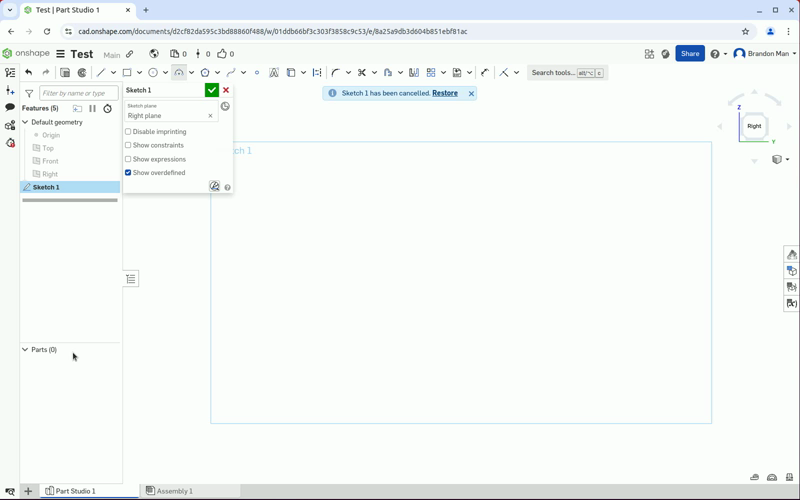
key_down(shift)
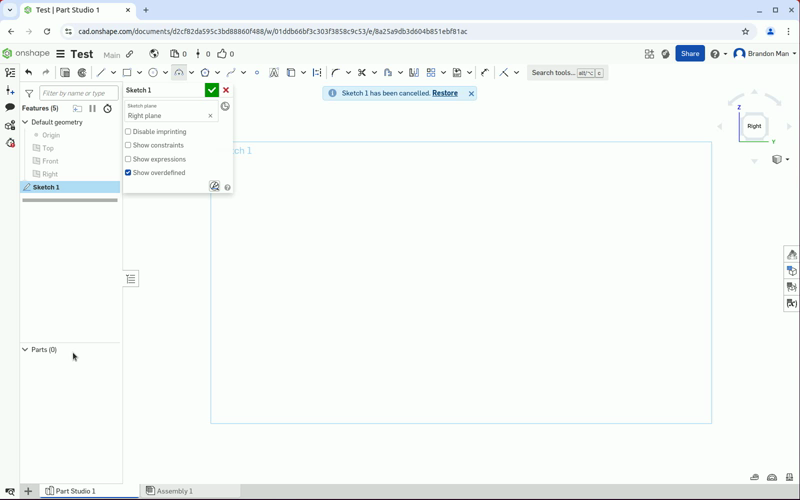
mouse_move(454, 394)
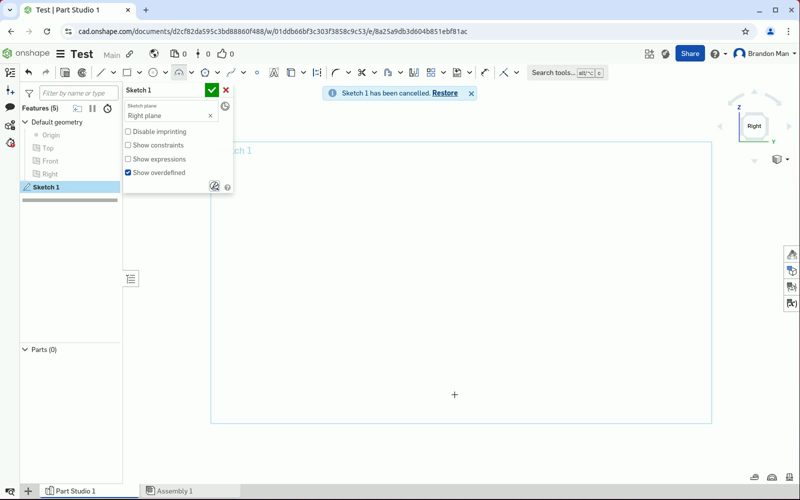
click(454, 394)
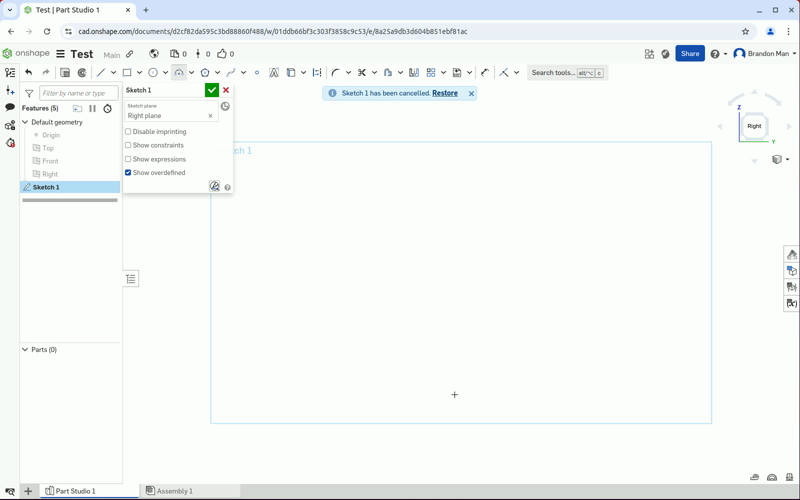
key_up(shift)
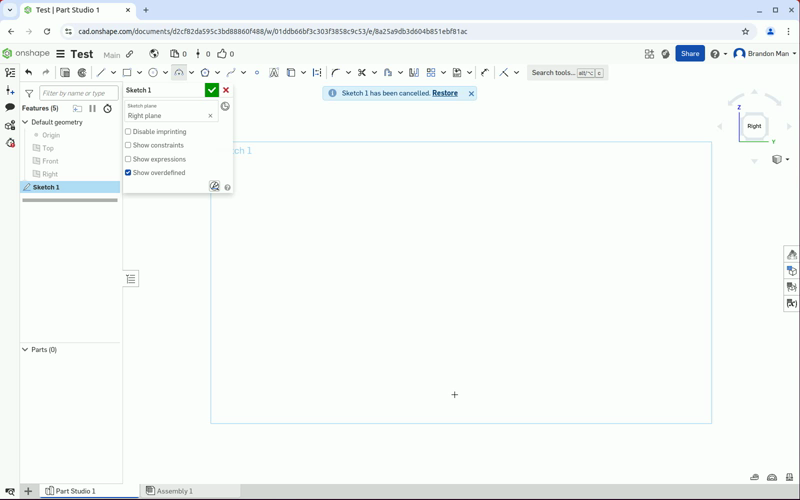
key_down(shift)
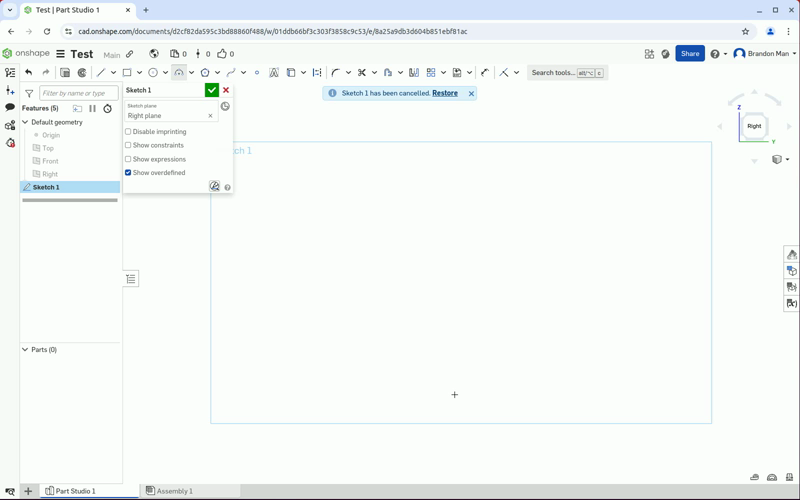
mouse_move(457, 396)
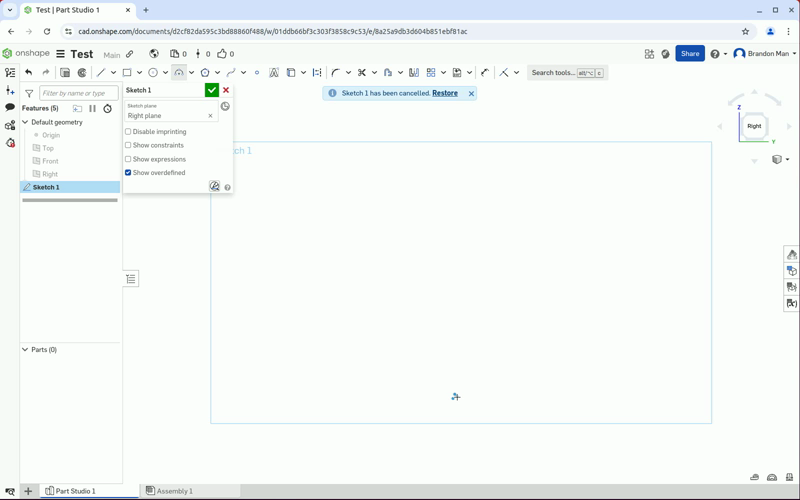
scroll(6)
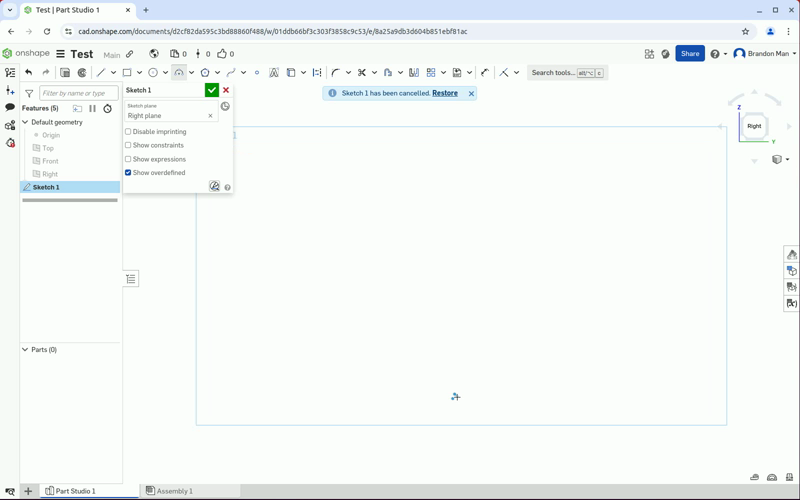
scroll(6)
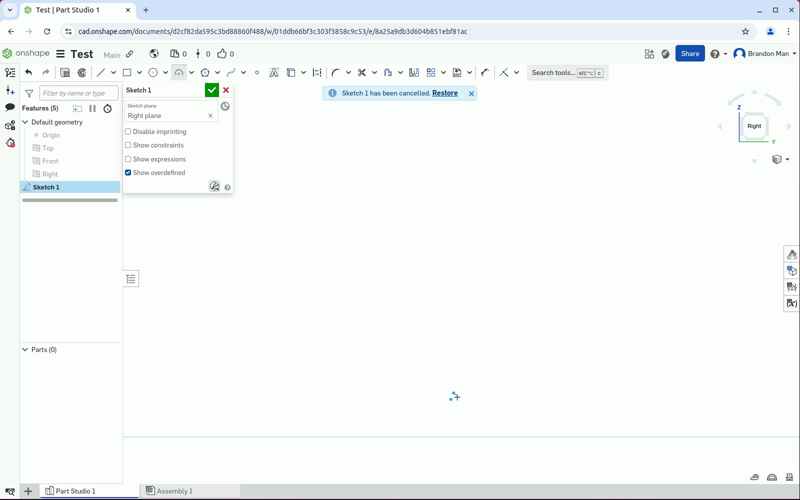
scroll(6)
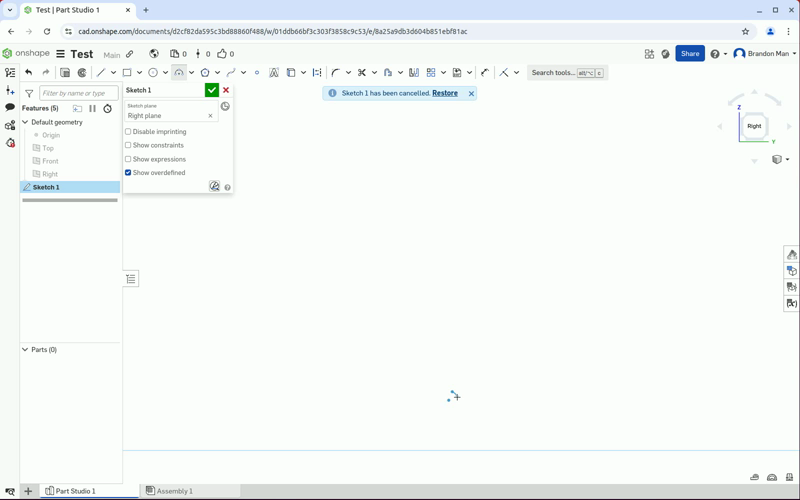
scroll(6)
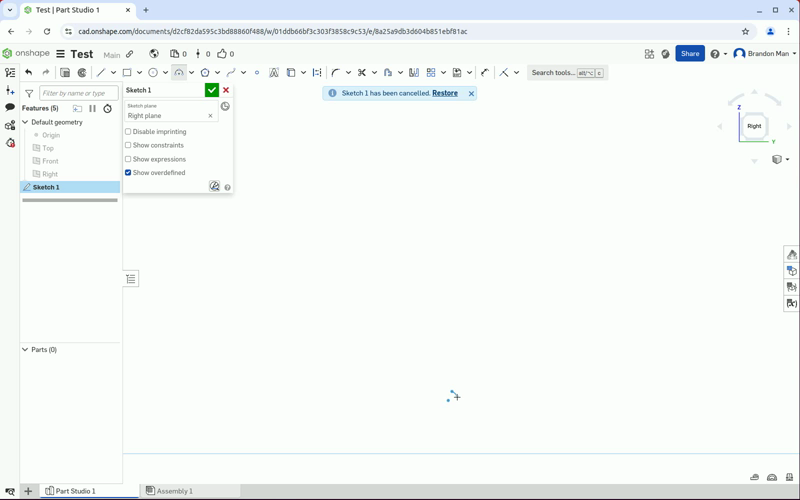
scroll(6)
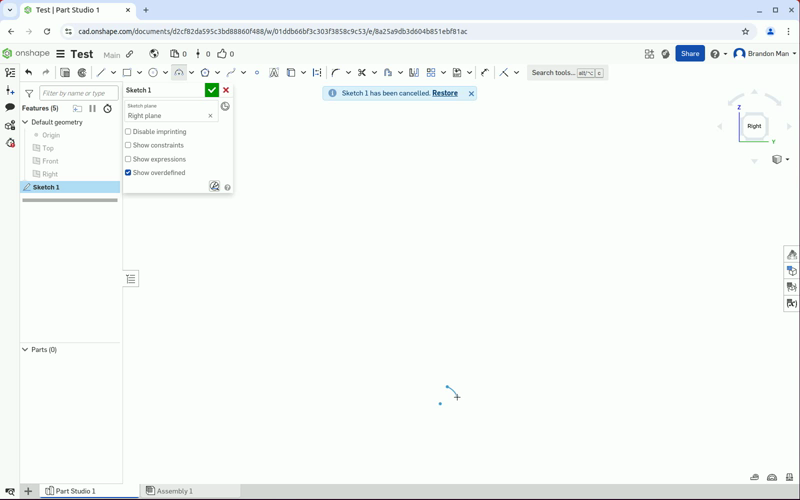
scroll(6)
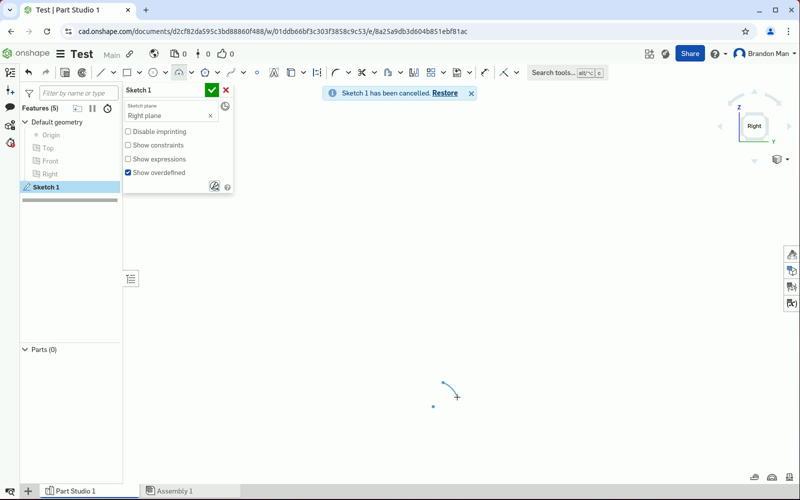
scroll(6)
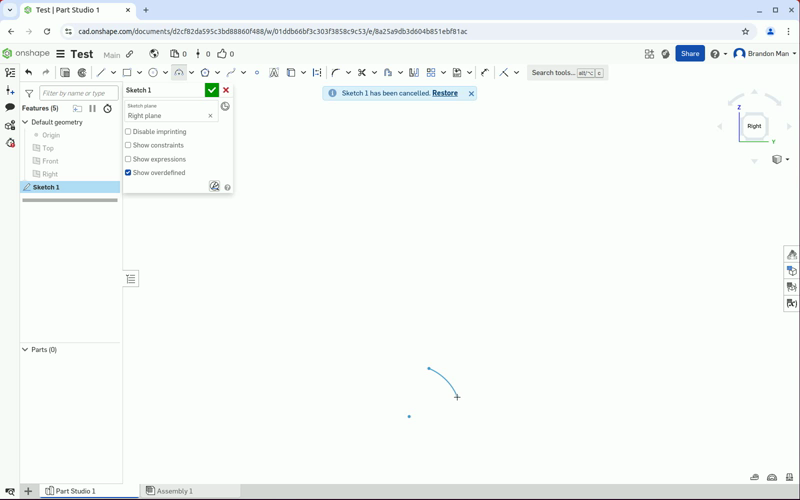
click(457, 396)
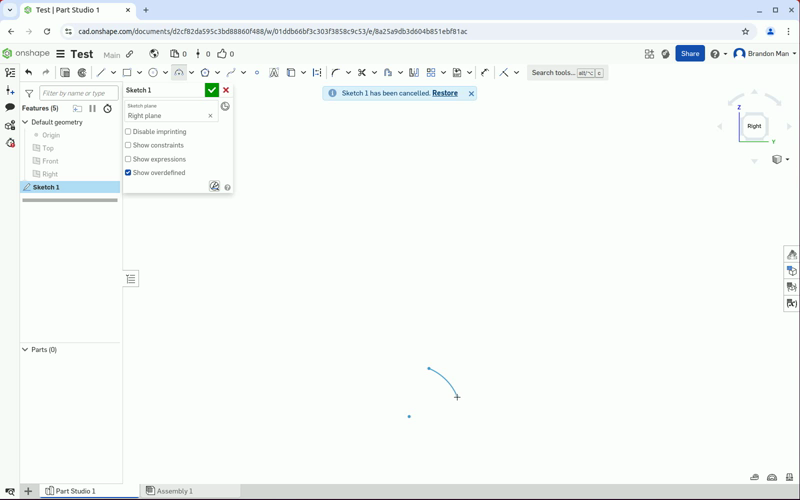
scroll(-6)
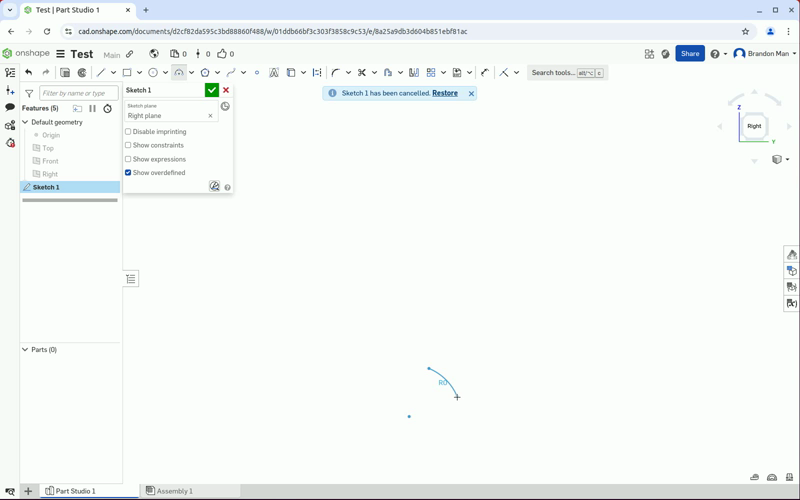
scroll(-6)
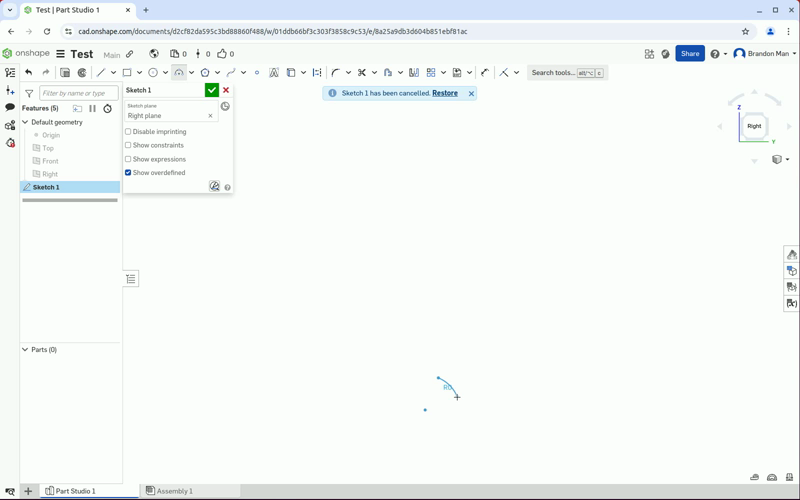
scroll(-6)
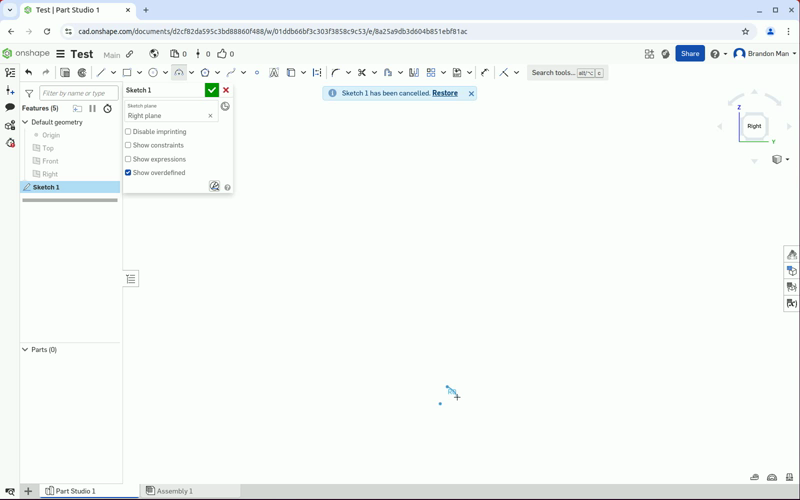
scroll(-6)
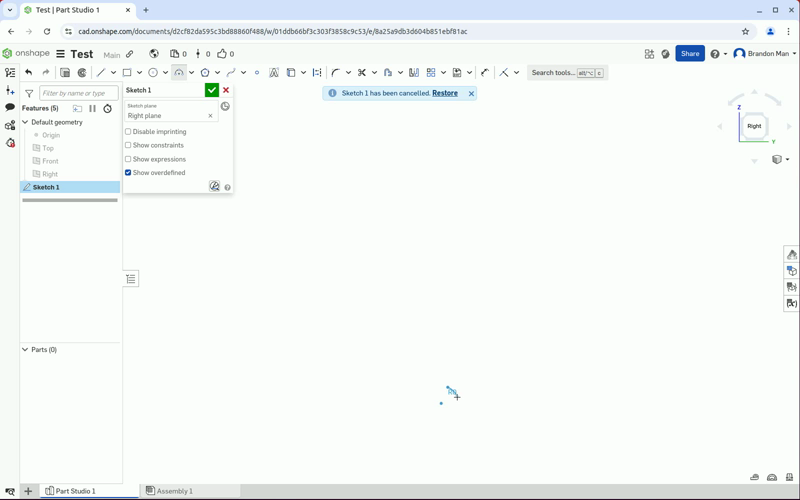
scroll(-6)
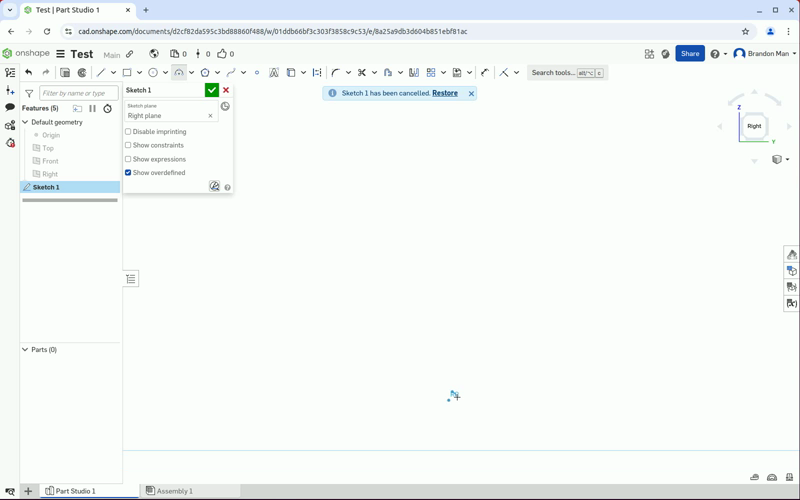
scroll(-6)
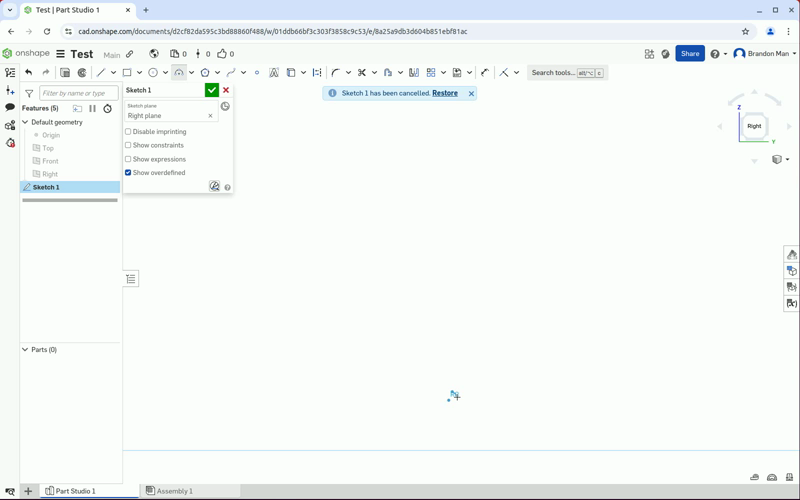
scroll(-6)
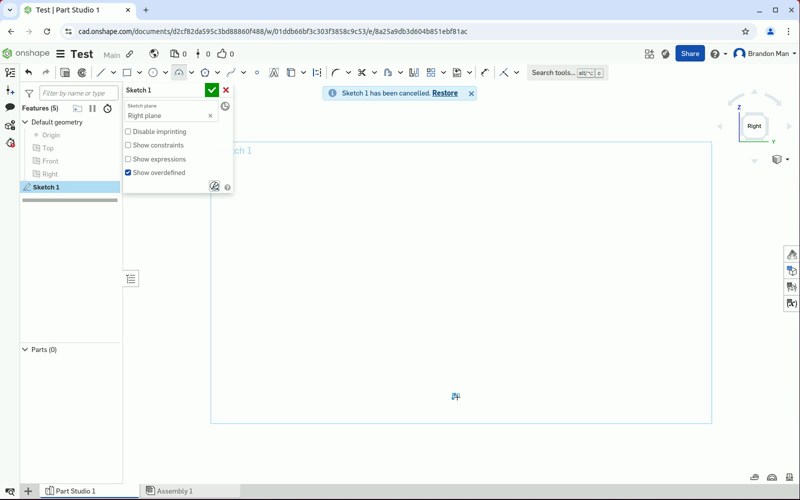
mouse_move(455, 396)
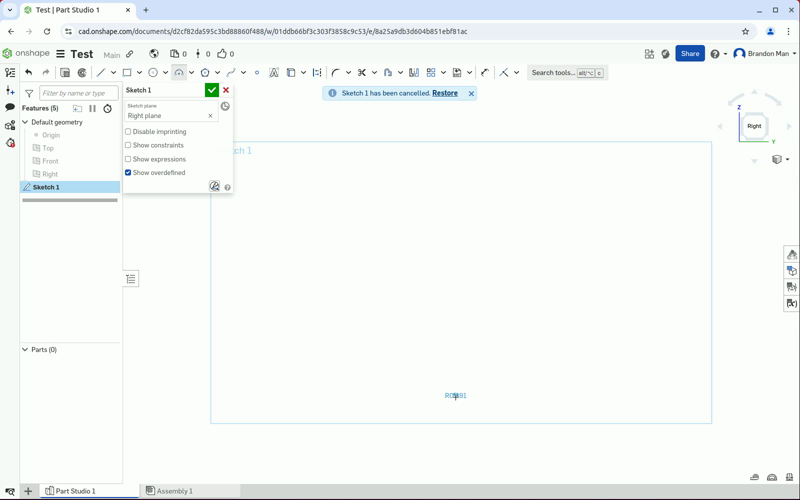
scroll(6)
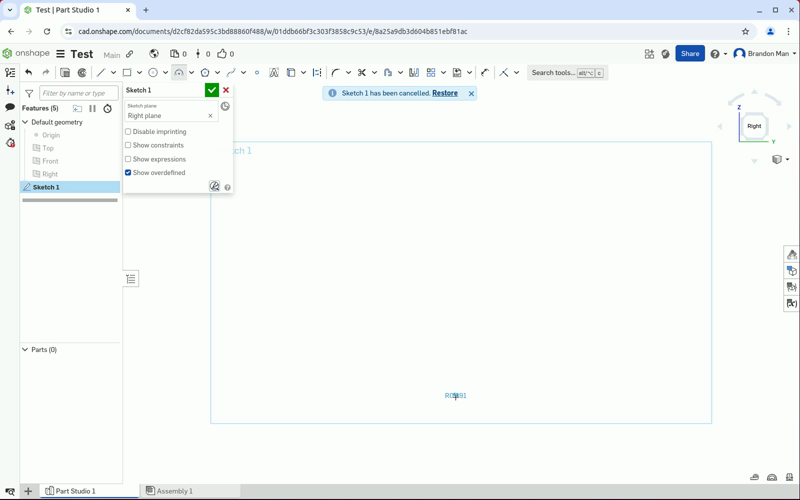
scroll(6)
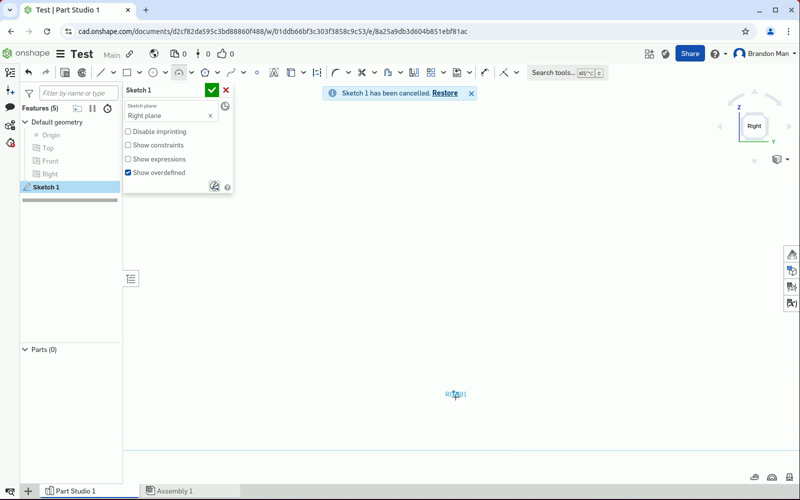
scroll(6)
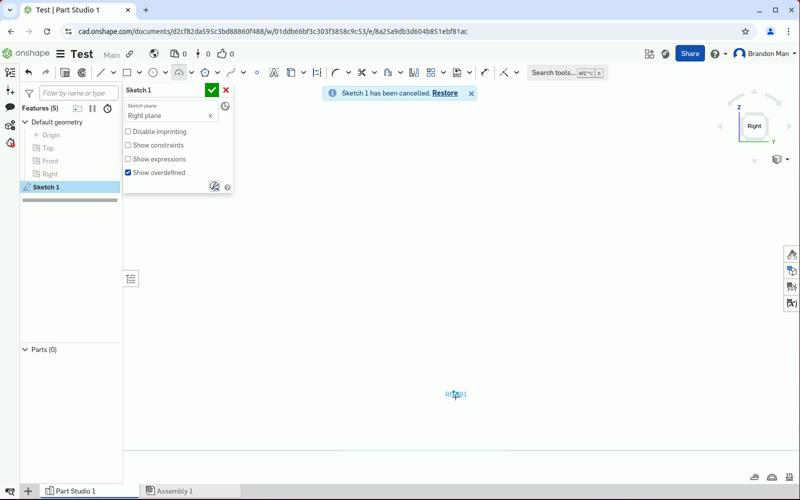
scroll(6)
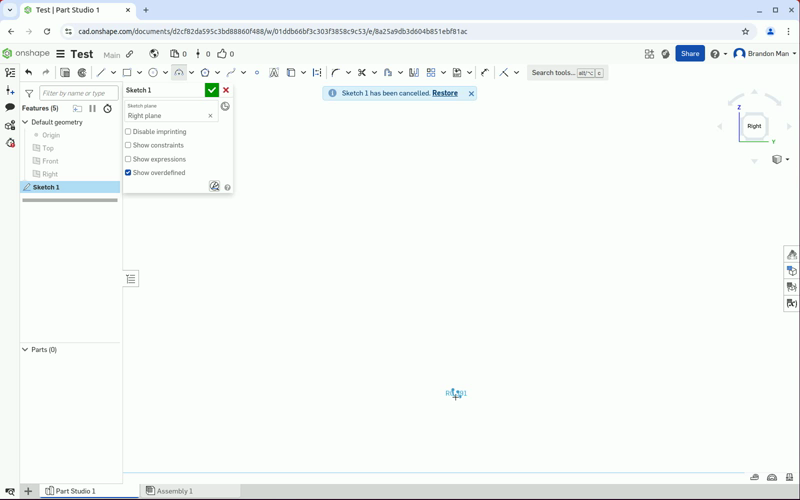
scroll(6)
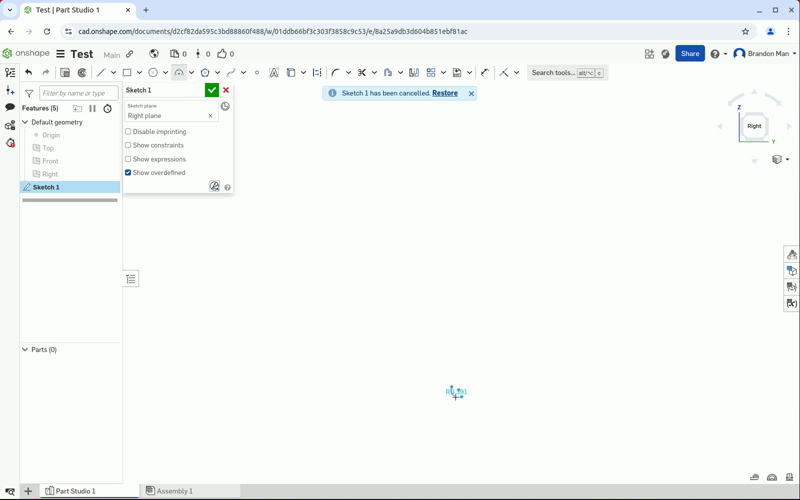
scroll(6)
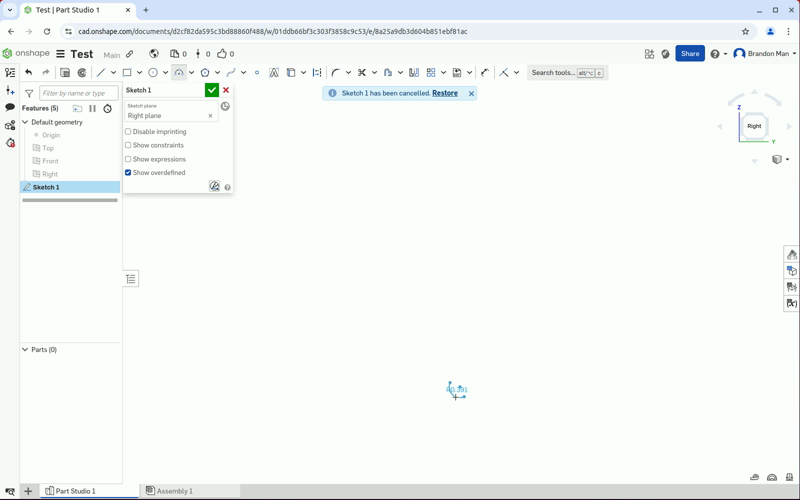
scroll(6)
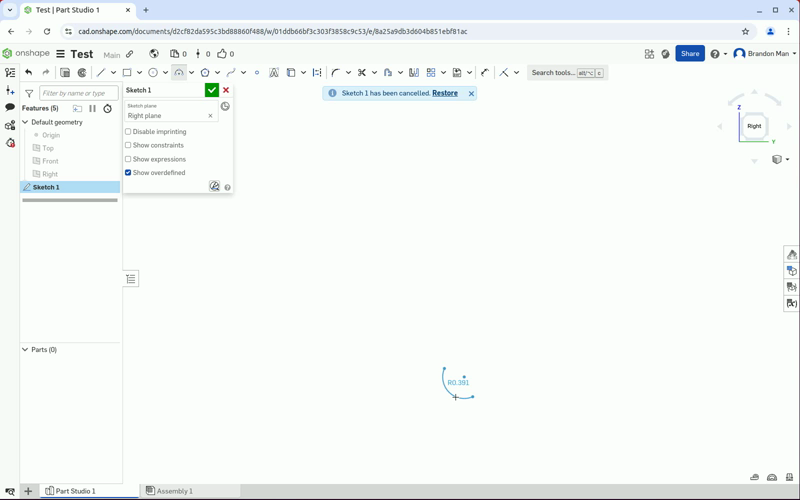
click(455, 396)
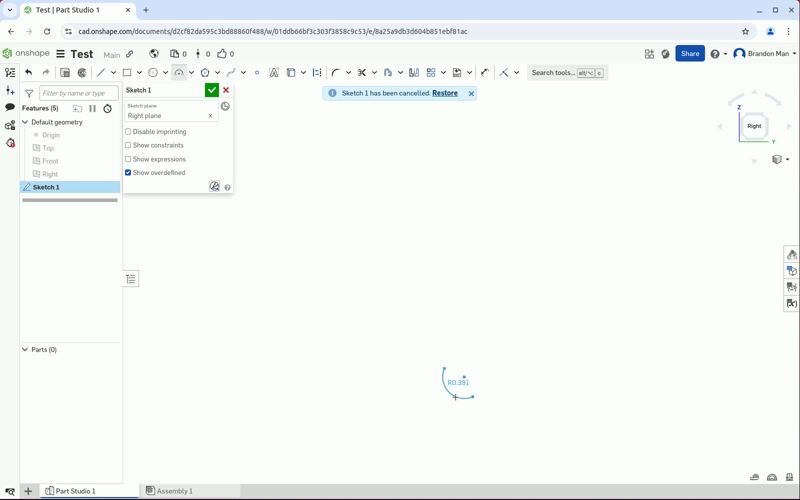
scroll(-6)
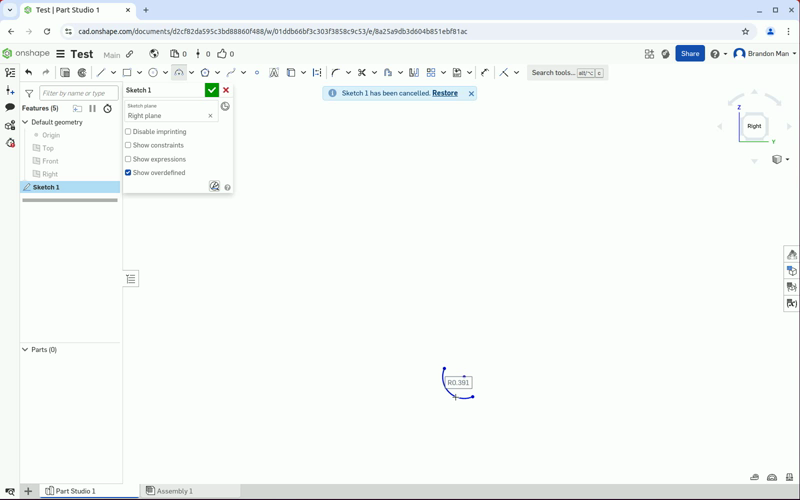
scroll(-6)
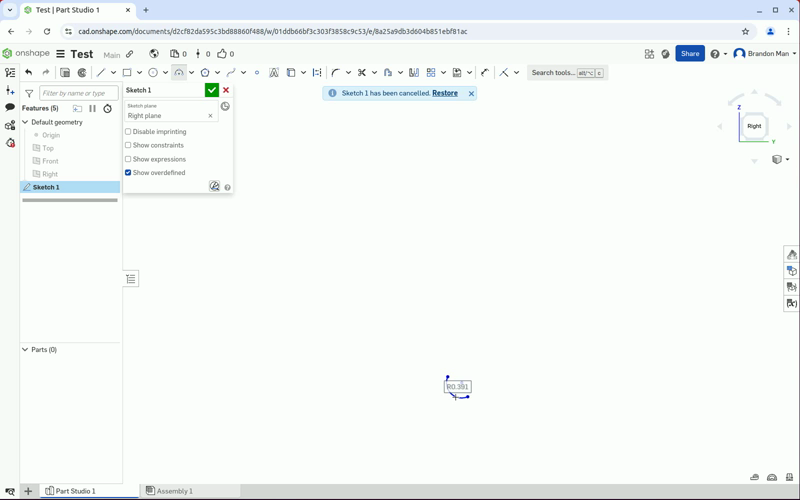
scroll(-6)
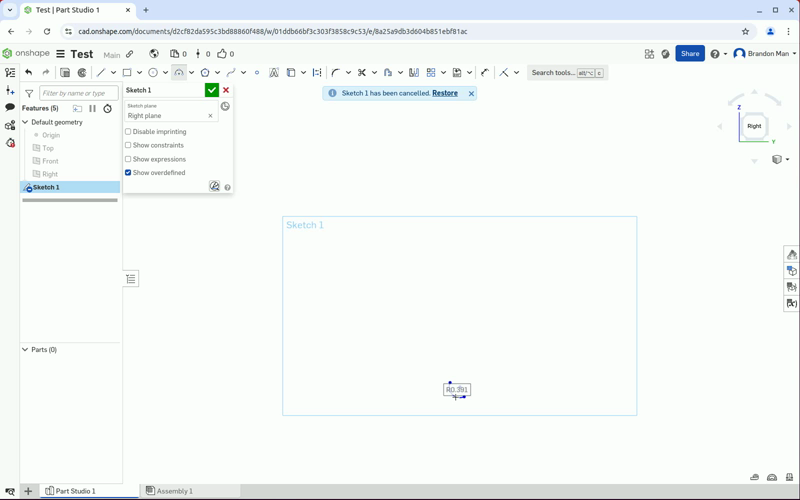
scroll(-6)
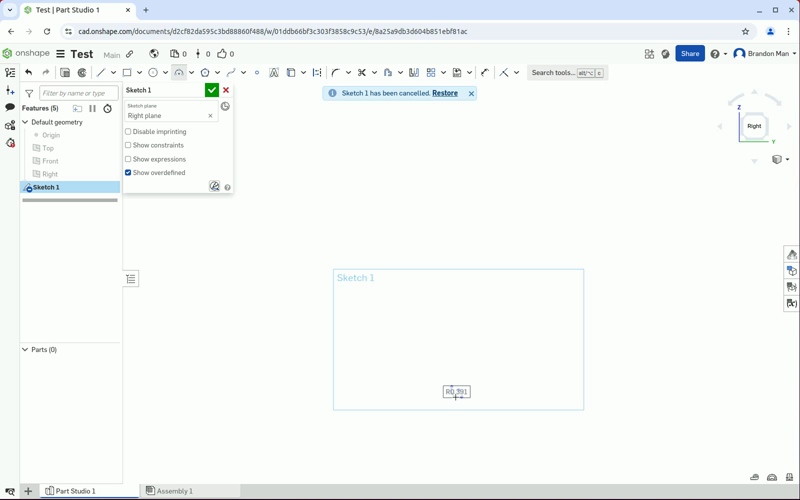
scroll(-6)
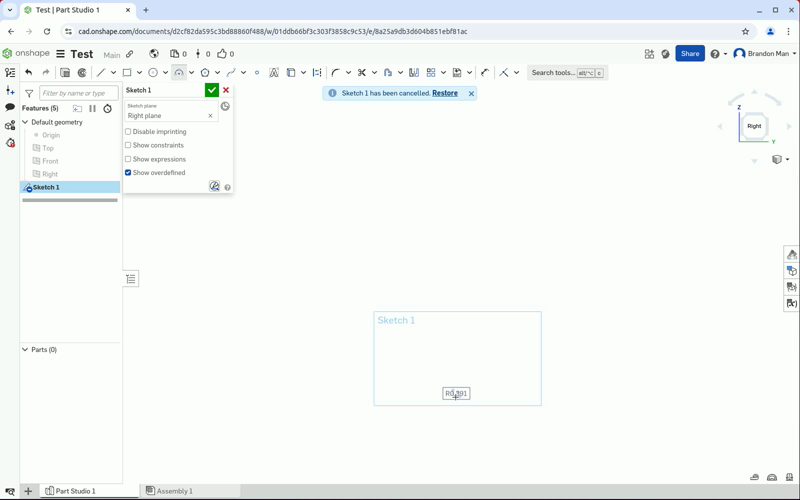
scroll(-6)
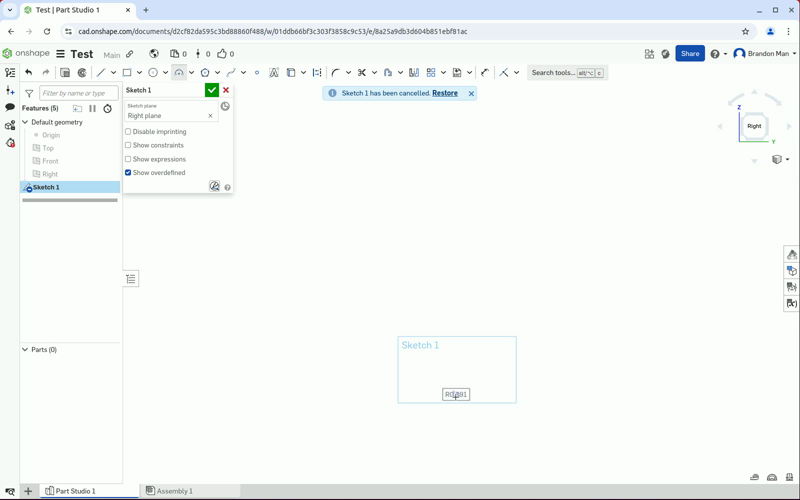
scroll(-6)
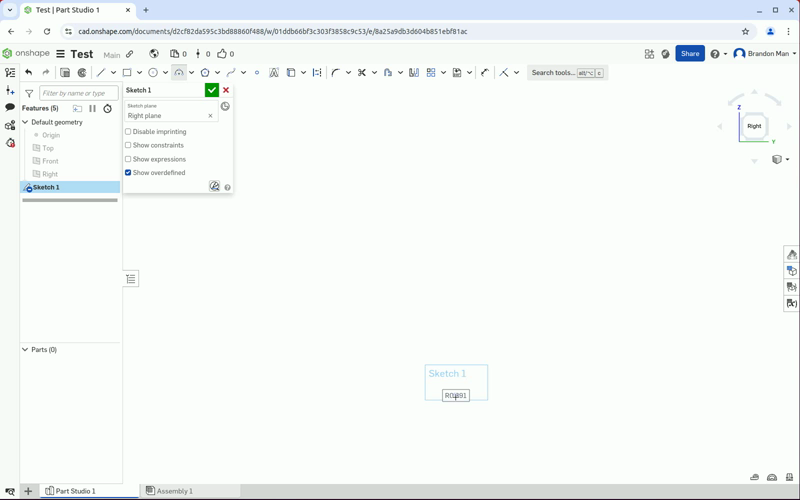
key_up(shift)
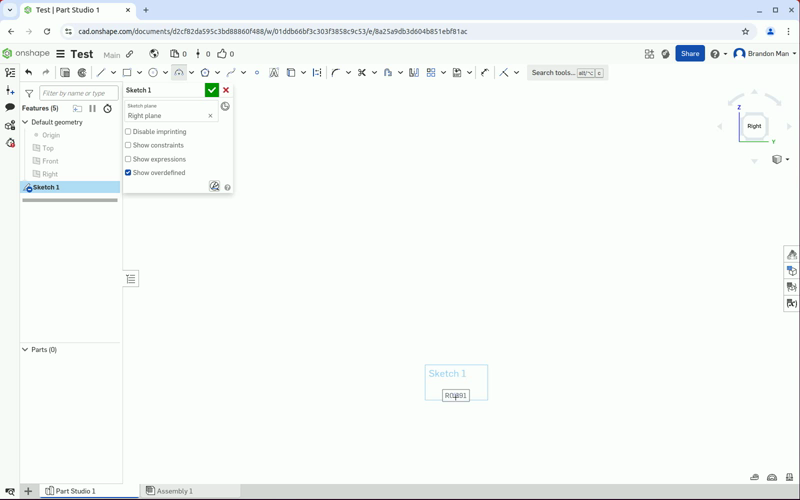
key(esc)
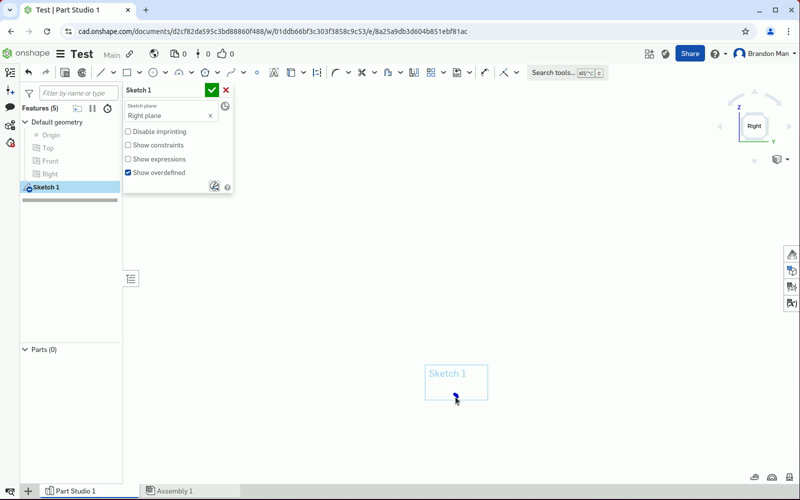
key(l)
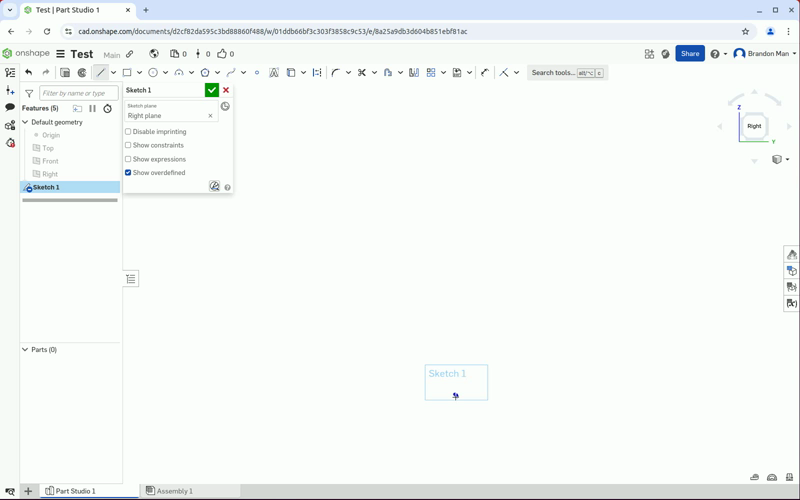
mouse_move(457, 396)
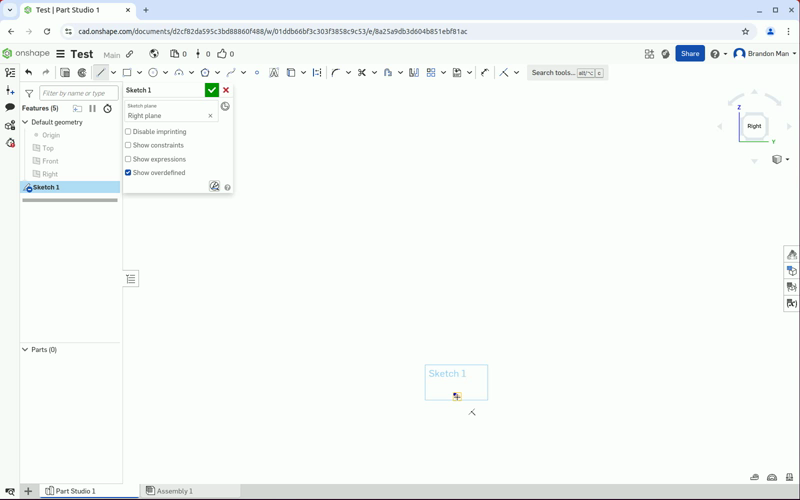
scroll(6)
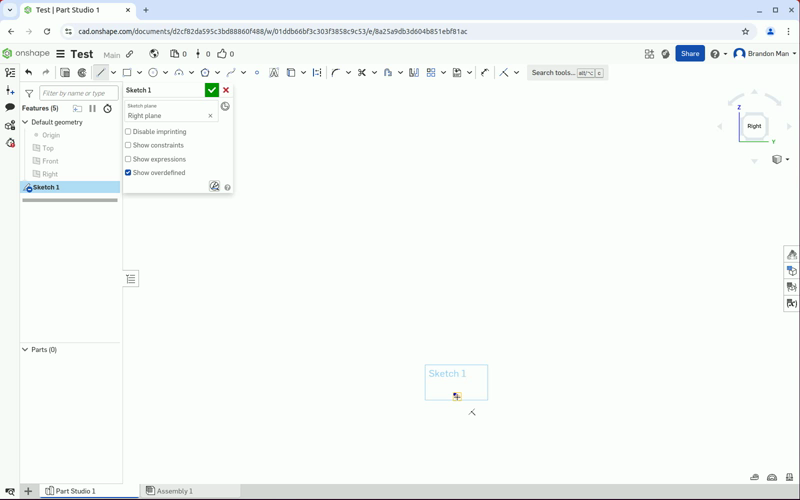
scroll(6)
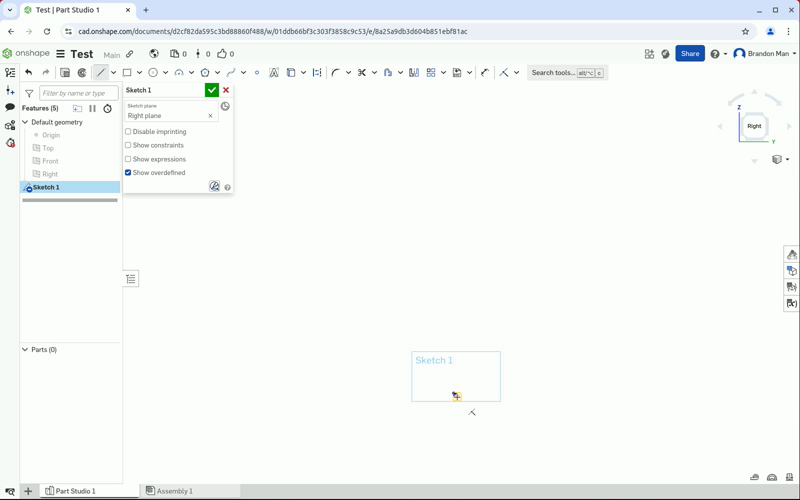
scroll(6)
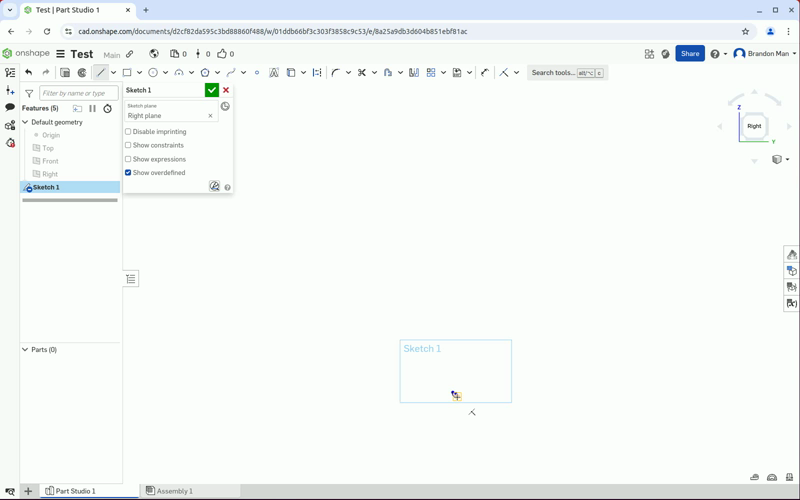
scroll(6)
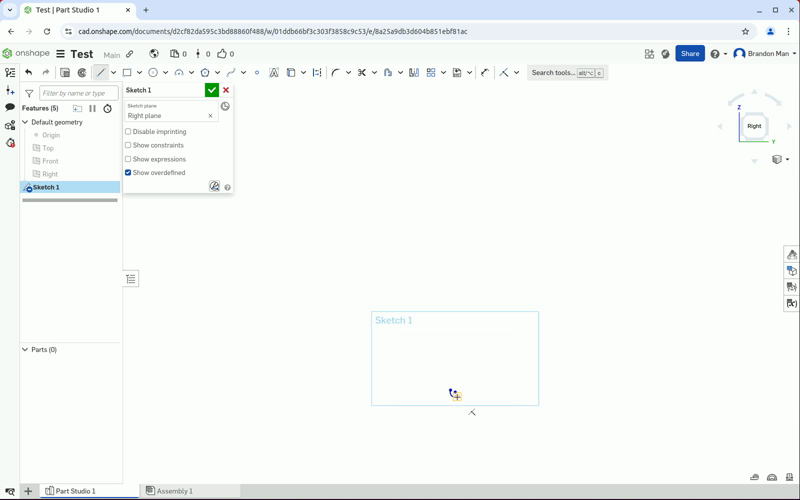
scroll(6)
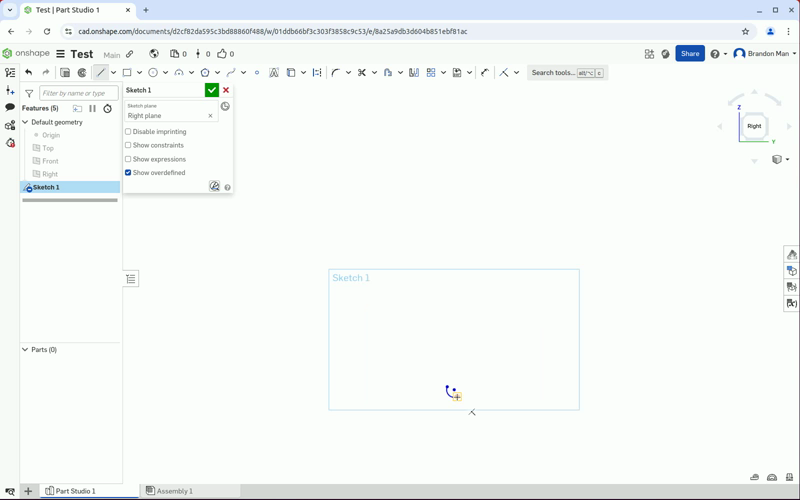
scroll(6)
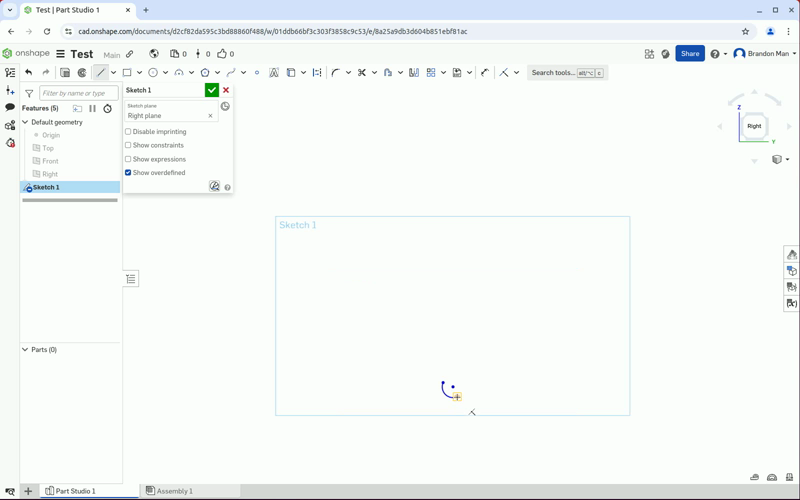
scroll(6)
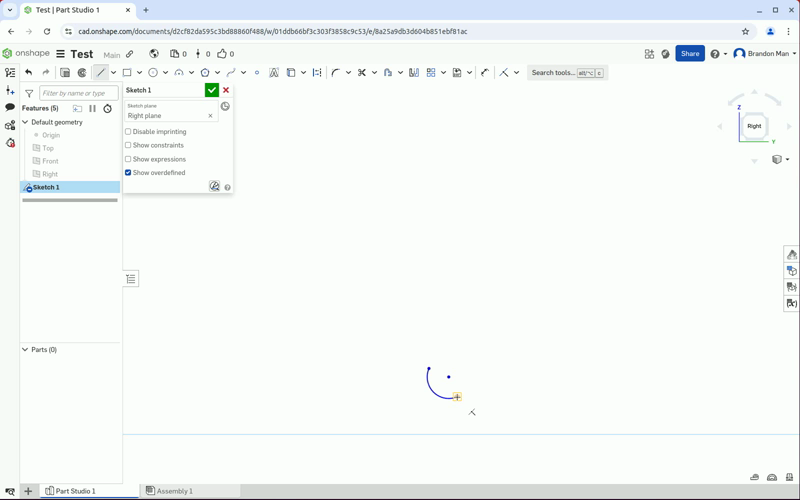
click(457, 396)
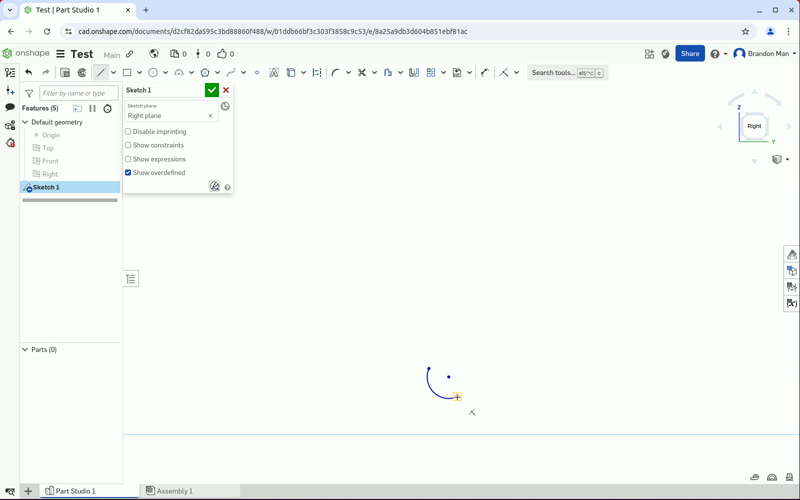
scroll(-6)
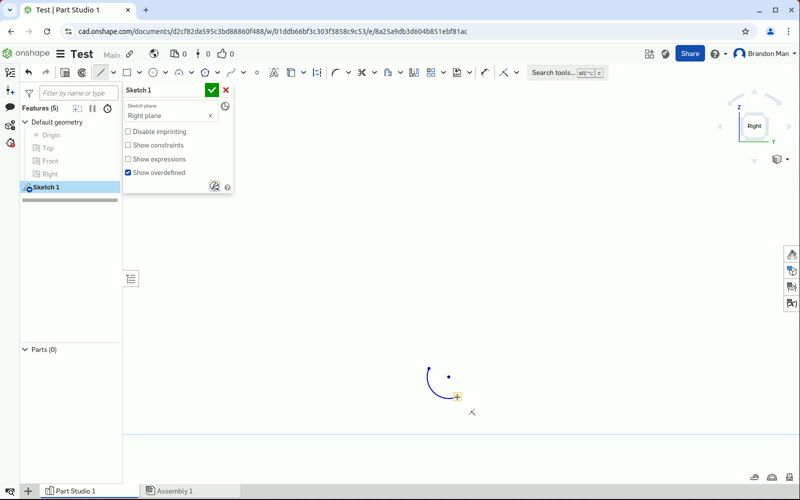
scroll(-6)
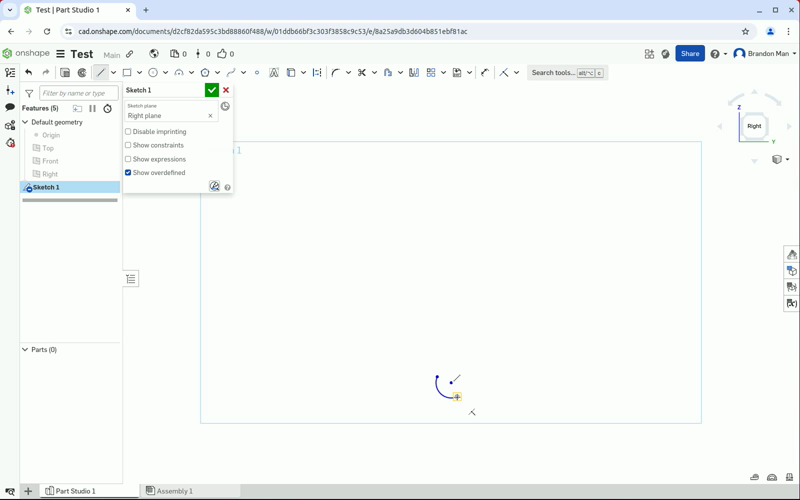
scroll(-6)
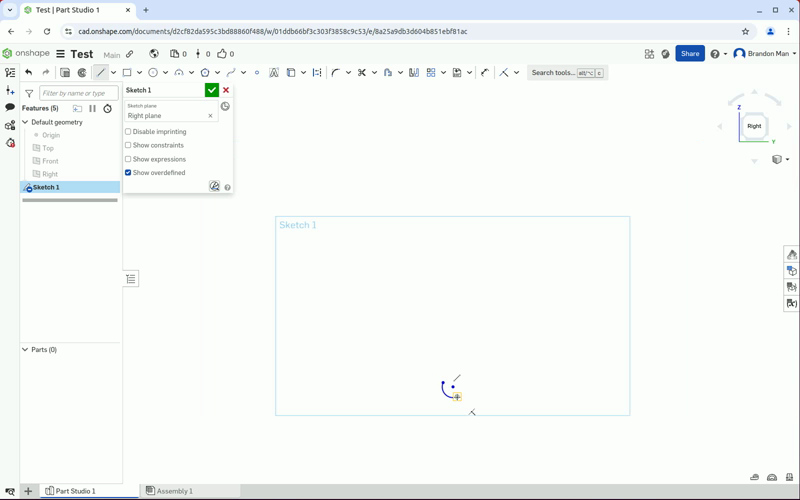
scroll(-6)
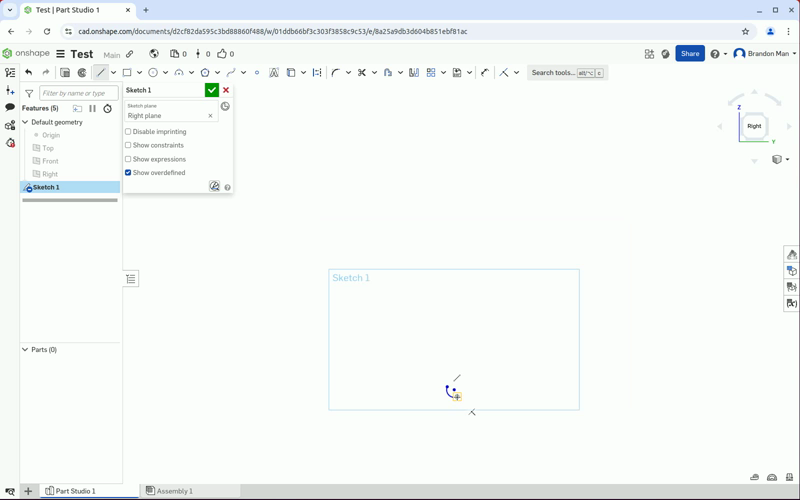
scroll(-6)
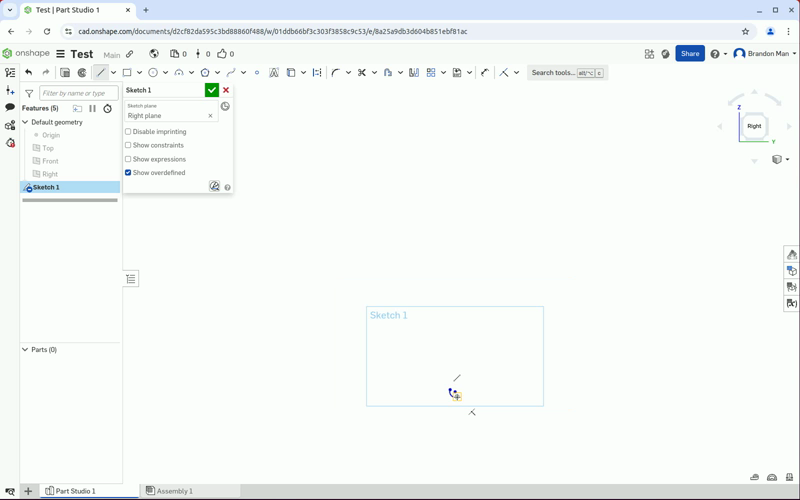
scroll(-6)
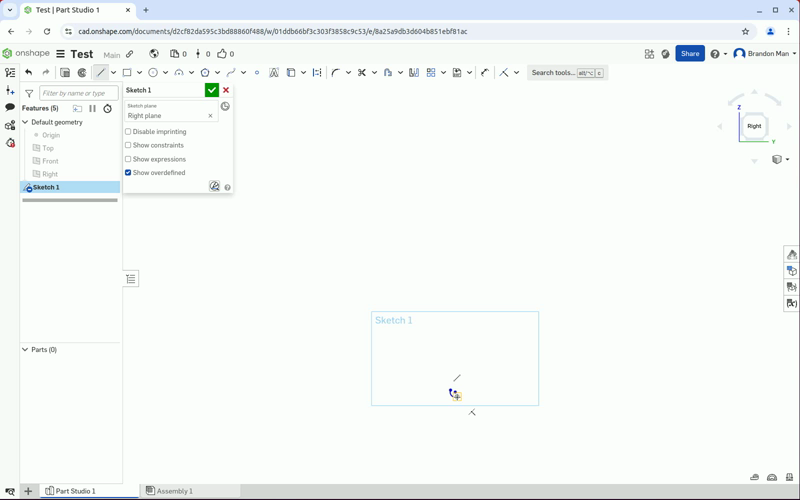
scroll(-6)
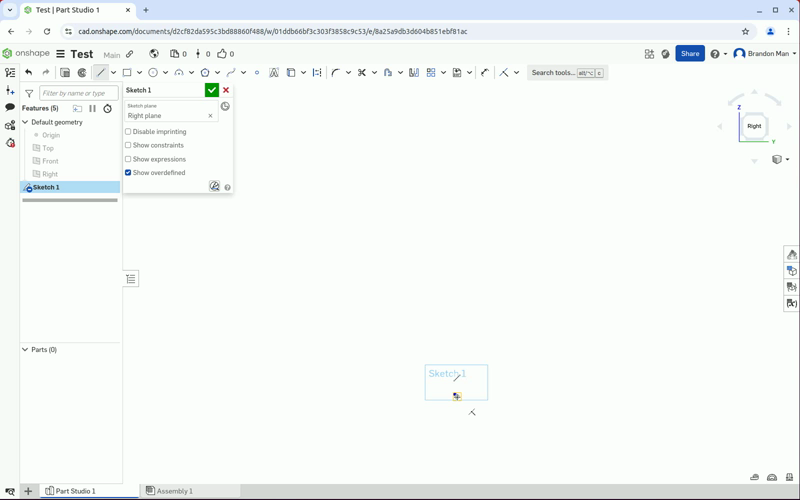
key_down(shift)
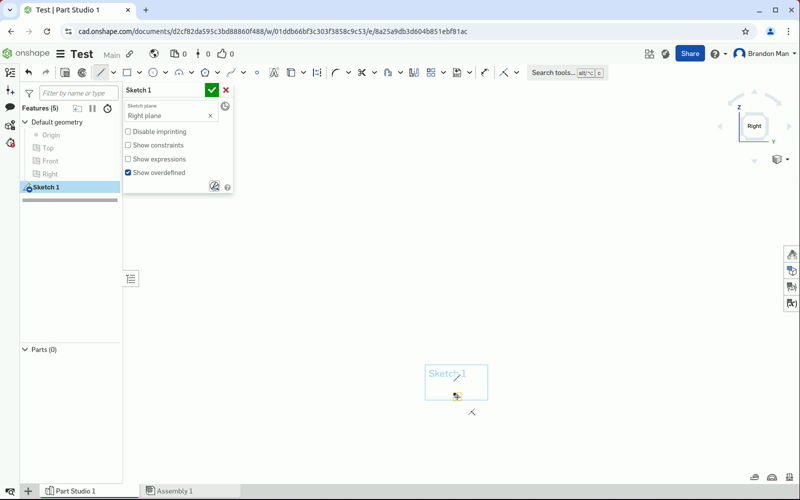
mouse_move(487, 396)
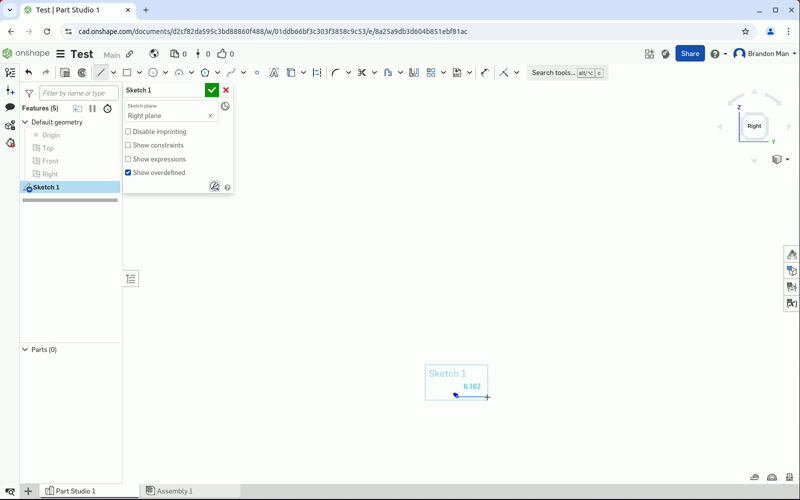
mouse_move(464, 396)
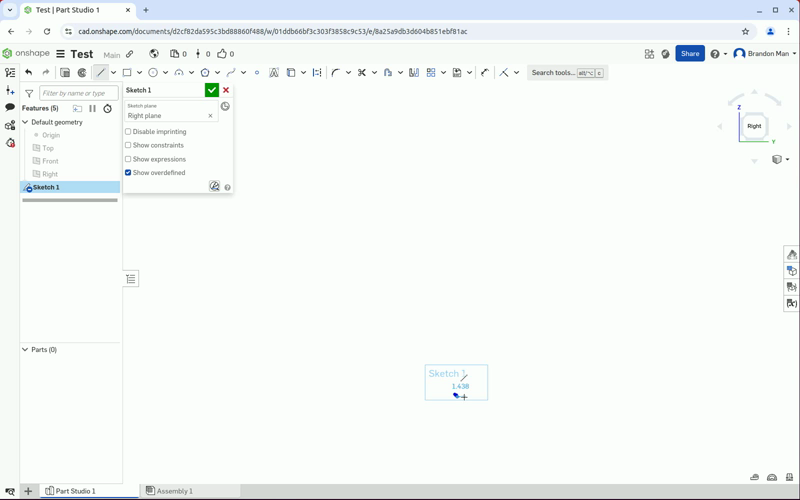
scroll(6)
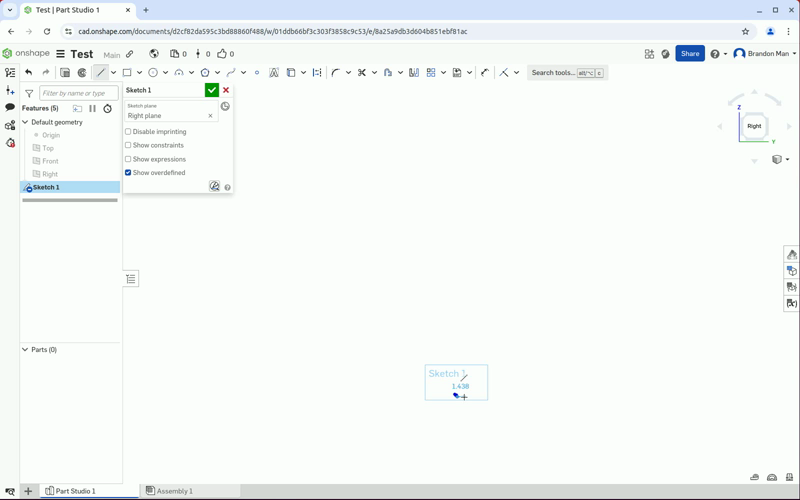
scroll(6)
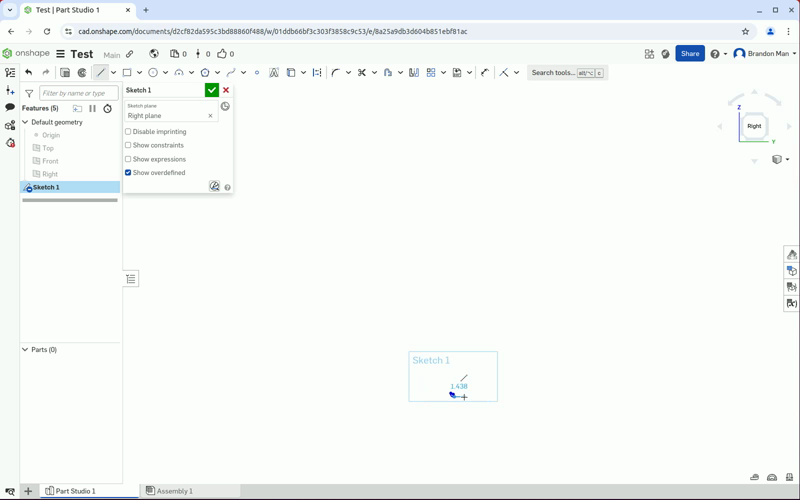
scroll(6)
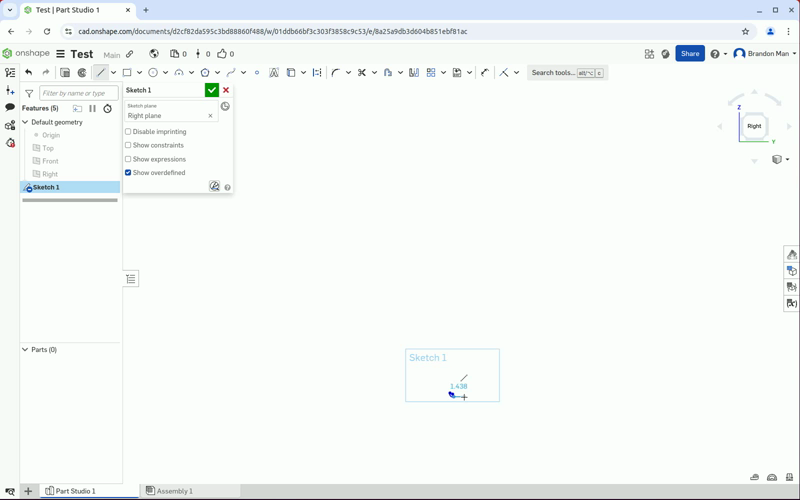
scroll(6)
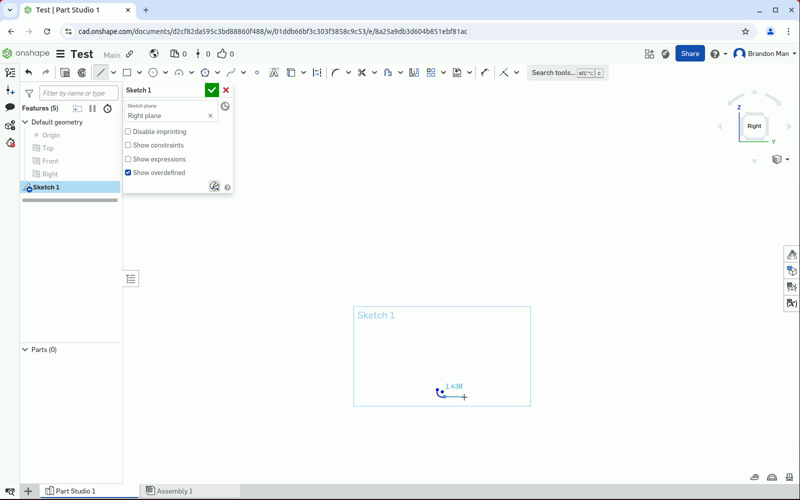
scroll(6)
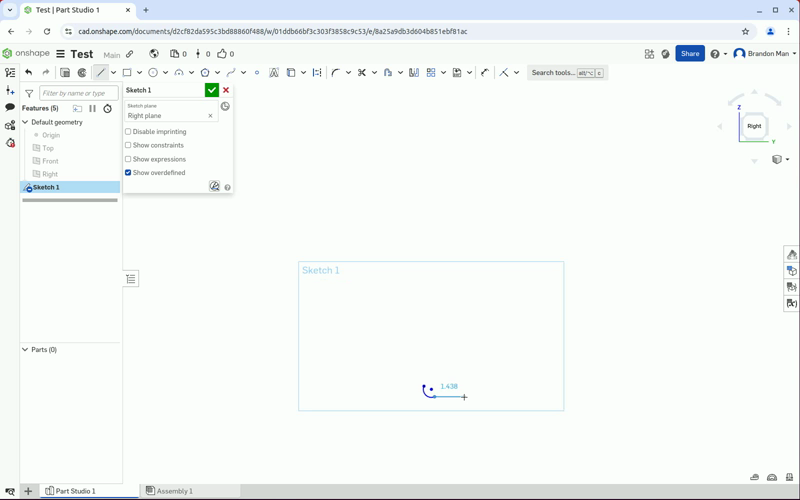
scroll(6)
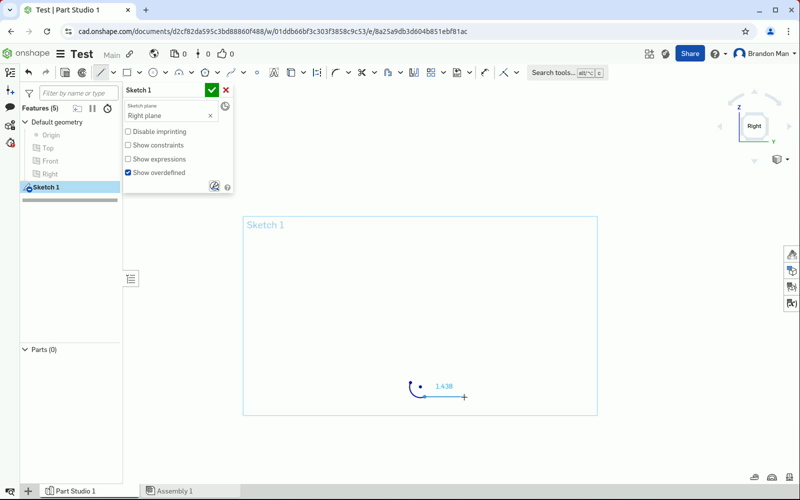
scroll(6)
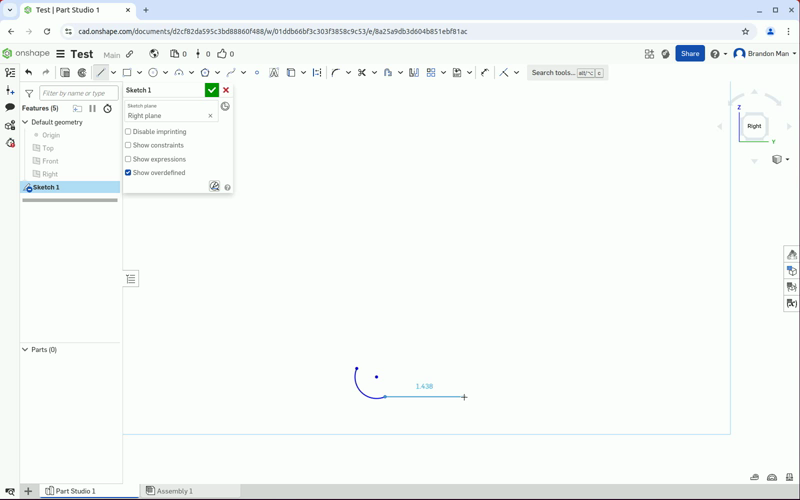
click(464, 396)
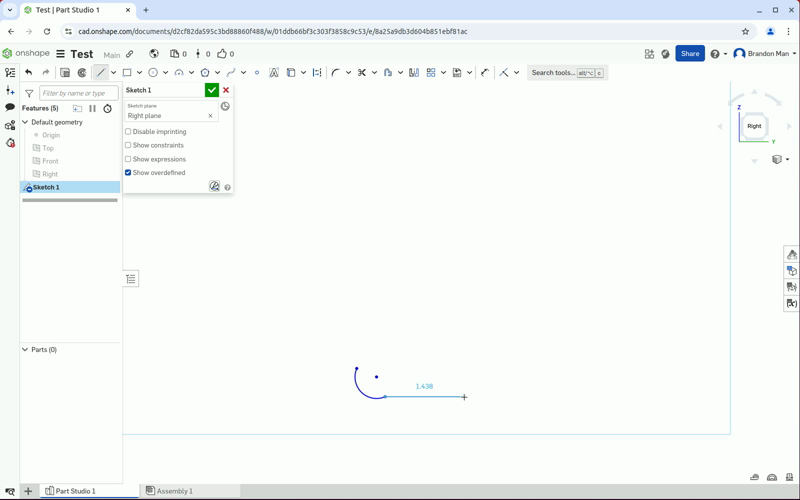
scroll(-6)
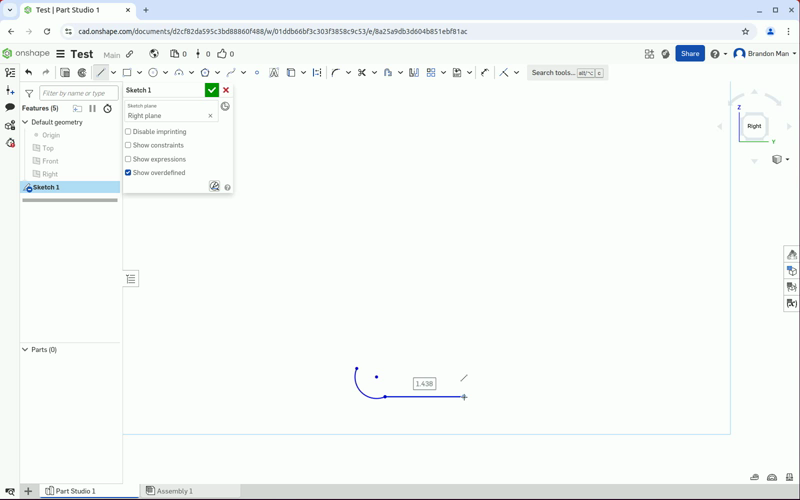
scroll(-6)
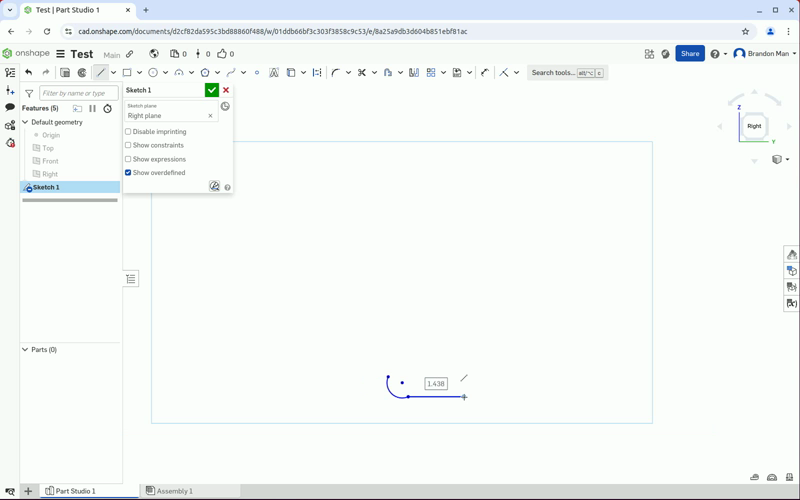
scroll(-6)
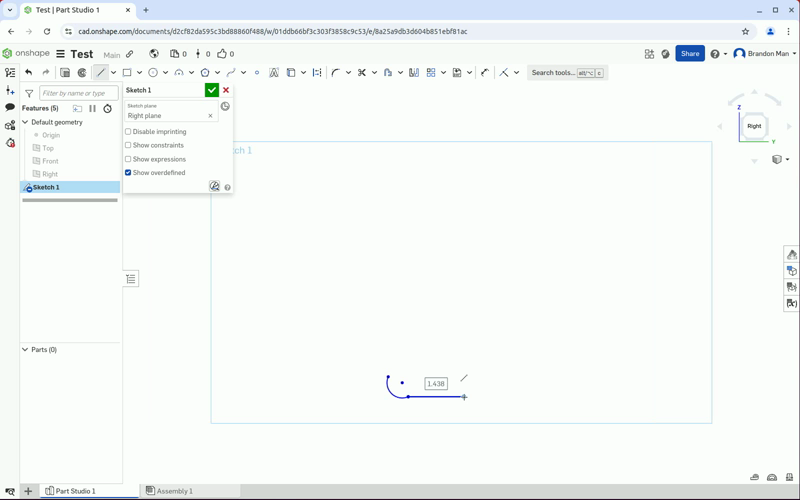
scroll(-6)
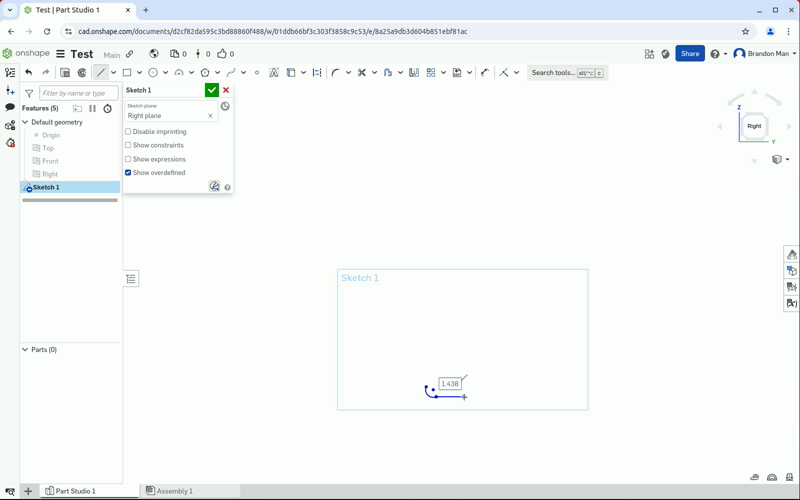
scroll(-6)
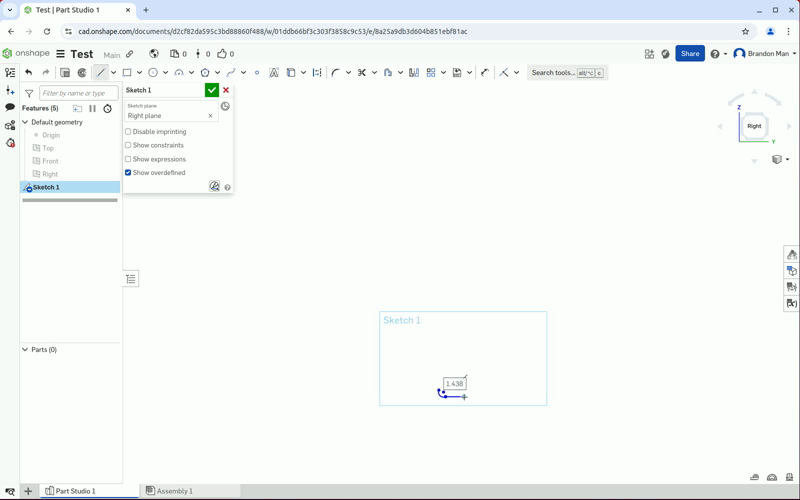
scroll(-6)
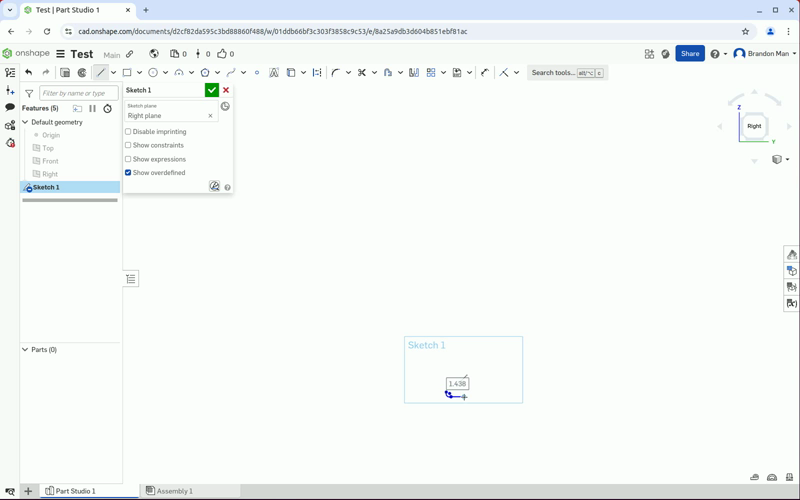
scroll(-6)
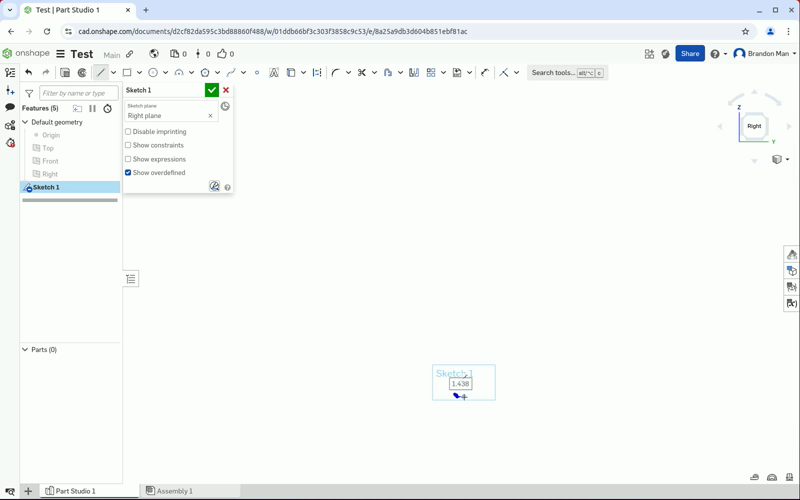
key_up(shift)
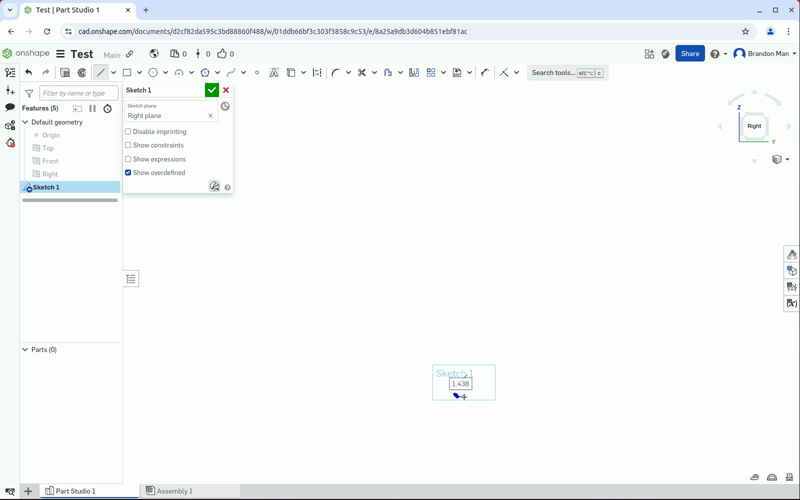
key(esc)
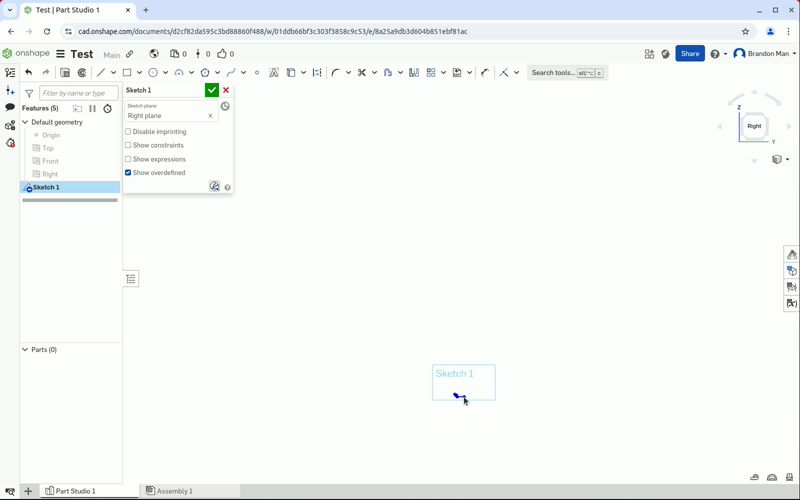
key(a)
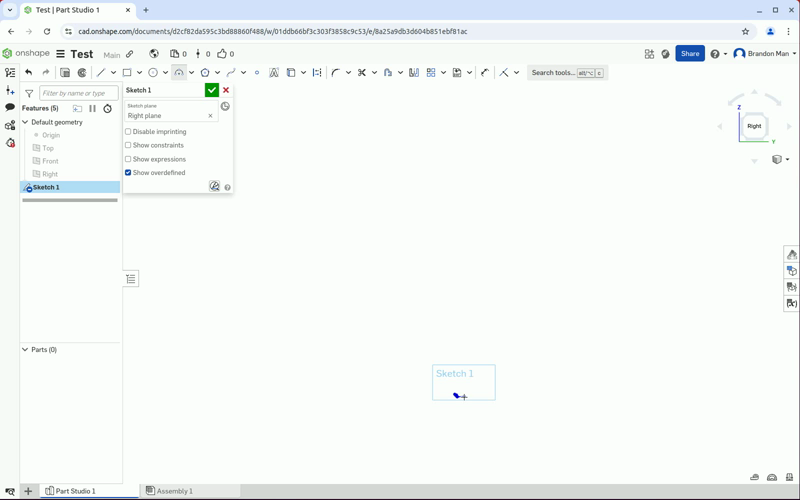
mouse_move(464, 396)
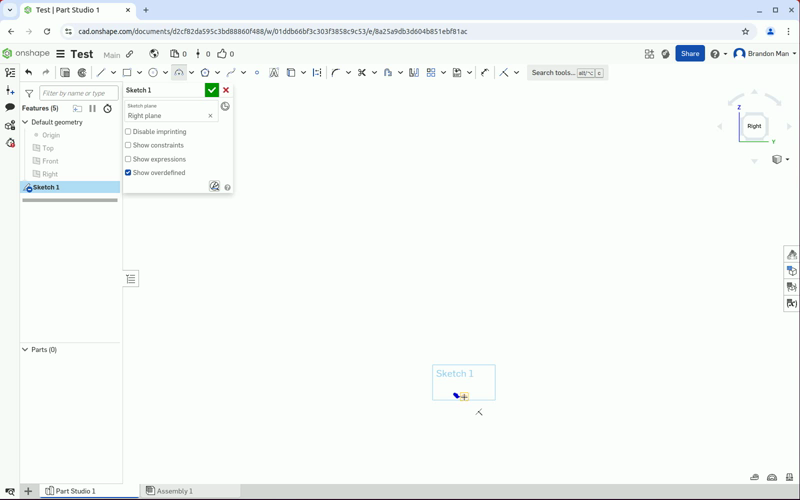
click(464, 396)
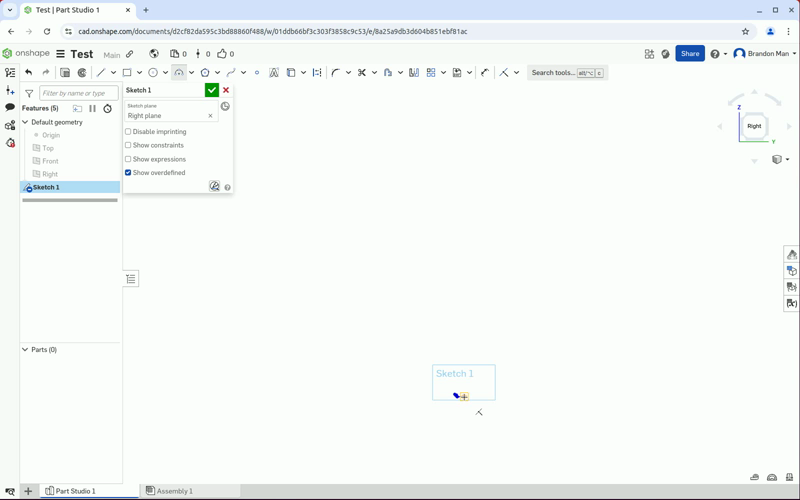
key_down(shift)
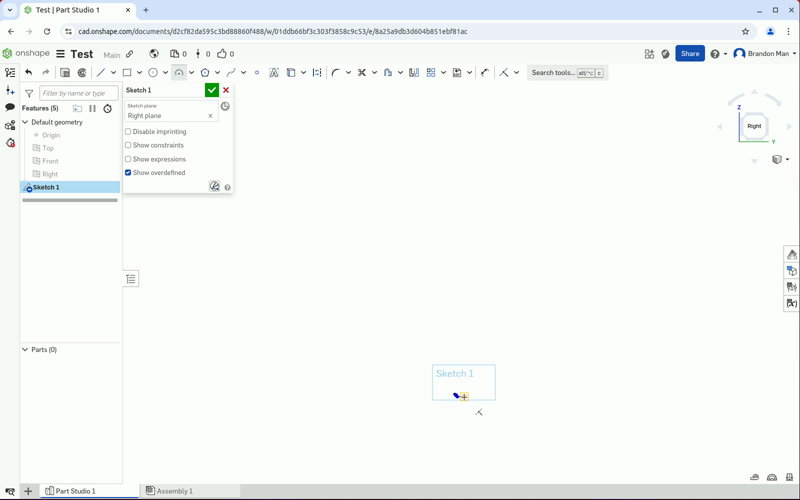
mouse_move(464, 394)
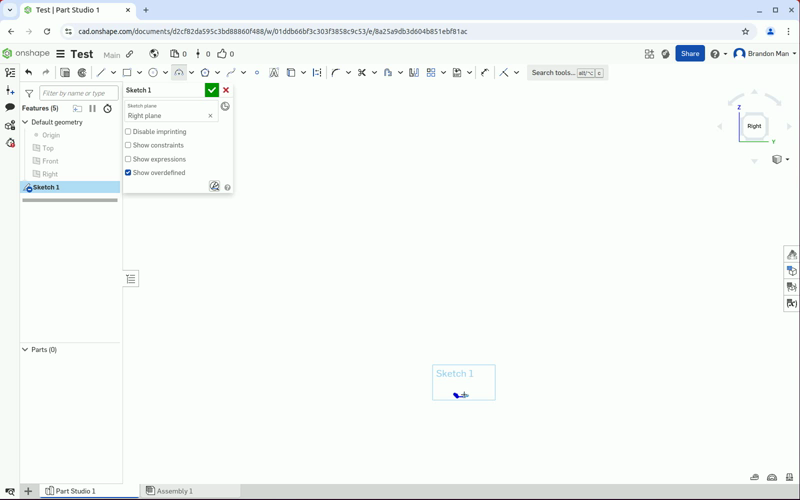
scroll(6)
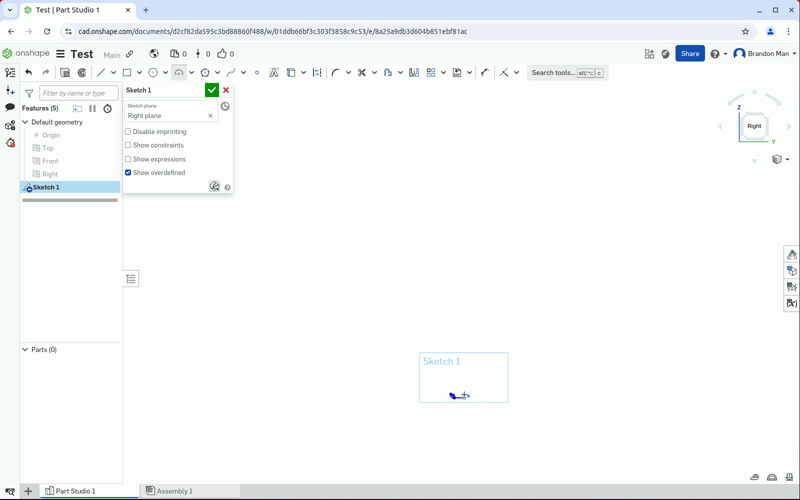
scroll(6)
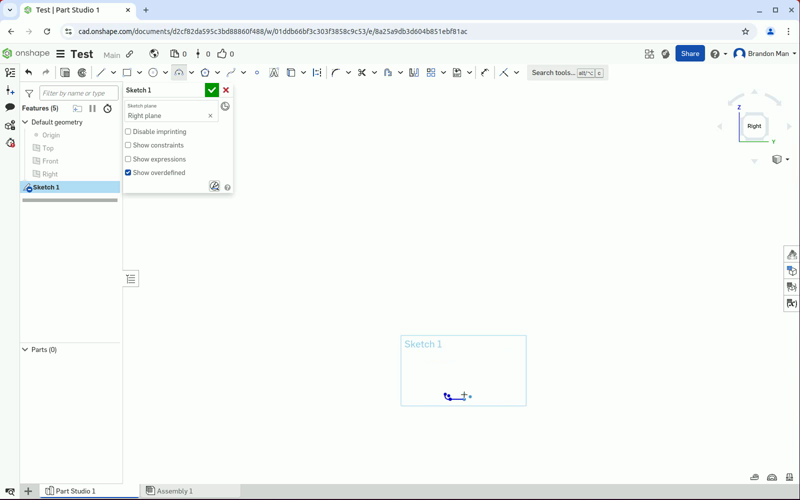
scroll(6)
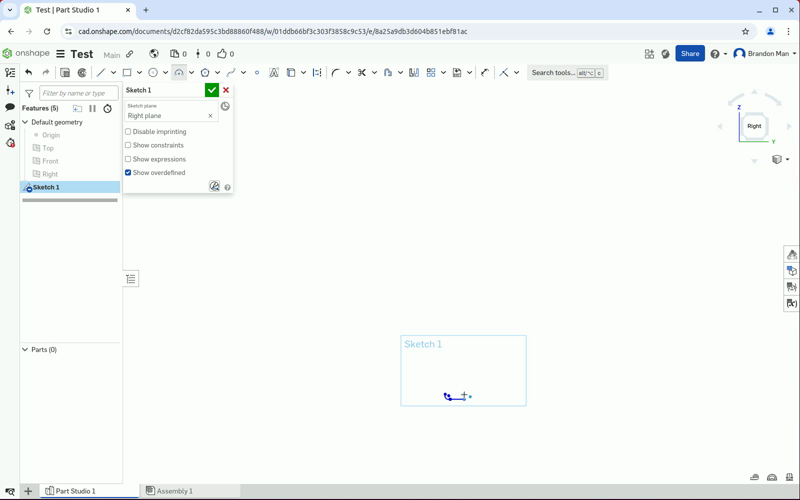
scroll(6)
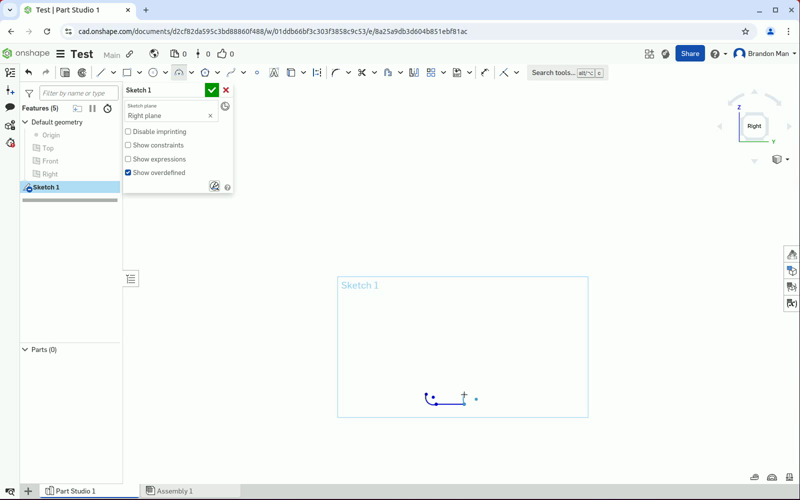
scroll(6)
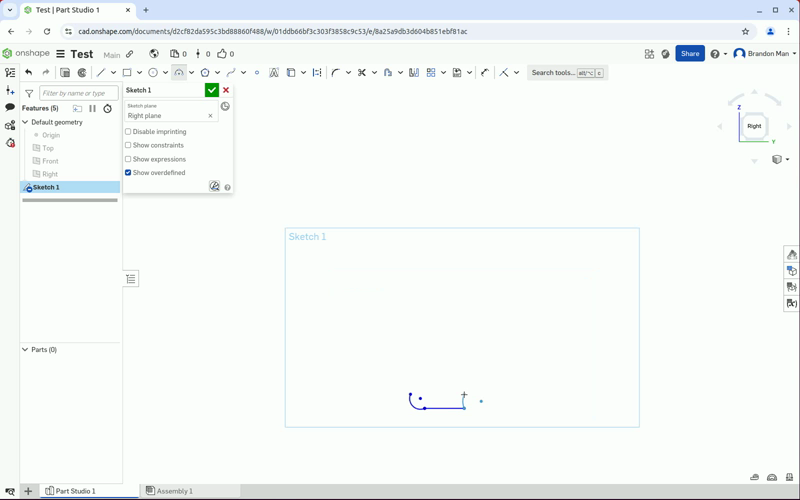
scroll(6)
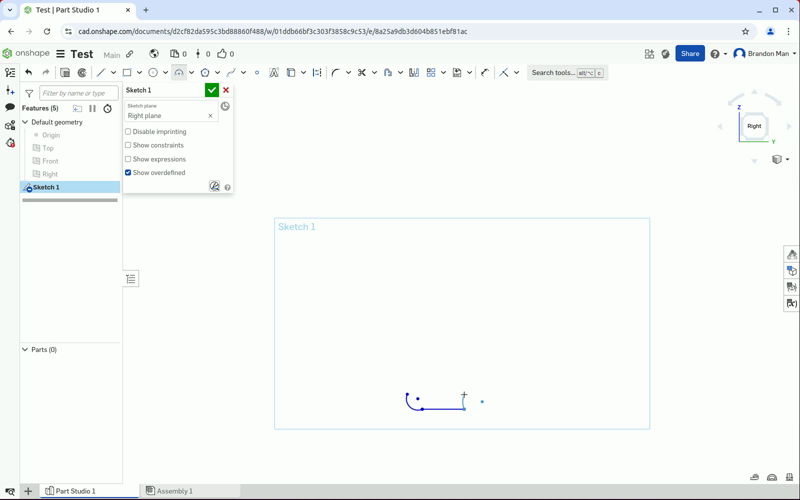
scroll(6)
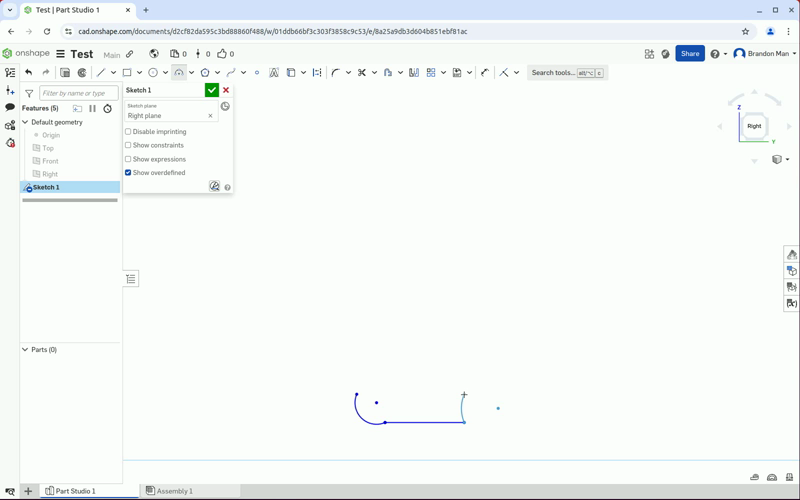
click(464, 394)
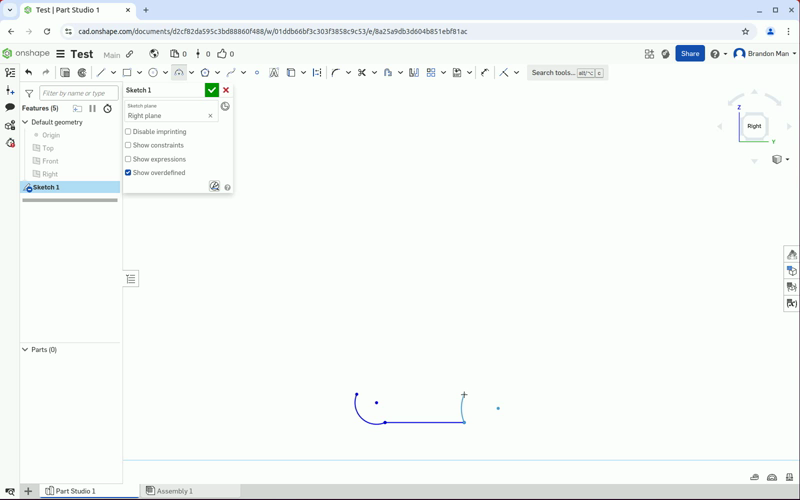
scroll(-6)
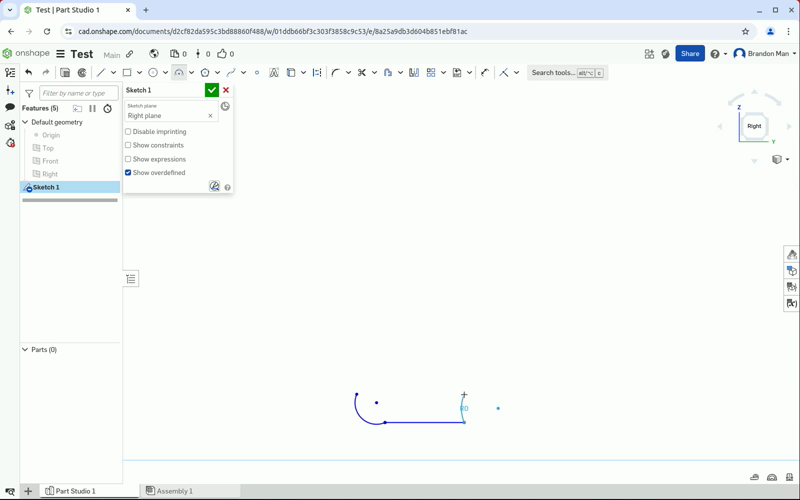
scroll(-6)
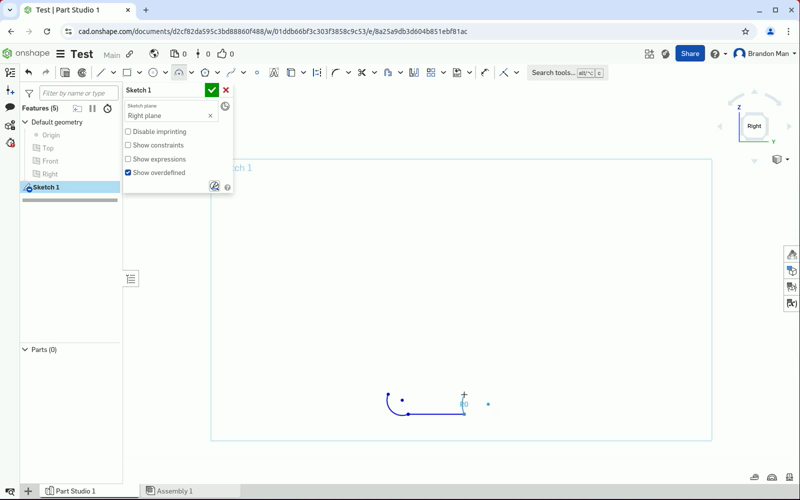
scroll(-6)
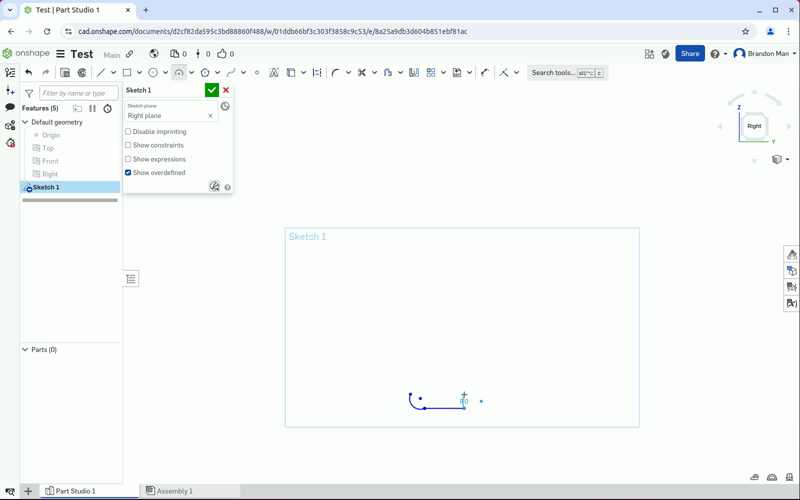
scroll(-6)
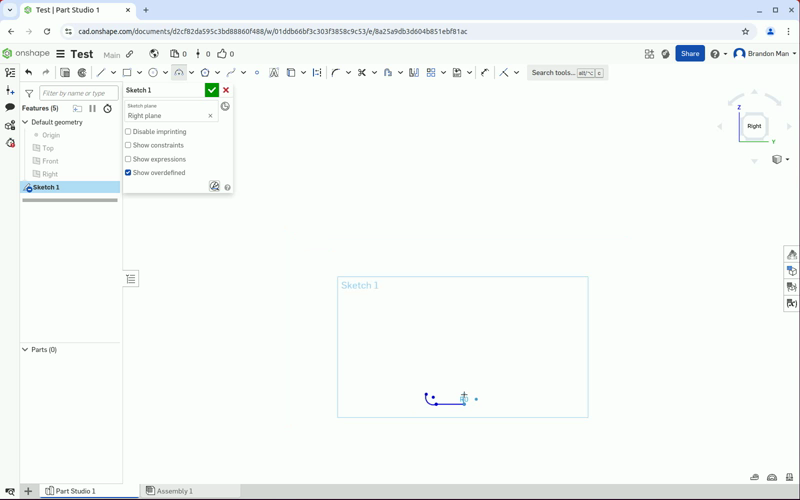
scroll(-6)
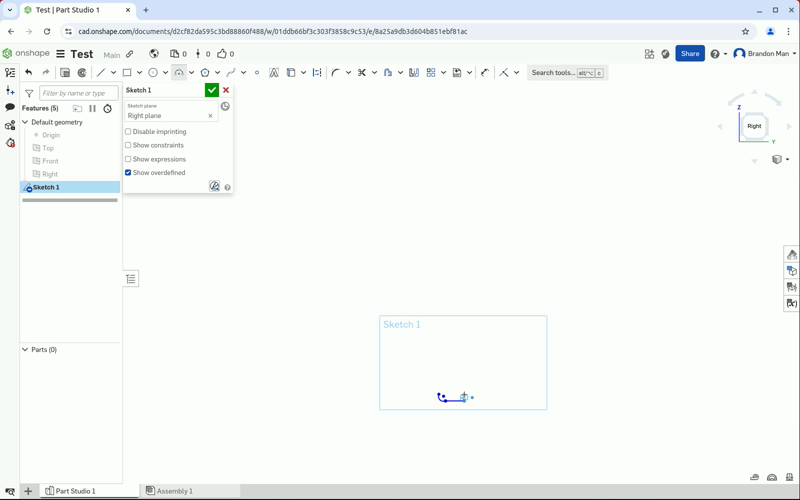
scroll(-6)
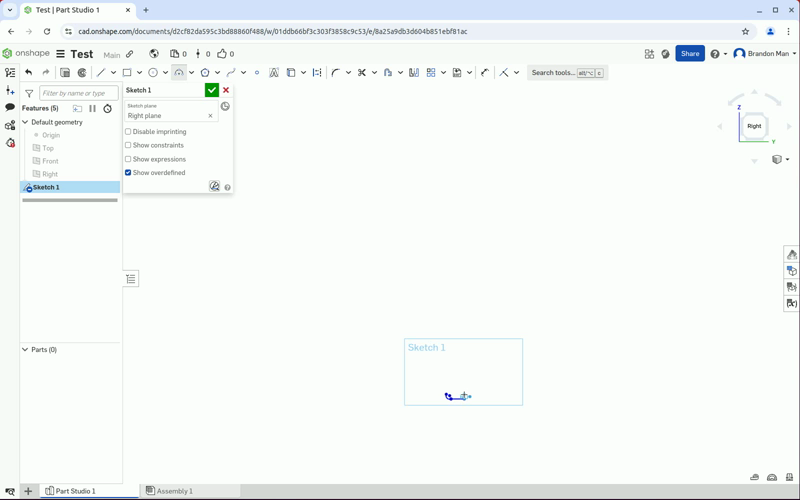
scroll(-6)
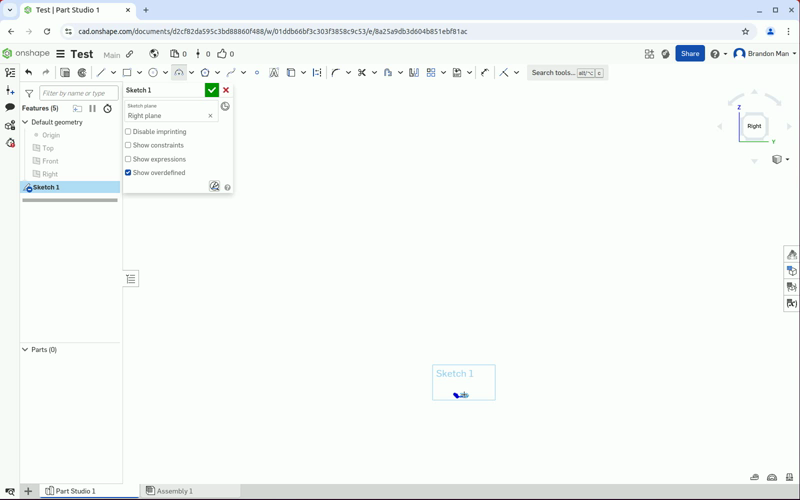
mouse_move(464, 395)
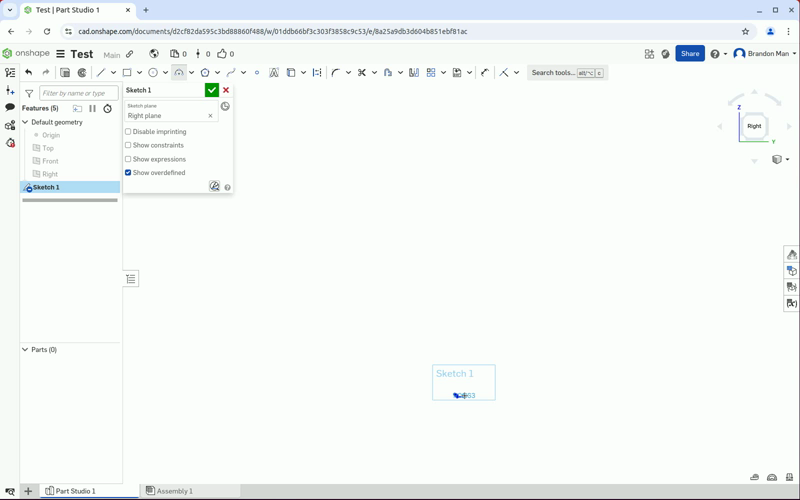
scroll(6)
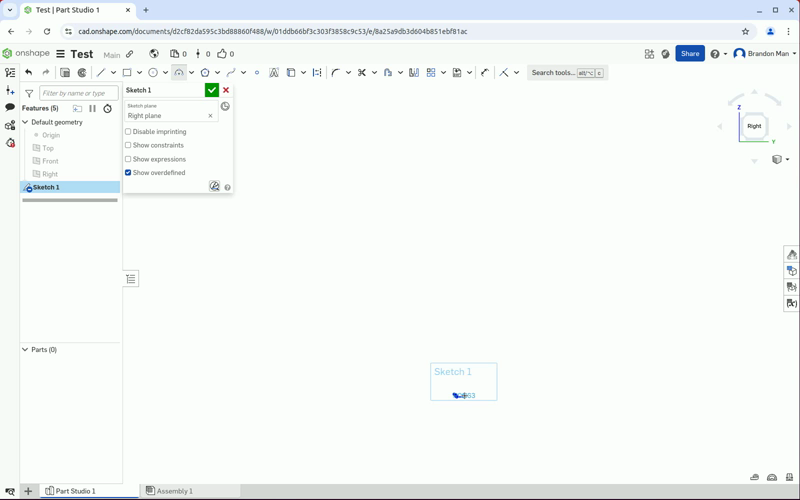
scroll(6)
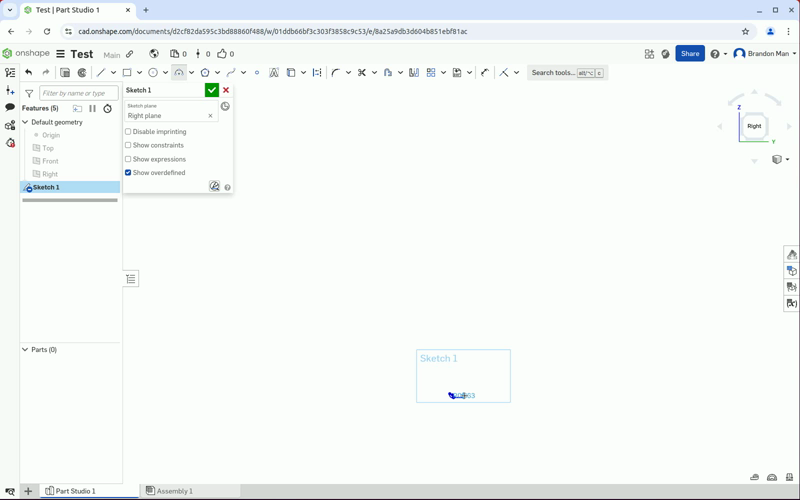
scroll(6)
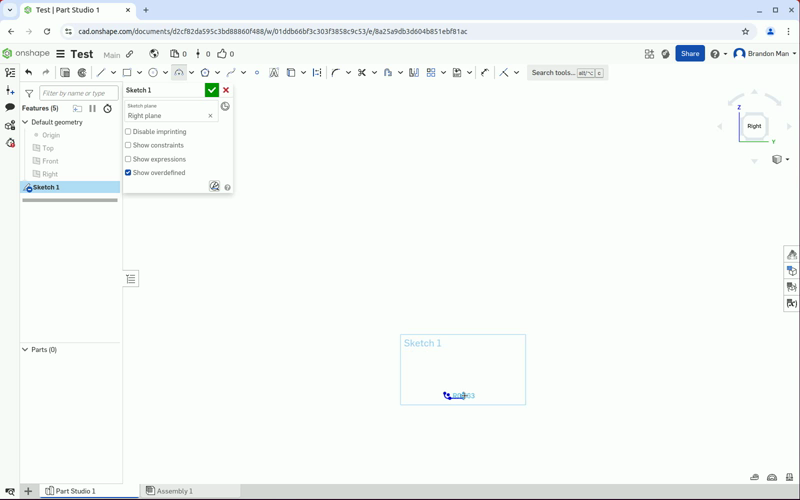
scroll(6)
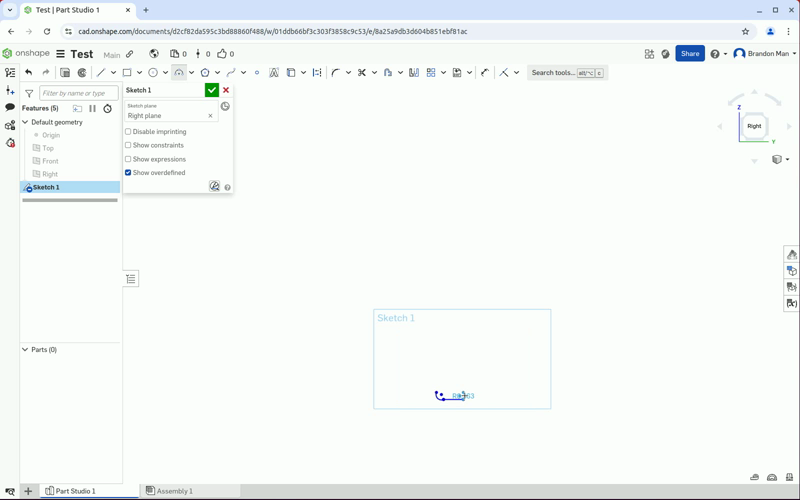
scroll(6)
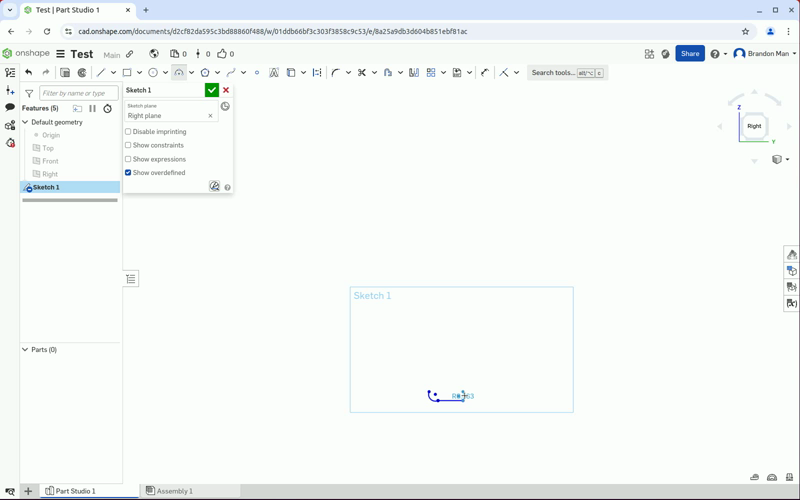
scroll(6)
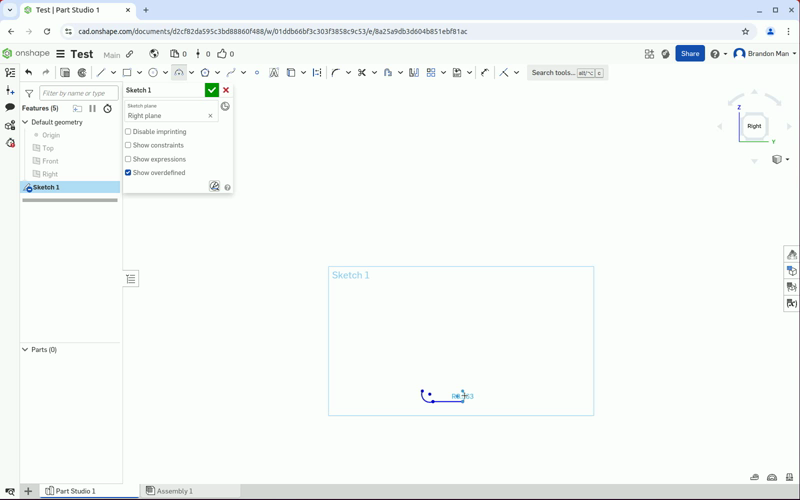
scroll(6)
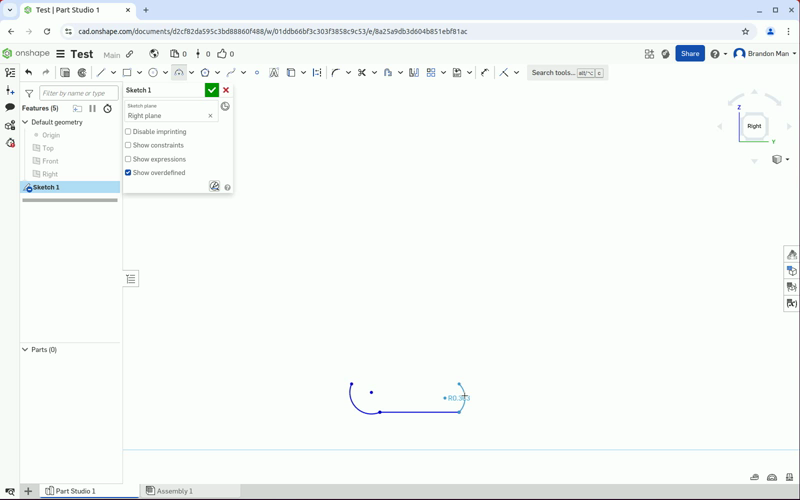
click(464, 395)
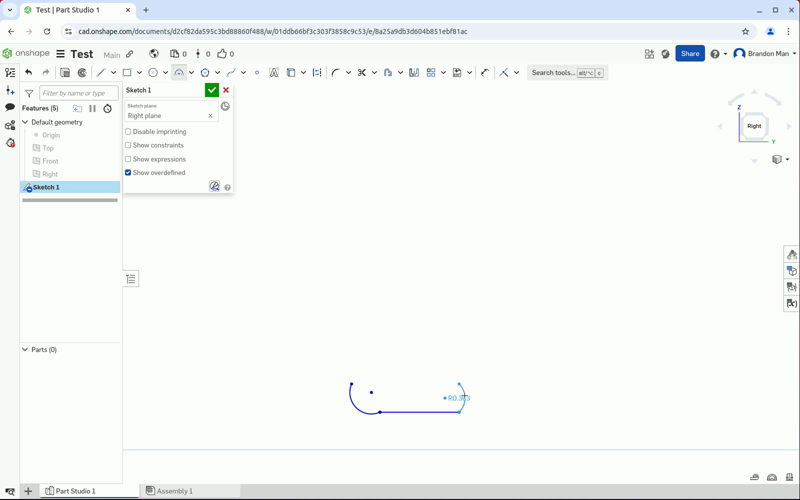
scroll(-6)
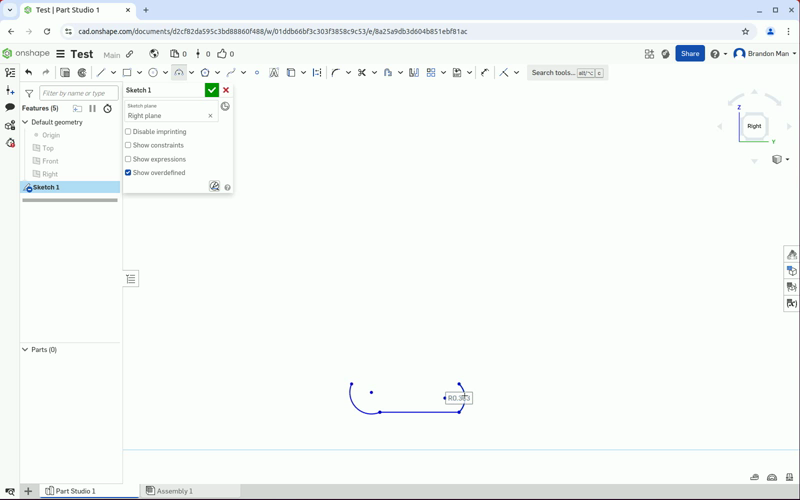
scroll(-6)
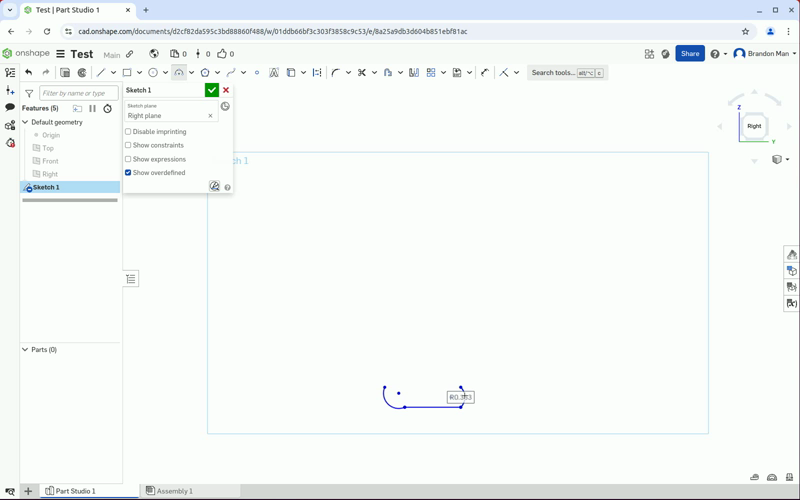
scroll(-6)
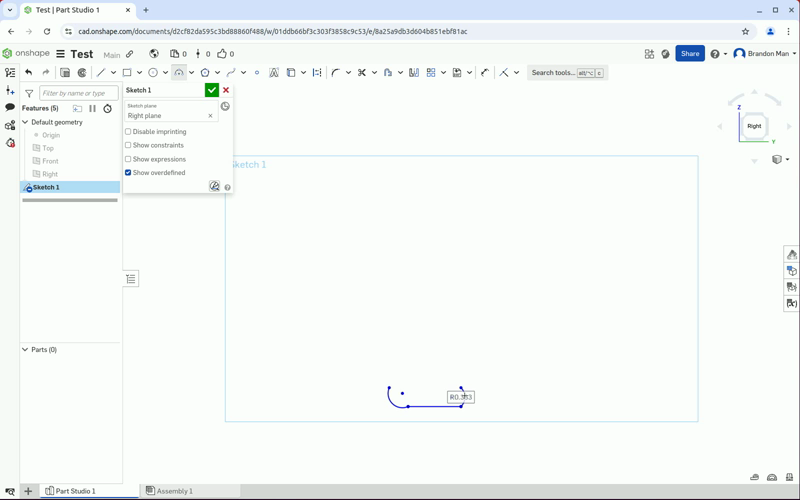
scroll(-6)
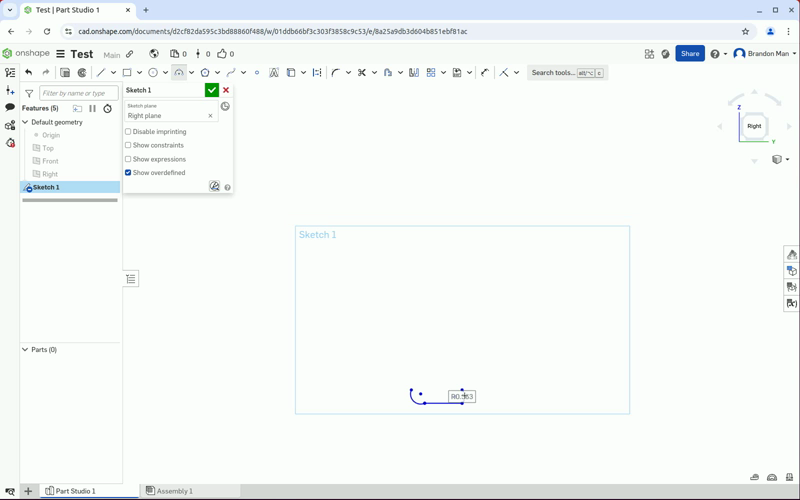
scroll(-6)
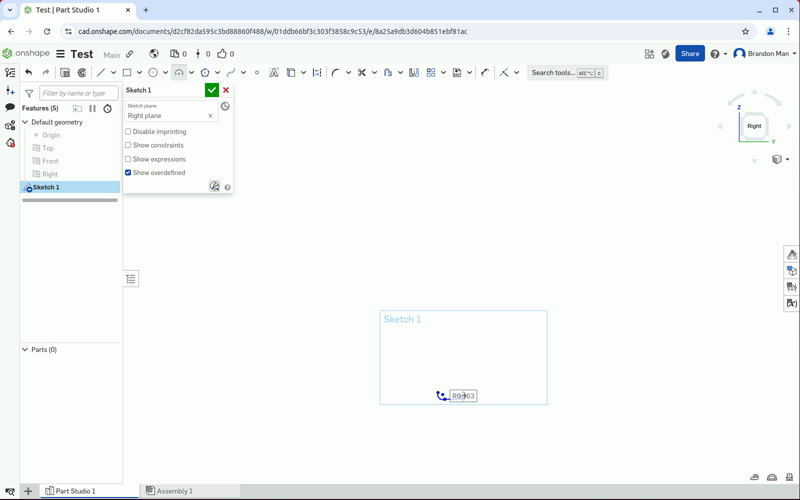
scroll(-6)
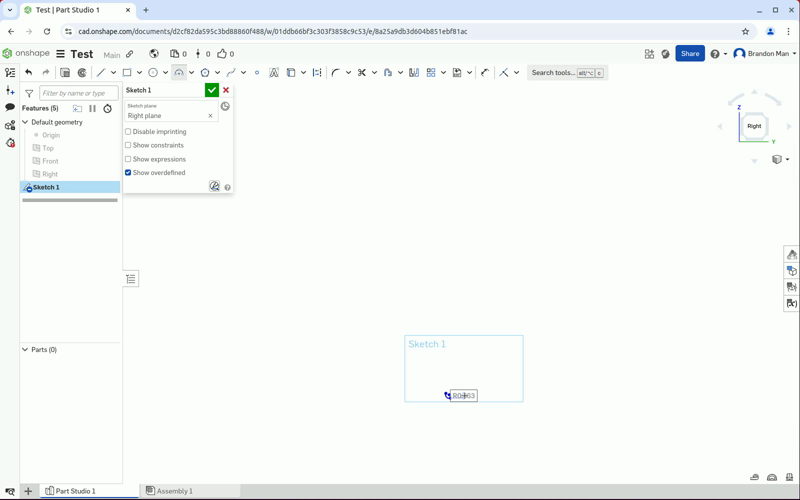
scroll(-6)
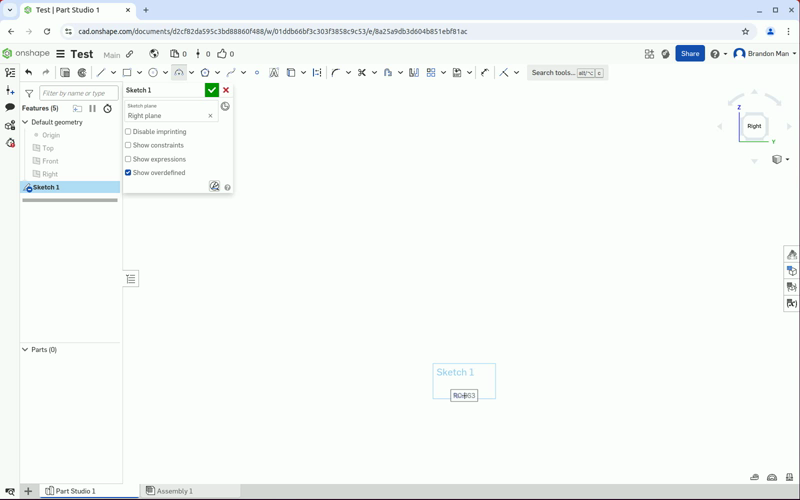
key_up(shift)
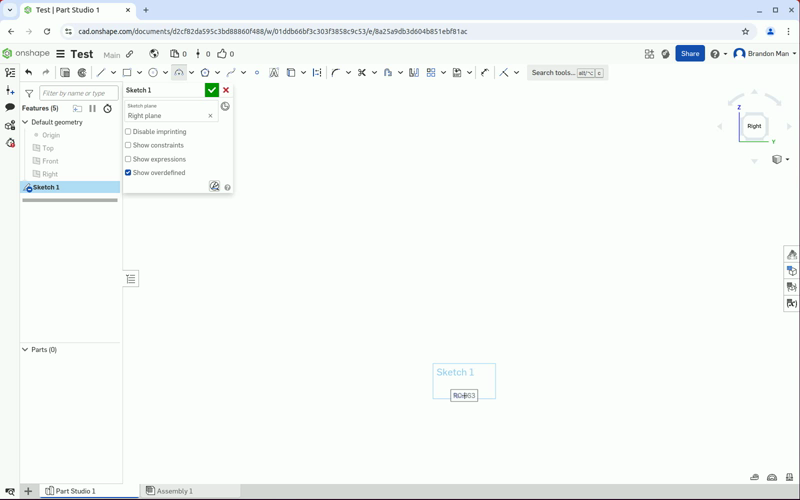
key(esc)
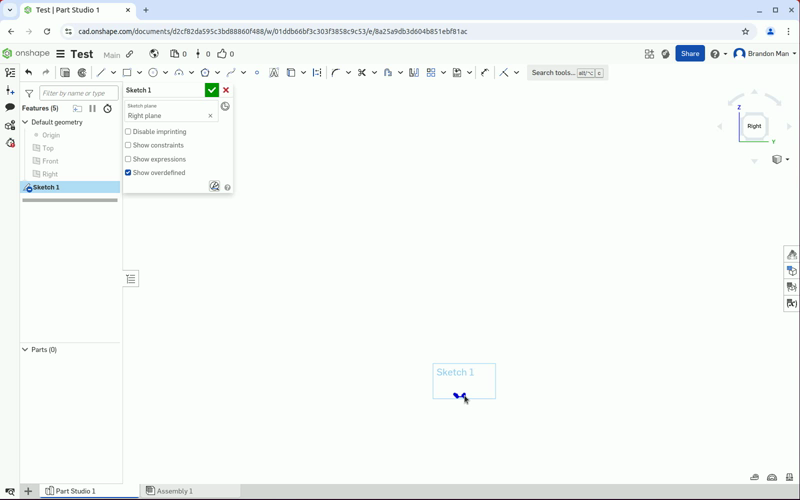
key(l)
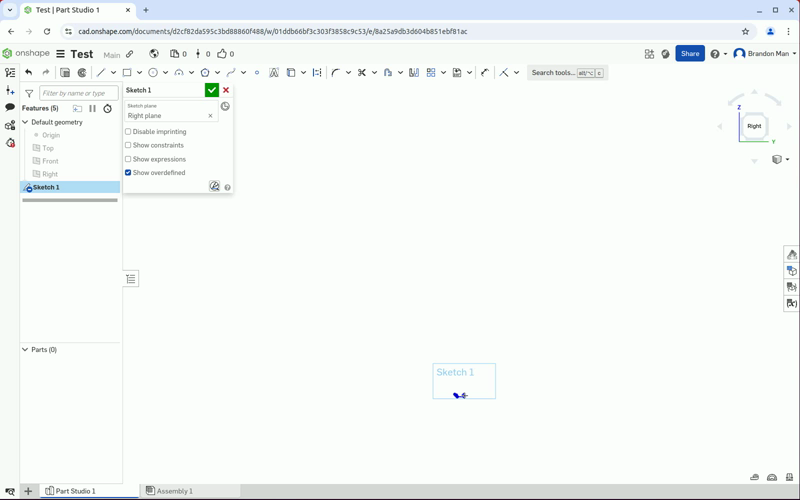
mouse_move(464, 394)
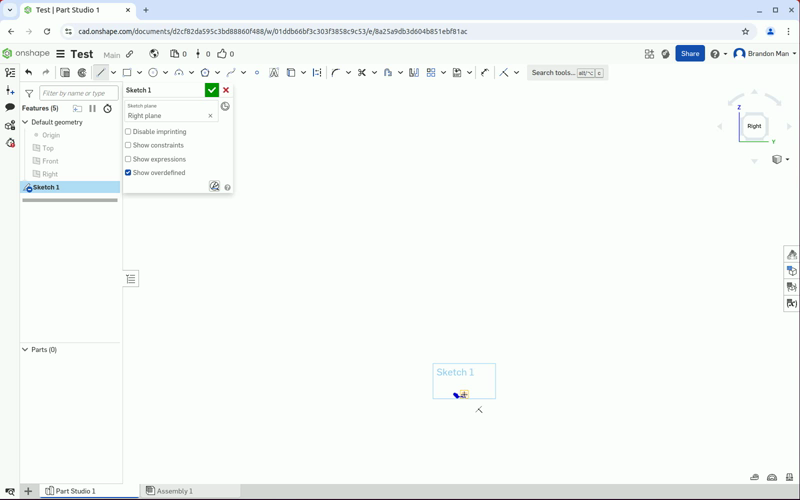
scroll(6)
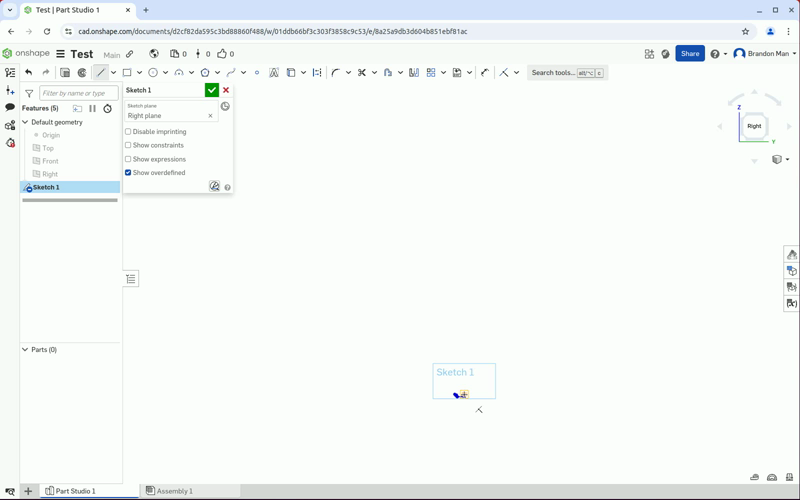
scroll(6)
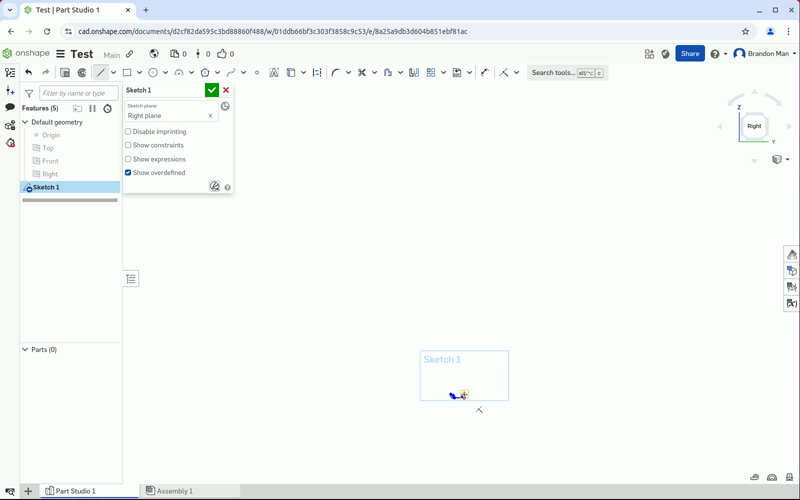
scroll(6)
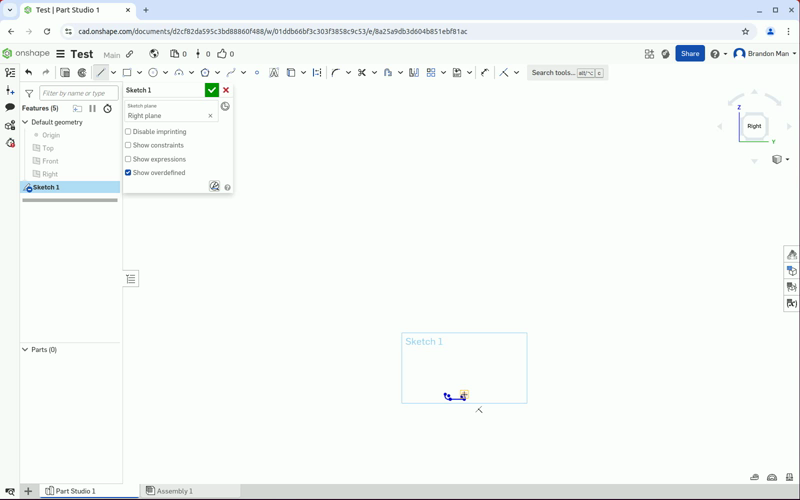
scroll(6)
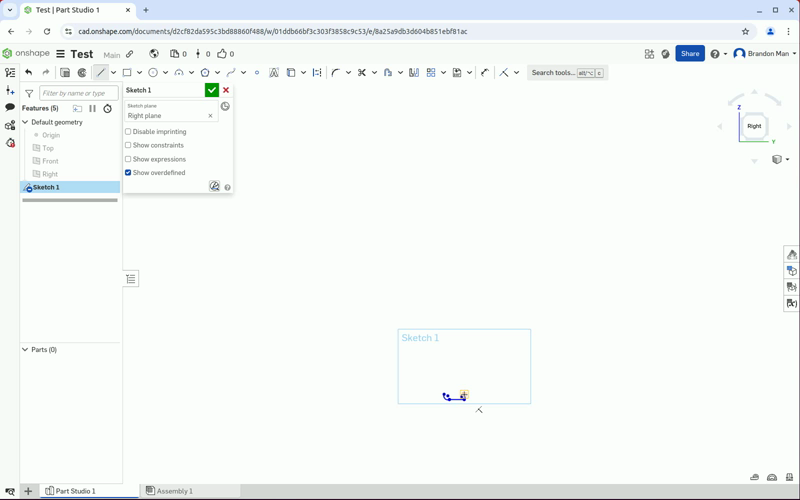
scroll(6)
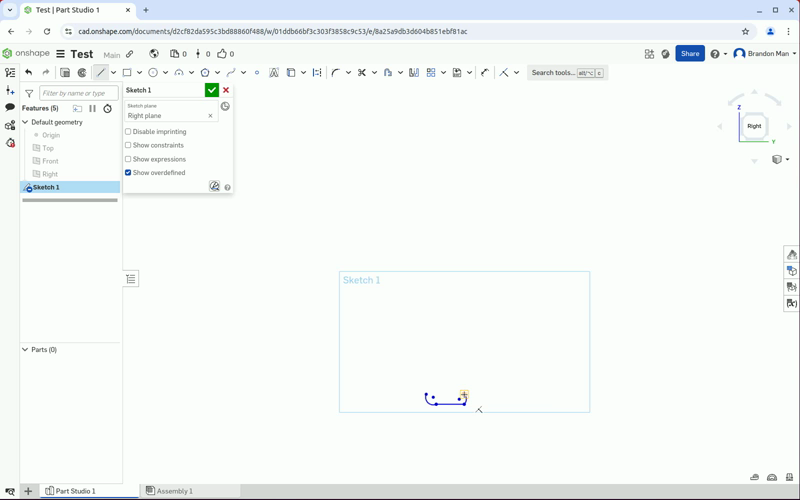
scroll(6)
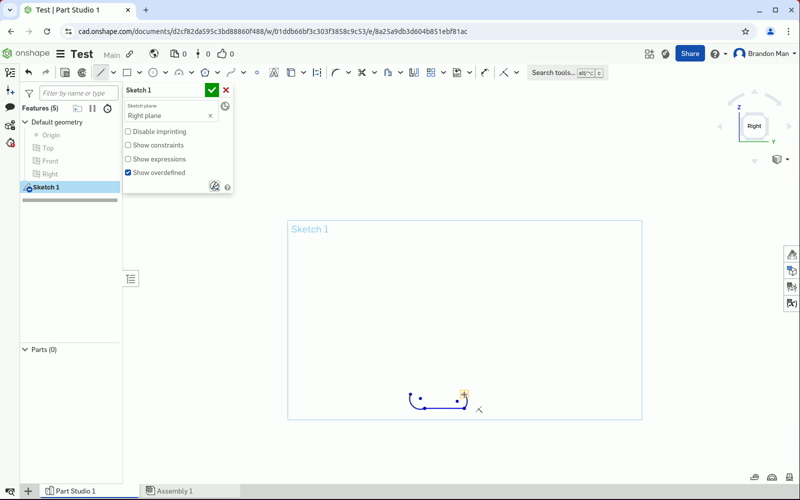
scroll(6)
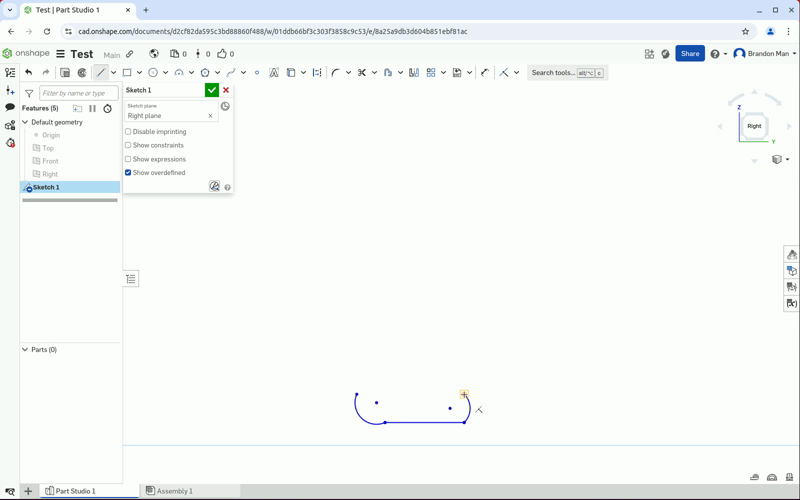
click(464, 394)
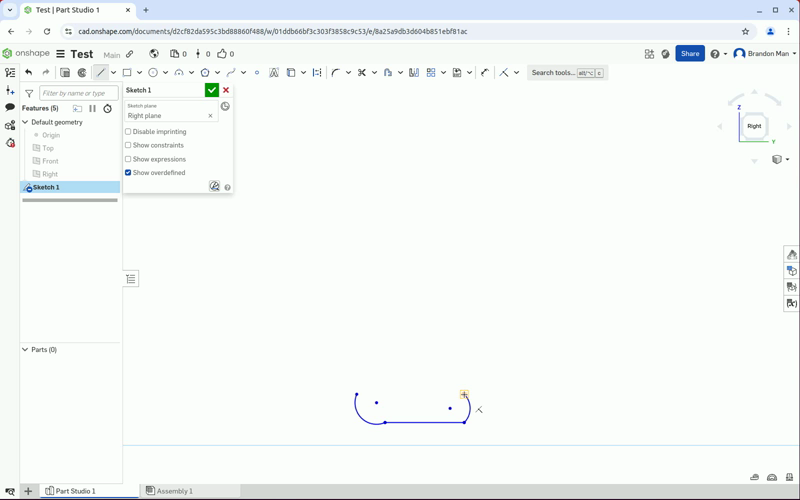
scroll(-6)
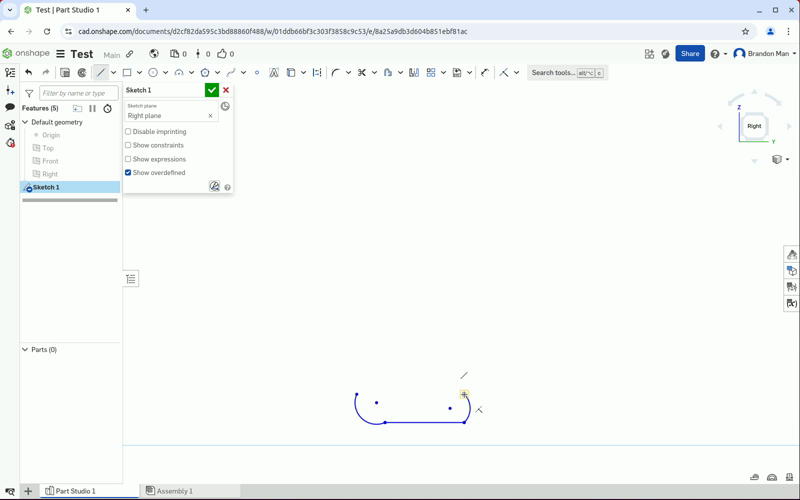
scroll(-6)
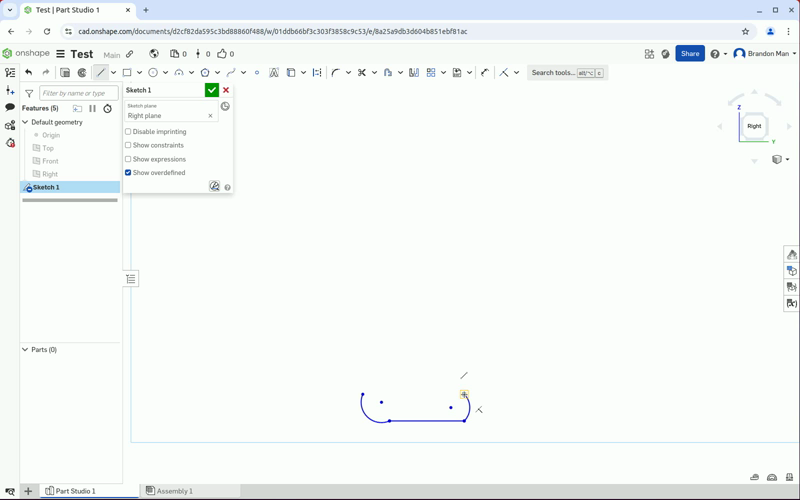
scroll(-6)
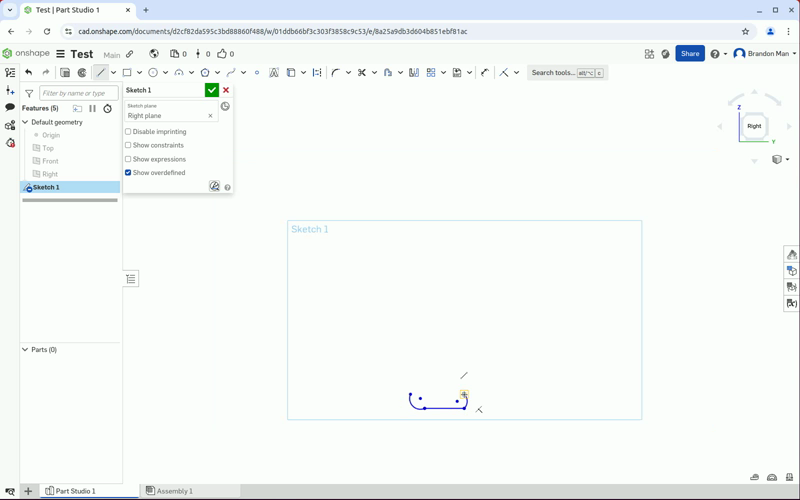
scroll(-6)
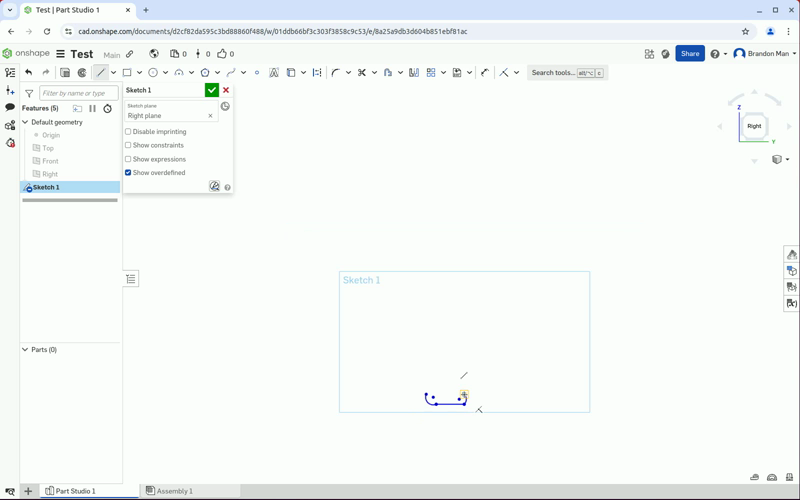
scroll(-6)
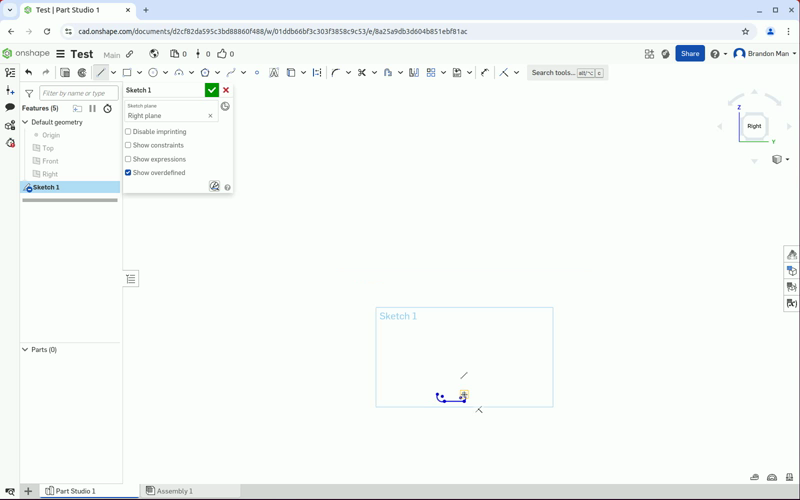
scroll(-6)
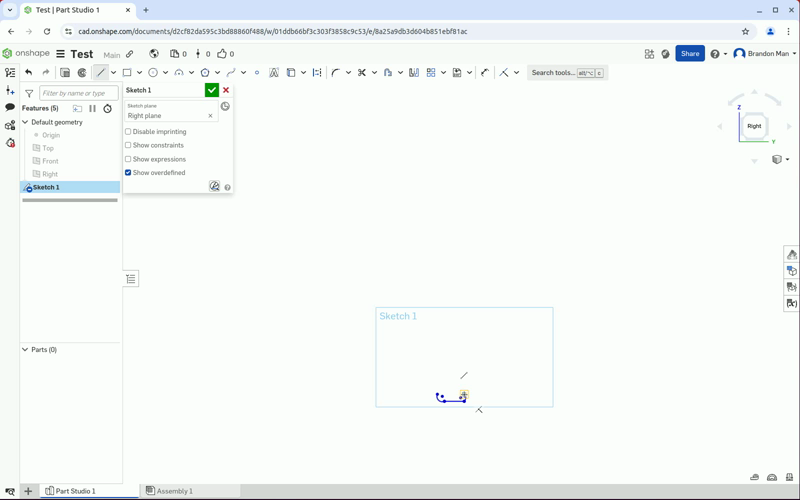
scroll(-6)
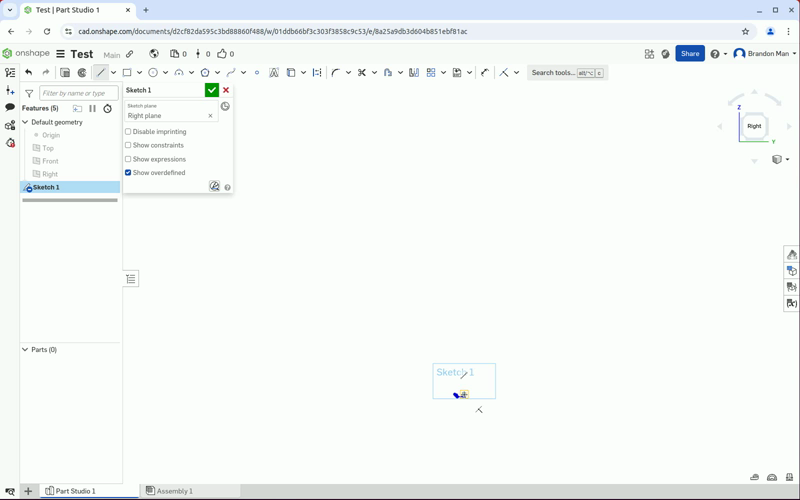
key_down(shift)
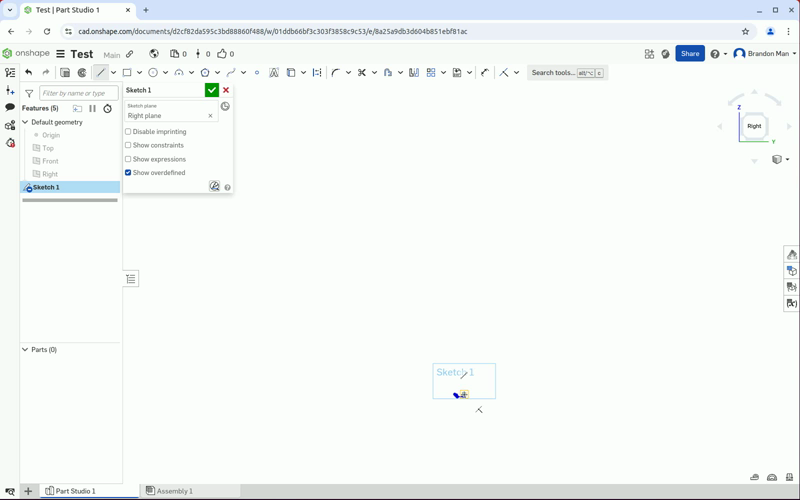
mouse_move(464, 176)
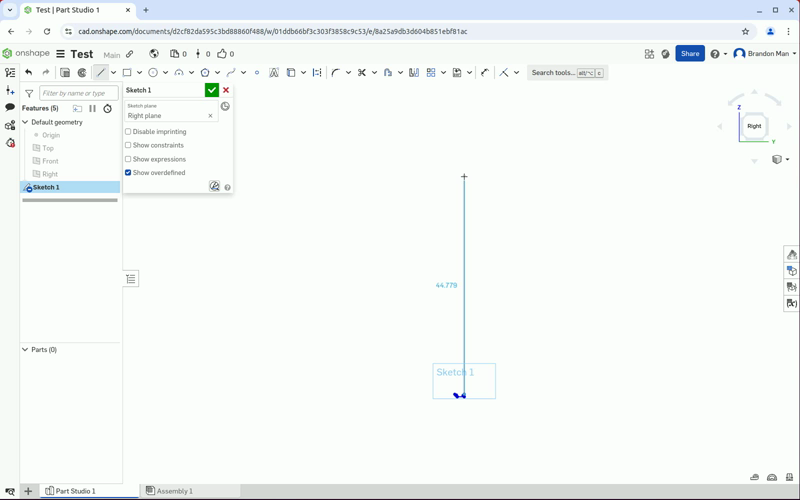
click(464, 176)
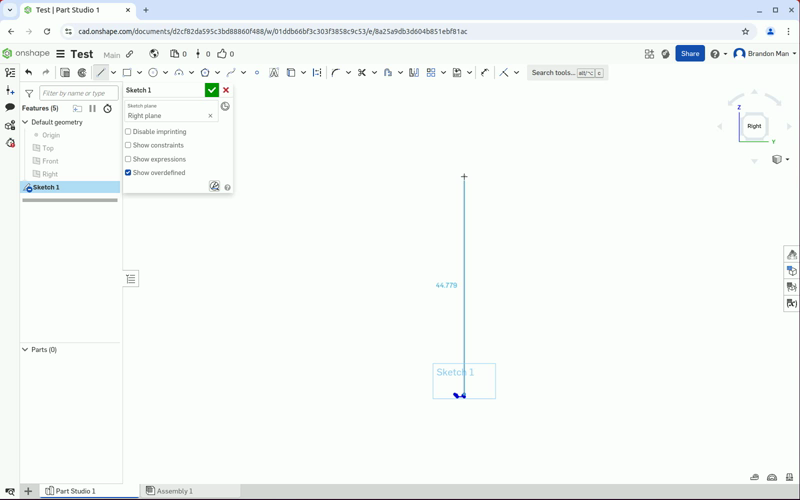
key_up(shift)
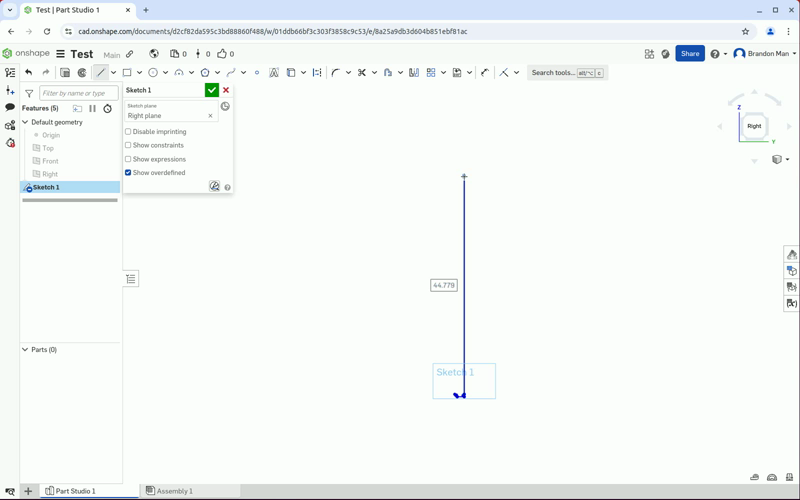
key(esc)
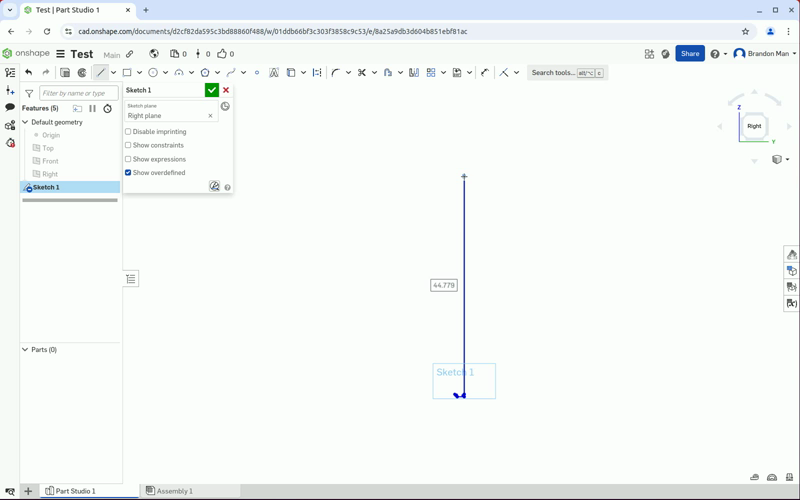
key(a)
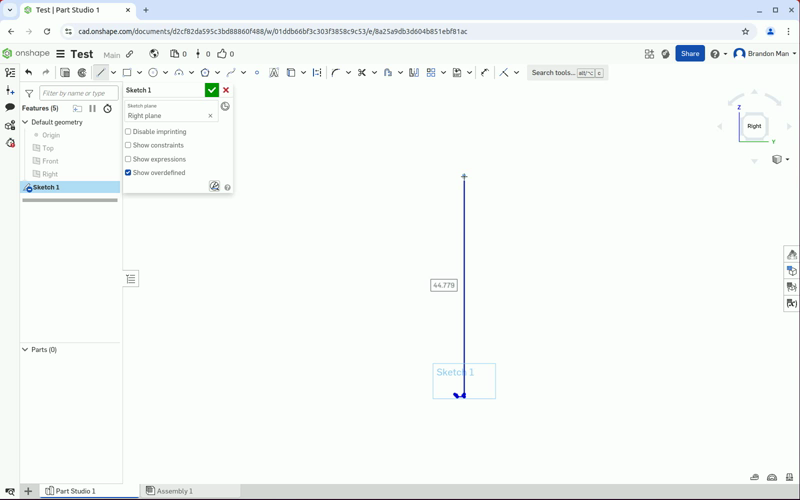
mouse_move(464, 176)
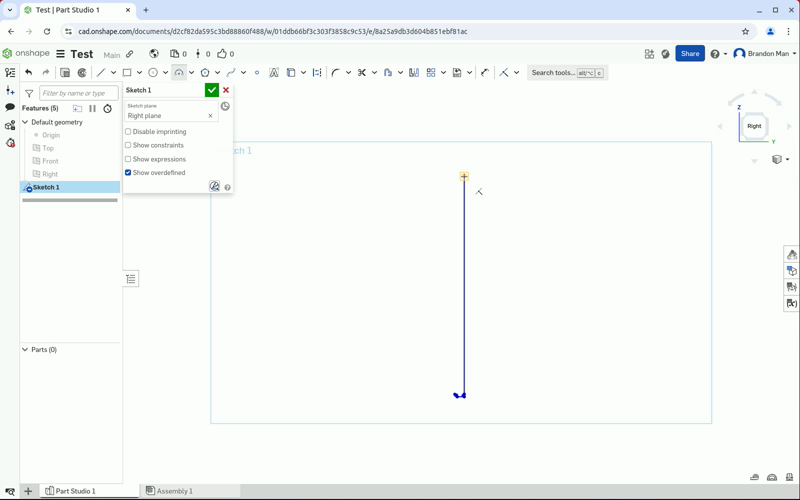
click(464, 176)
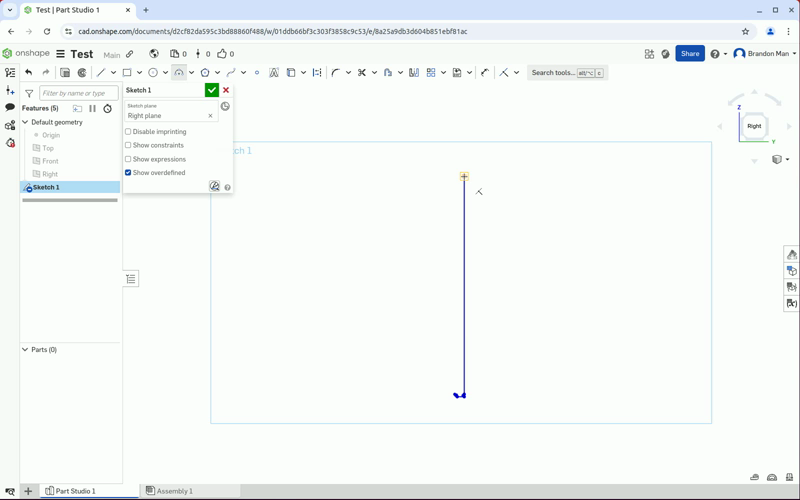
key_down(shift)
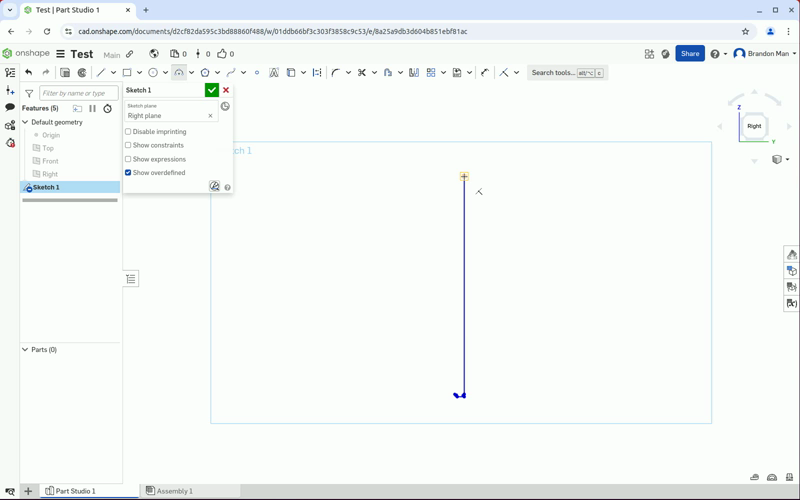
mouse_move(454, 176)
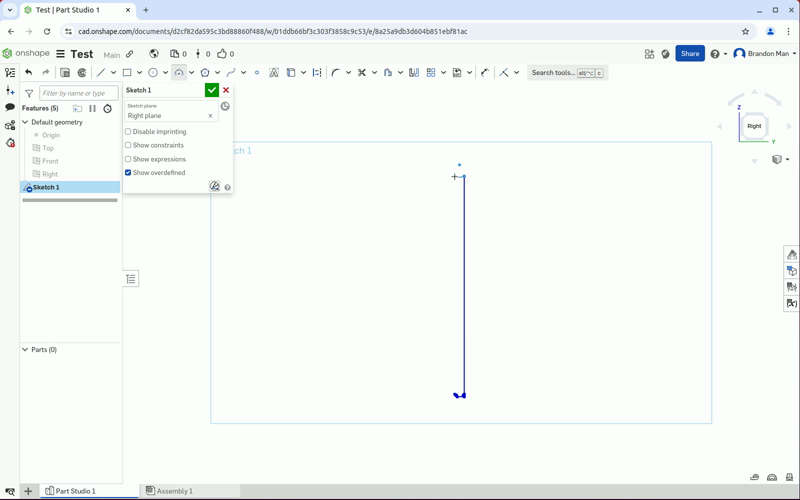
click(454, 176)
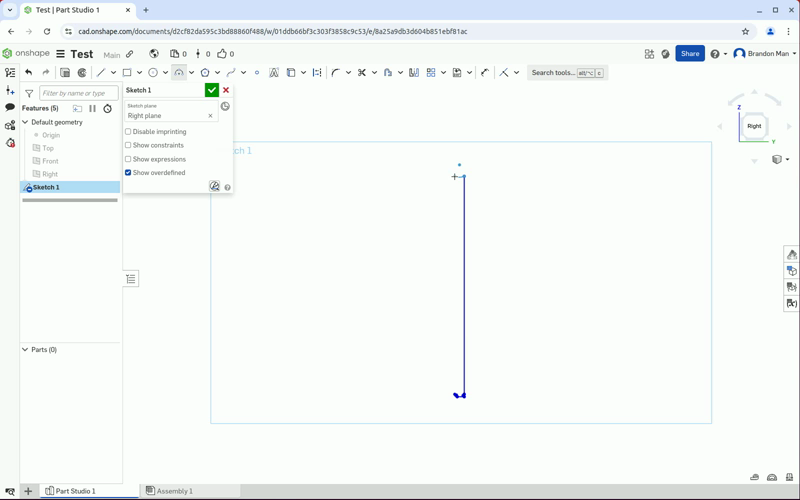
mouse_move(459, 171)
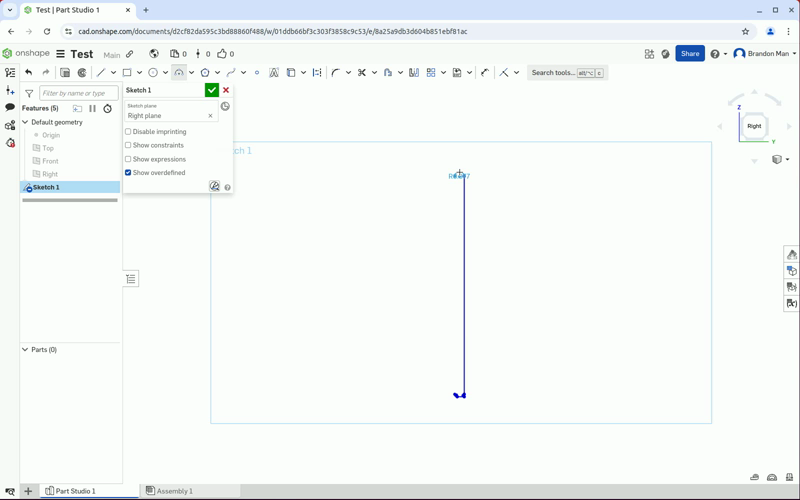
click(459, 171)
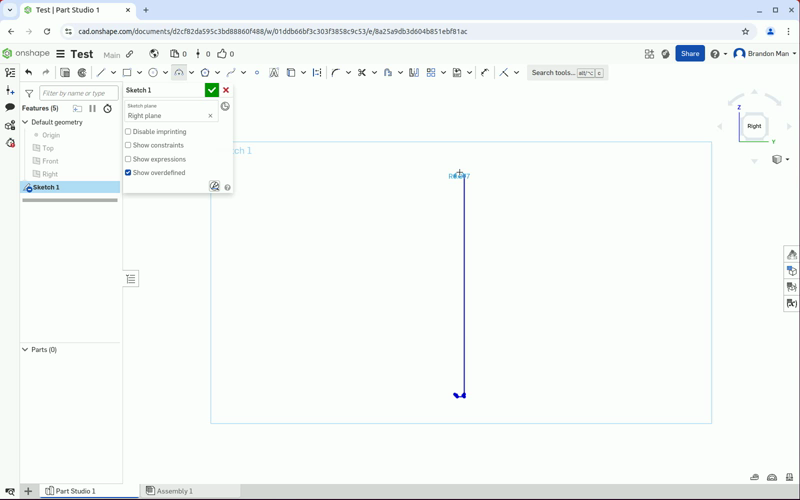
key_up(shift)
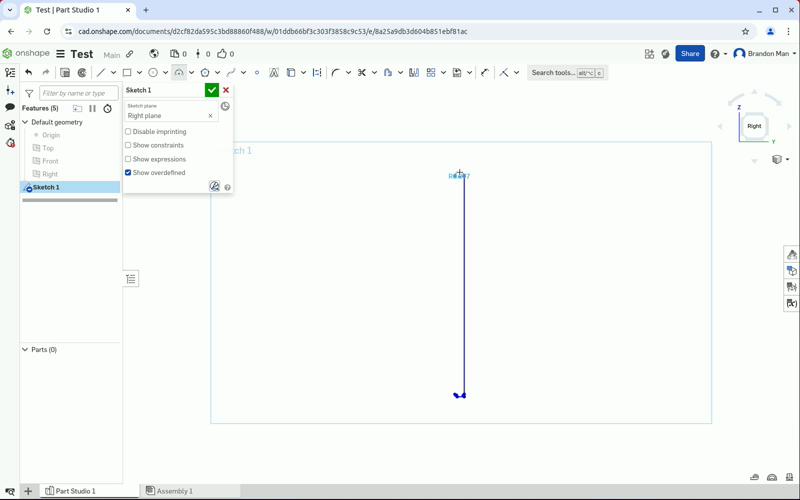
key(esc)
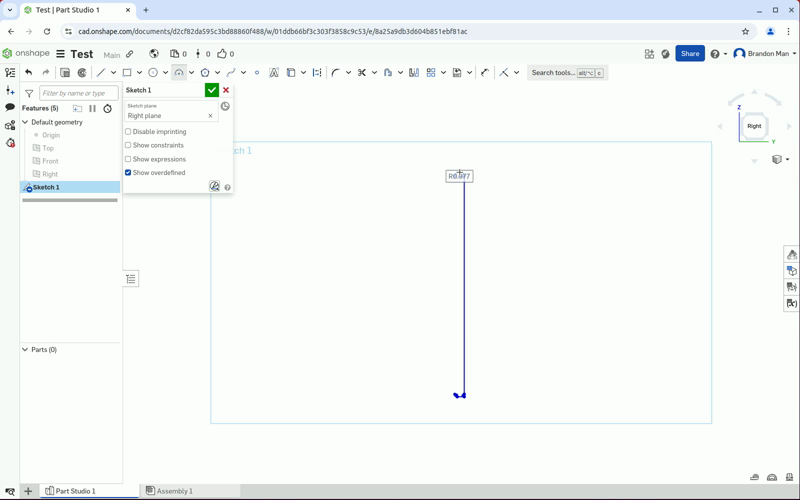
key(l)
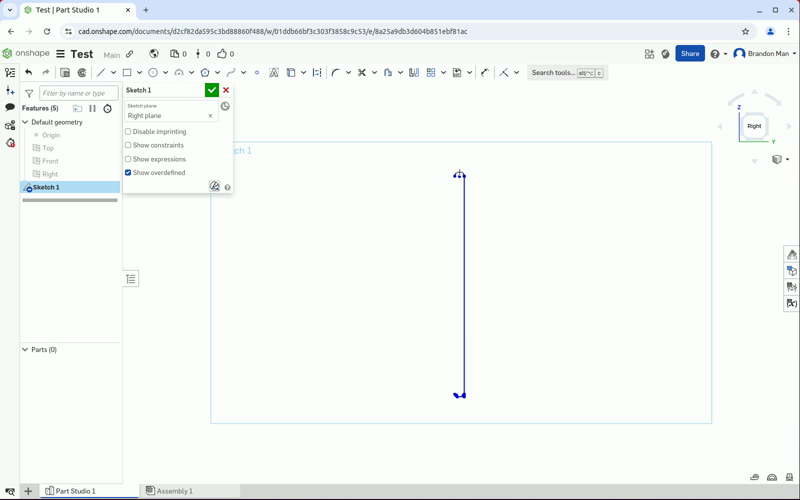
mouse_move(454, 176)
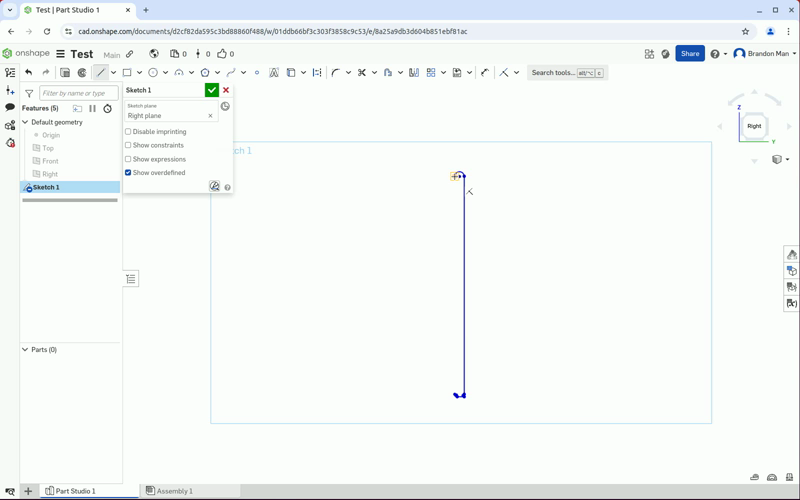
click(454, 176)
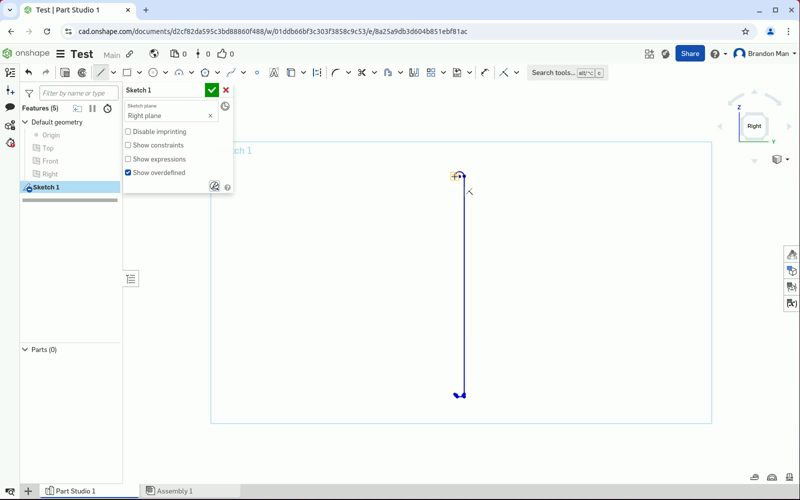
key_down(shift)
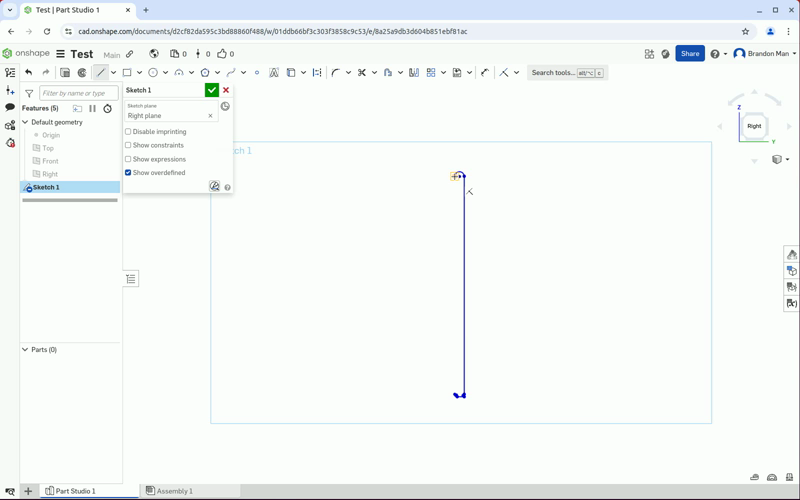
mouse_move(454, 394)
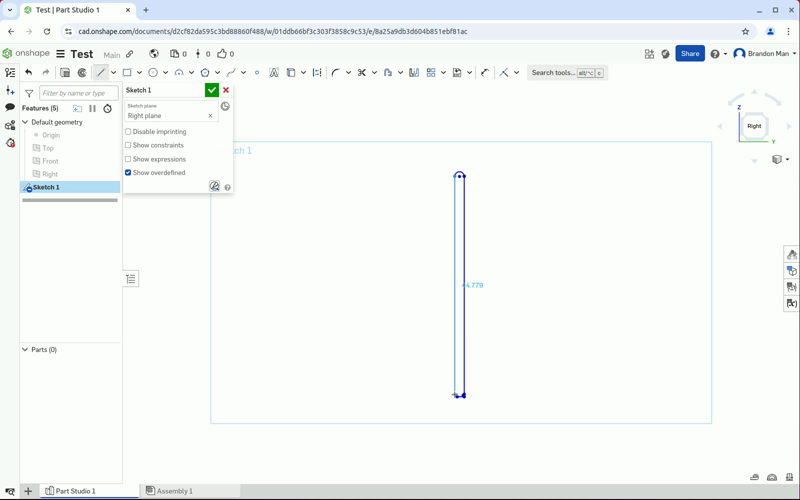
scroll(6)
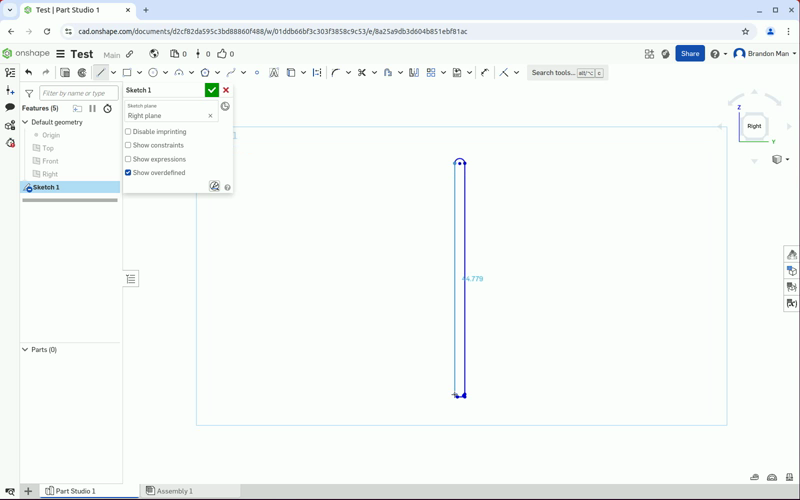
scroll(6)
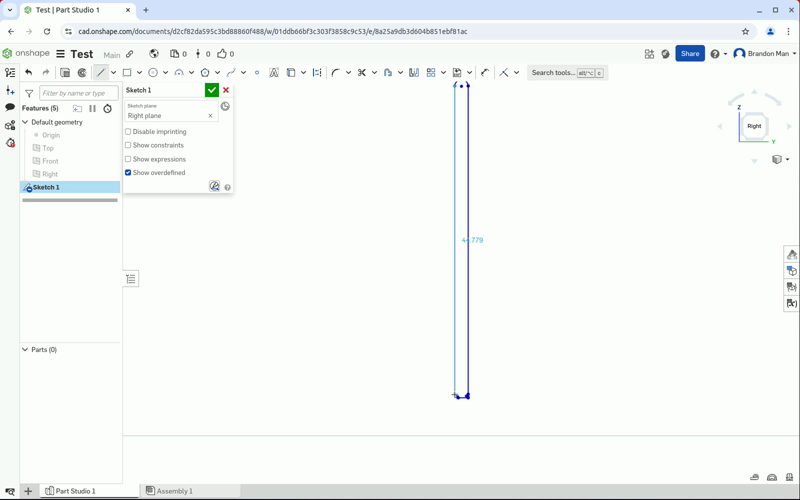
scroll(6)
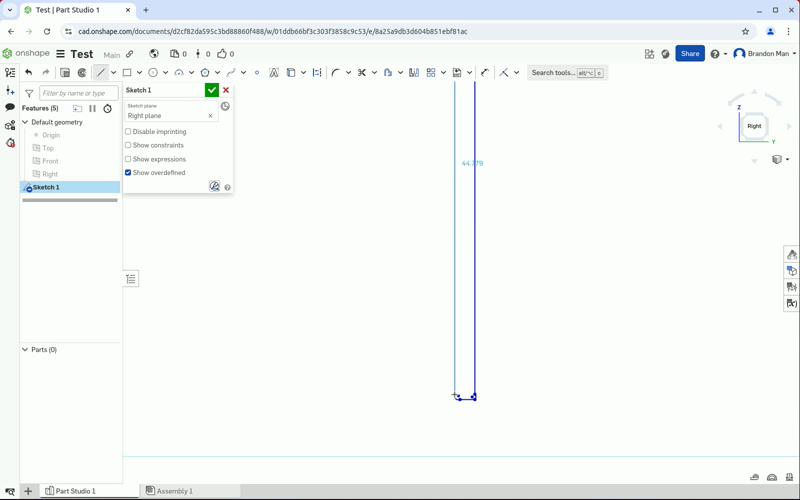
scroll(6)
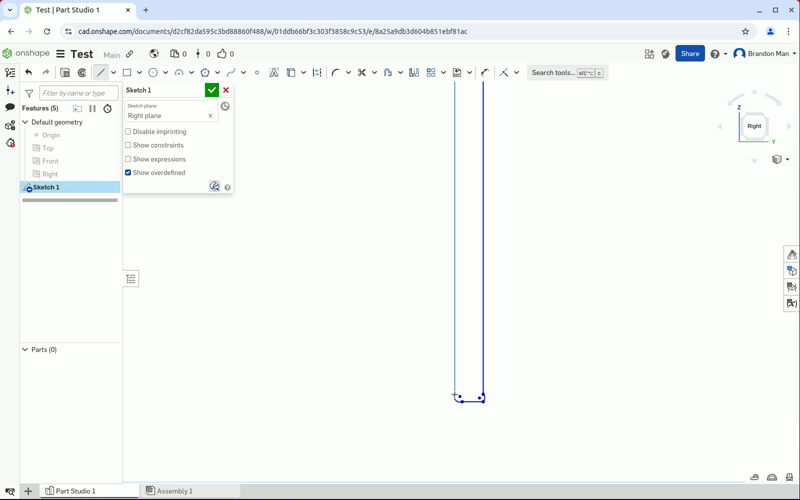
scroll(6)
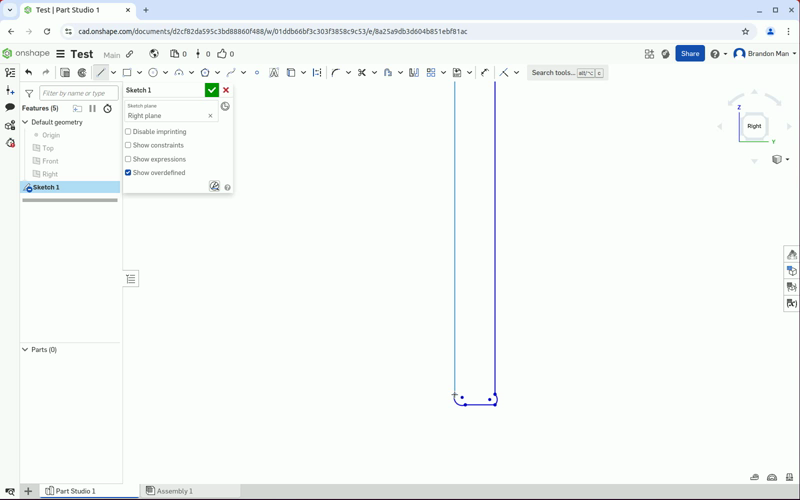
scroll(6)
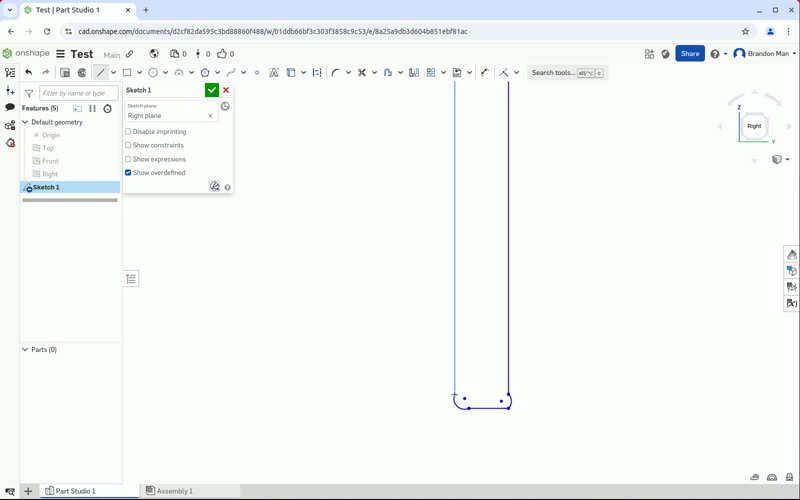
scroll(6)
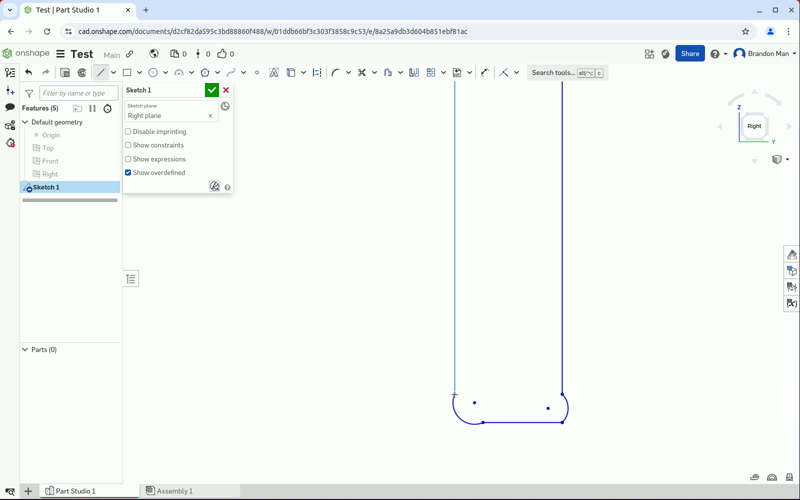
key_up(shift)
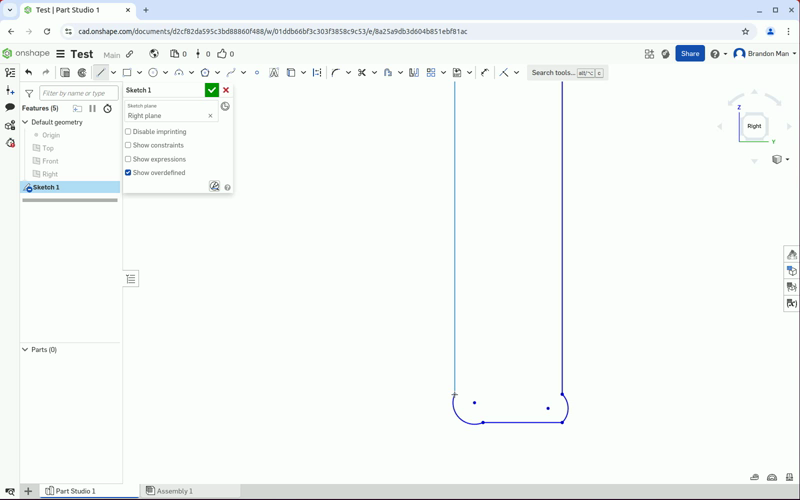
click(454, 394)
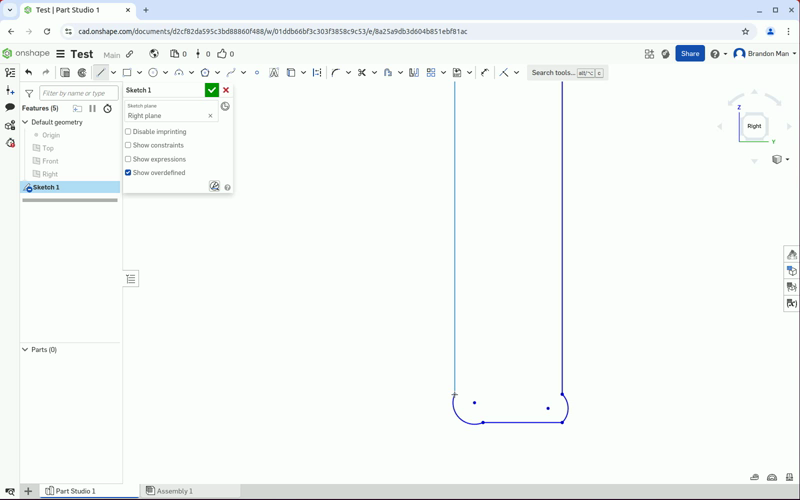
scroll(-6)
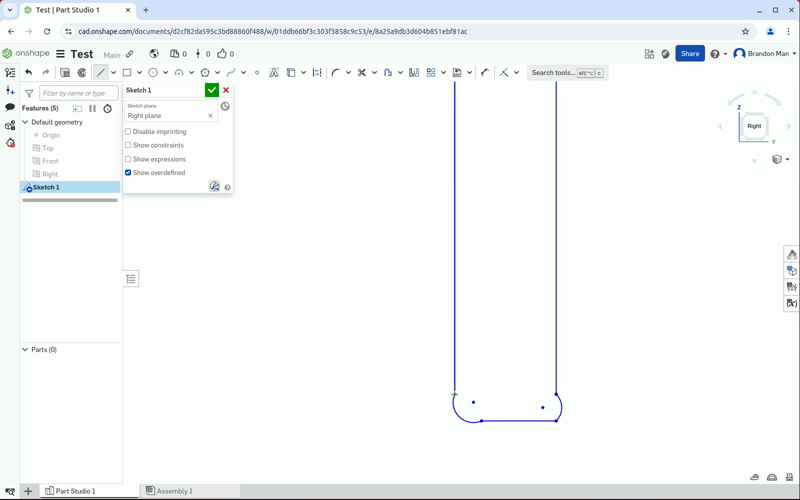
scroll(-6)
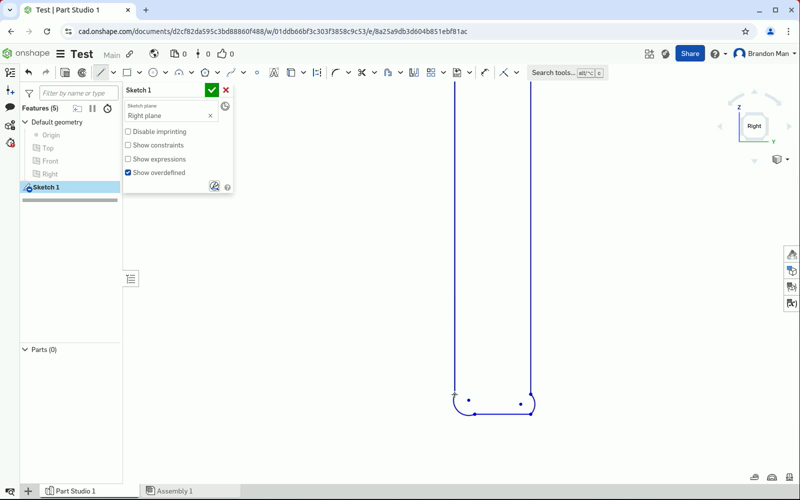
scroll(-6)
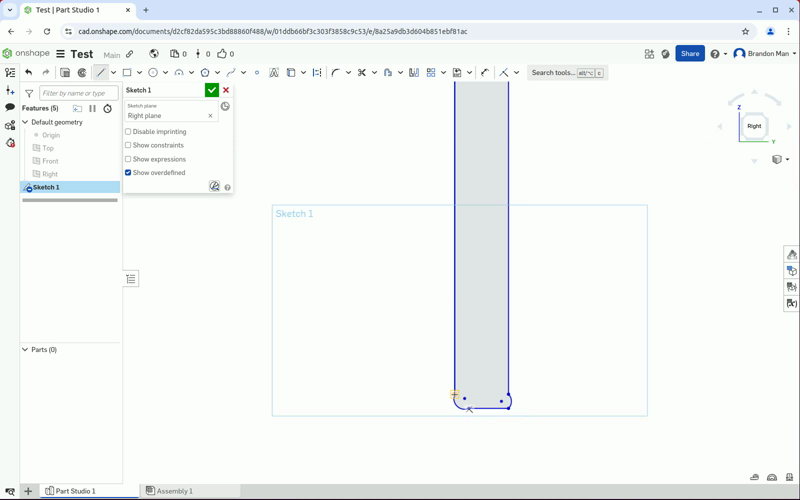
scroll(-6)
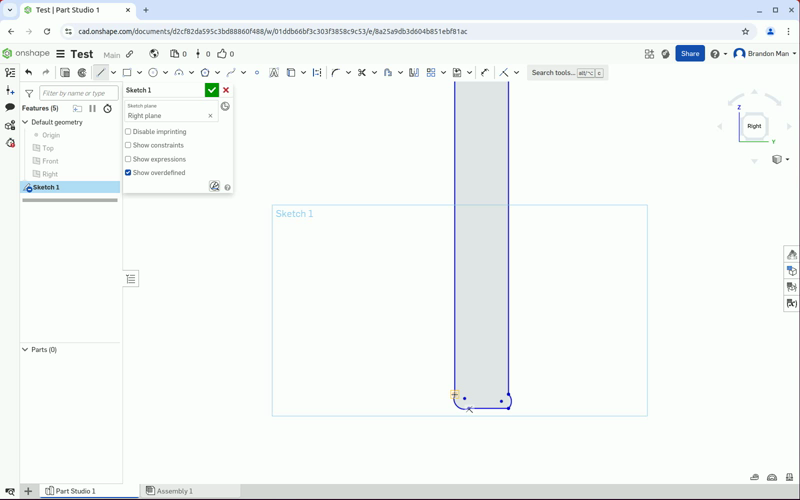
scroll(-6)
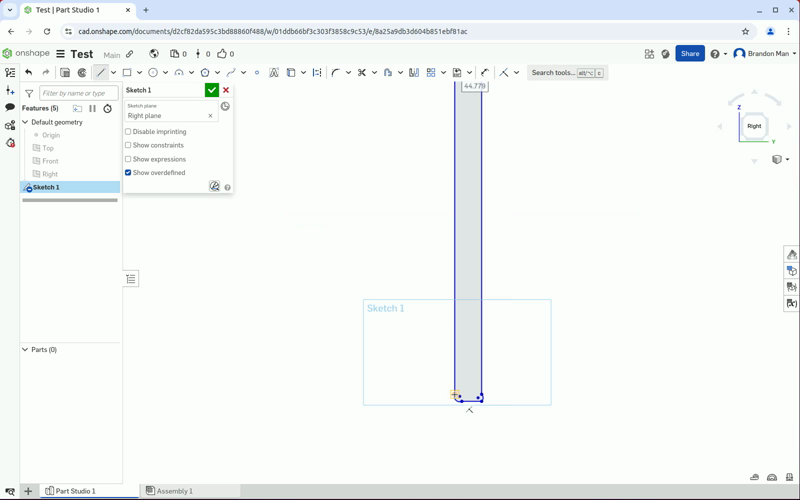
scroll(-6)
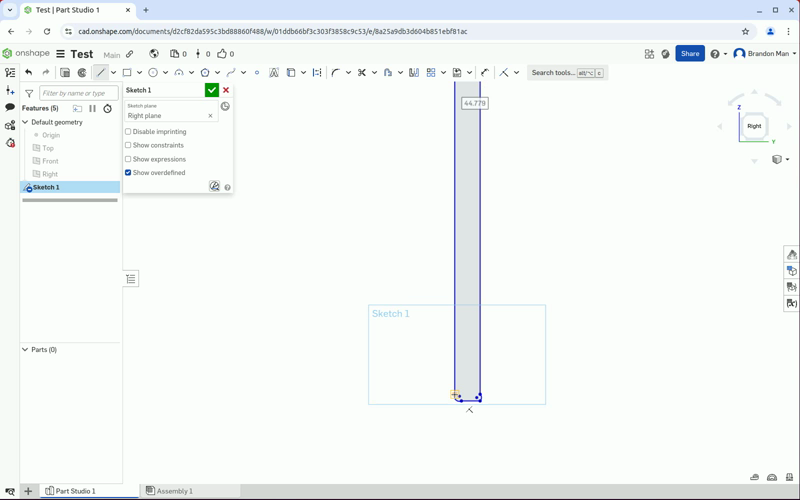
scroll(-6)
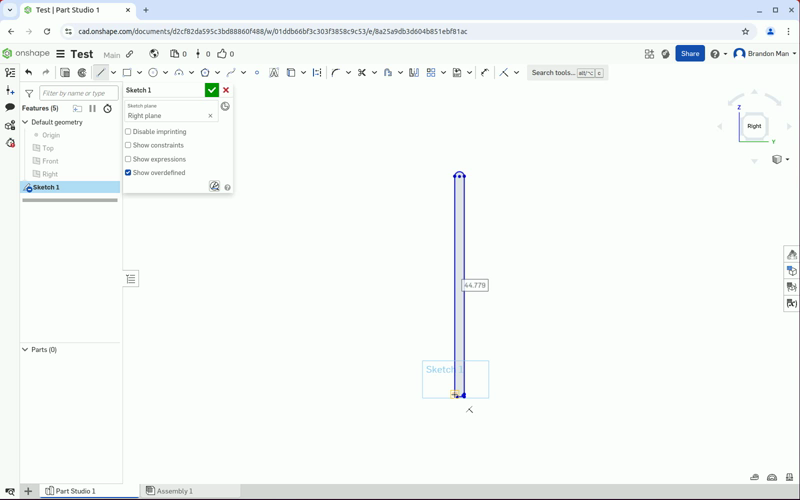
key(esc)
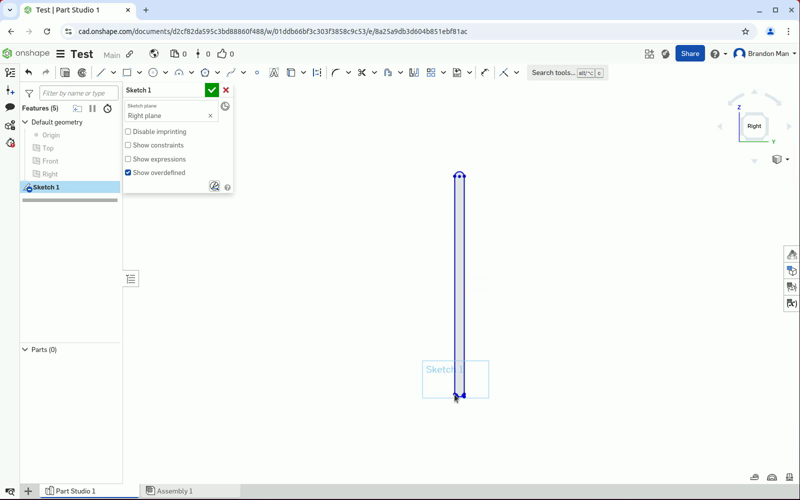
key(c)
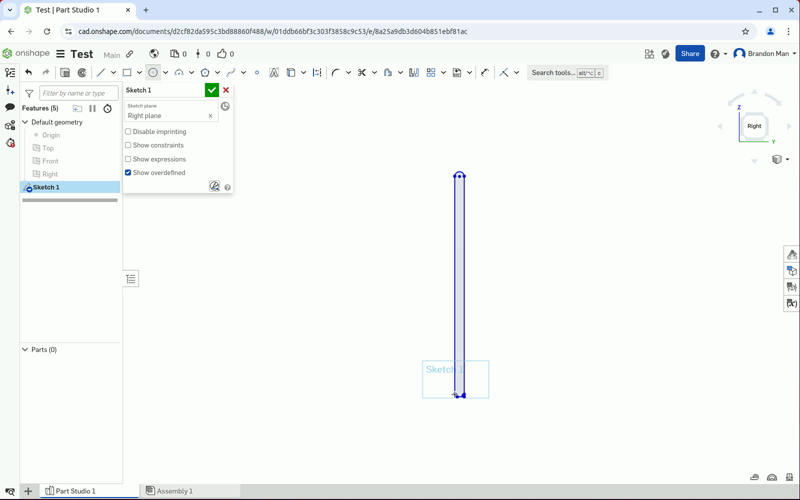
key_down(shift)
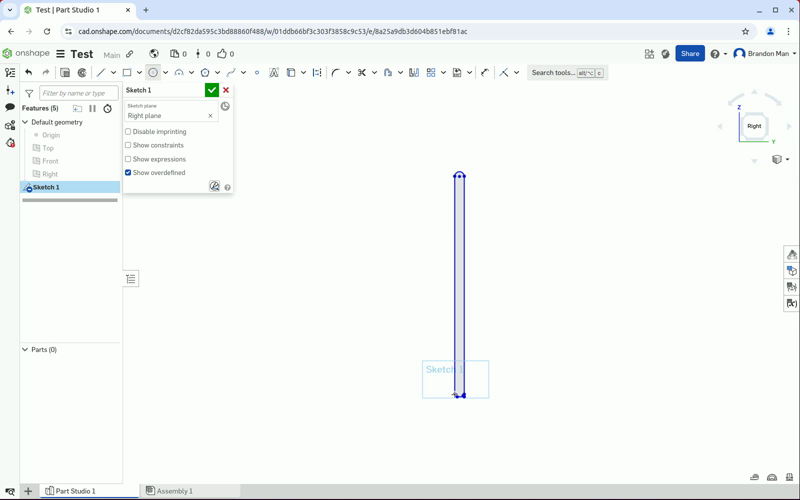
mouse_move(459, 176)
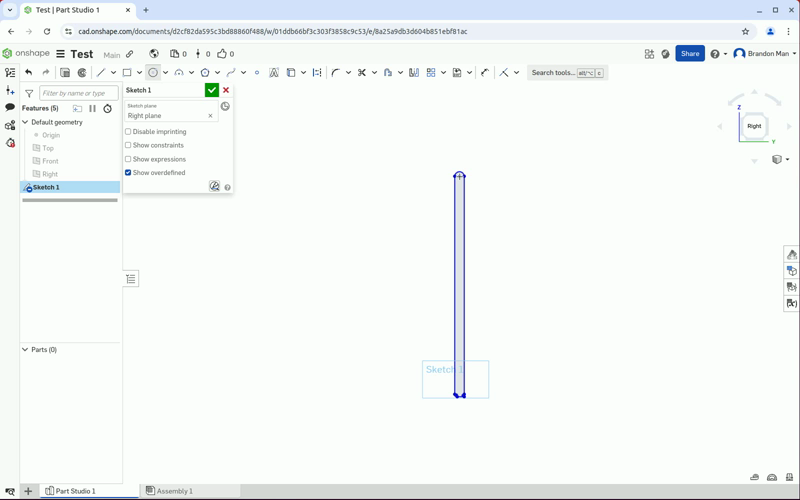
click(459, 176)
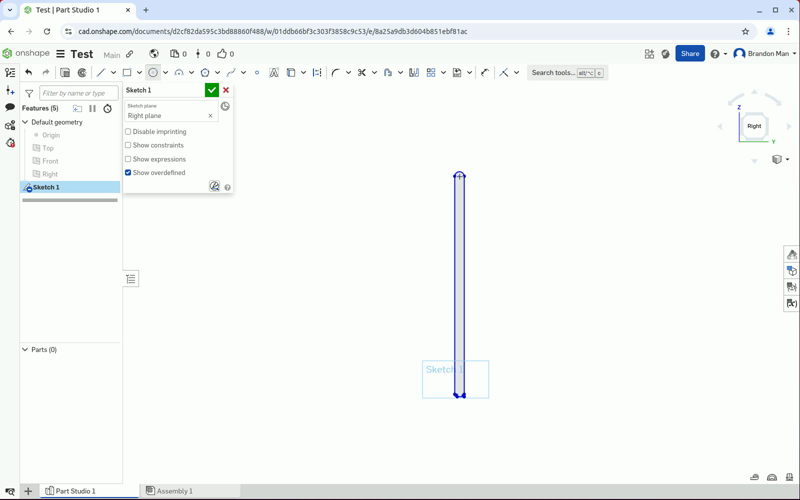
key_up(shift)
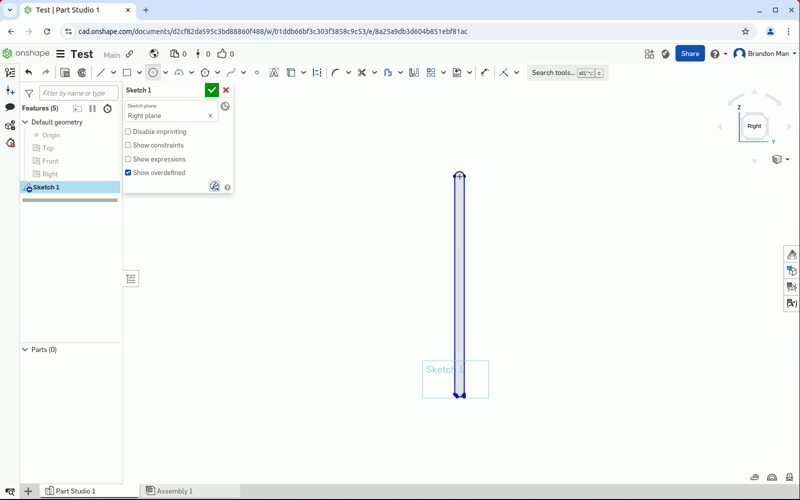
mouse_move(461, 176)
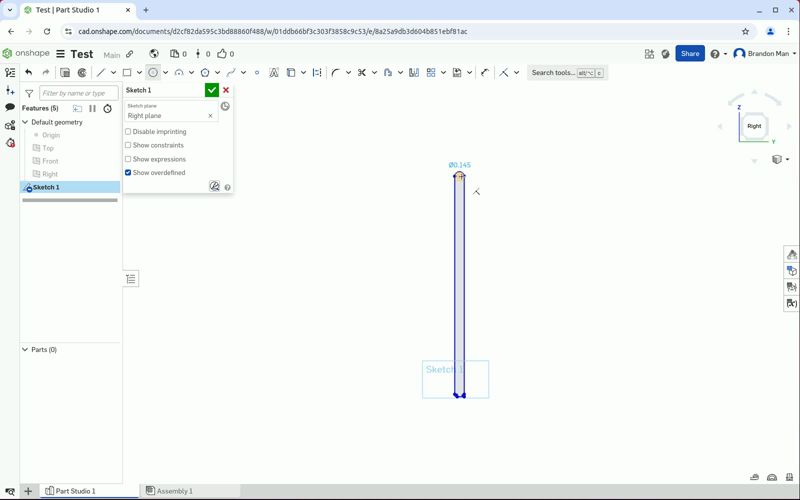
scroll(6)
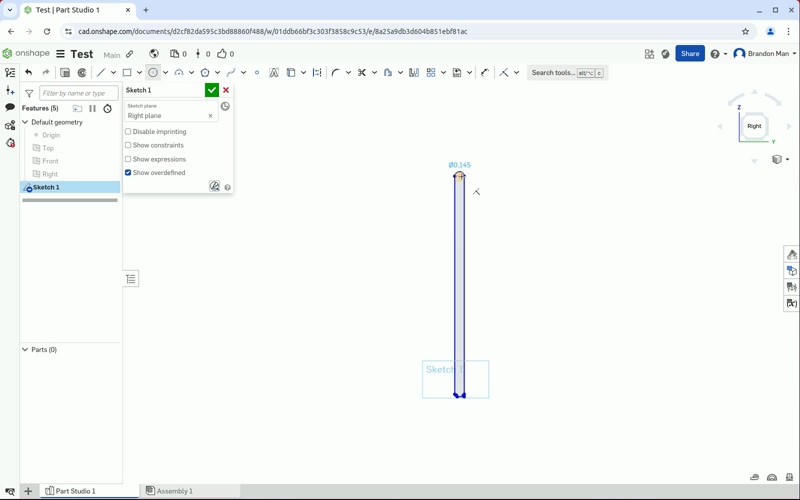
scroll(6)
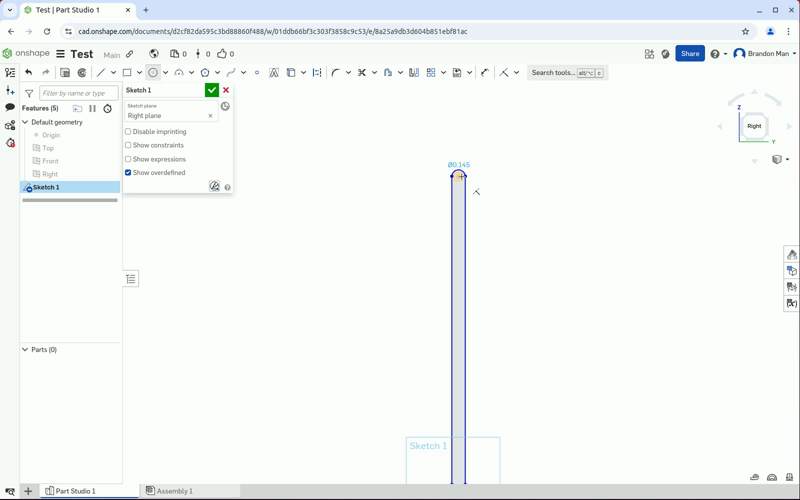
scroll(6)
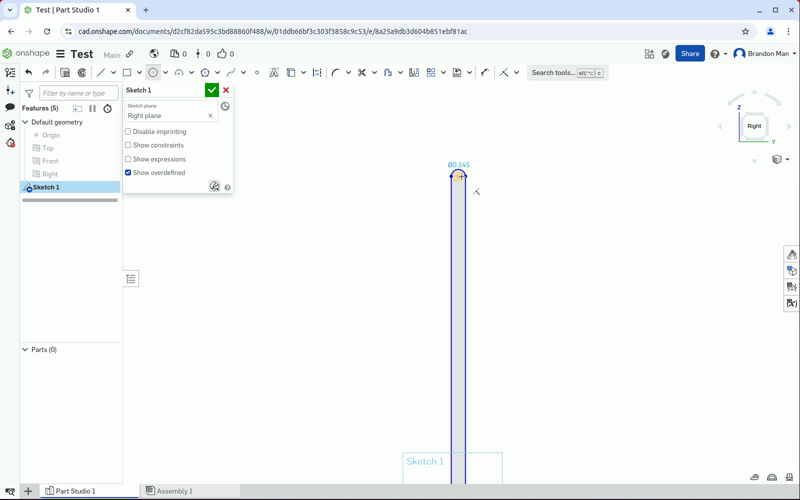
scroll(6)
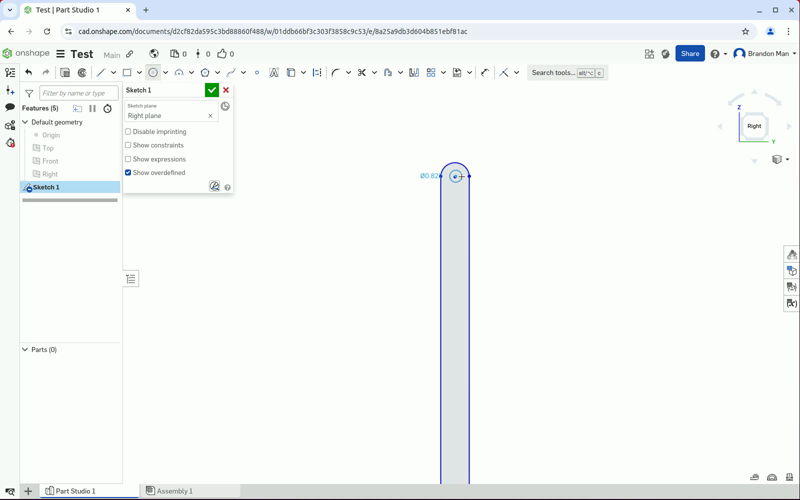
scroll(6)
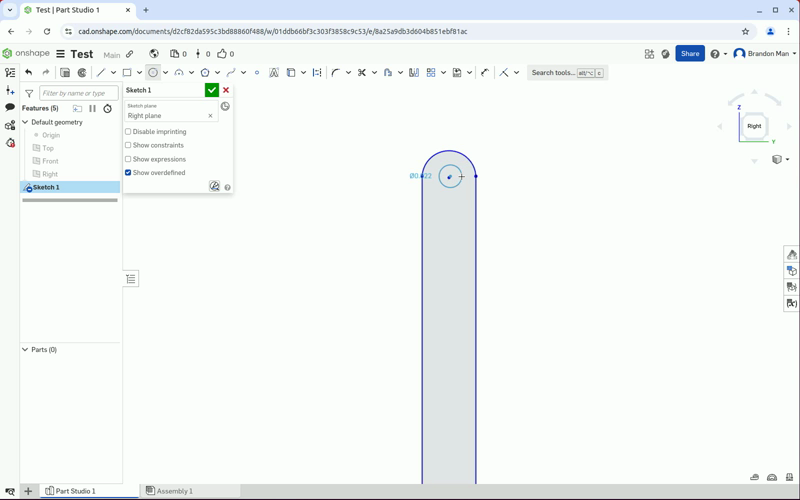
scroll(6)
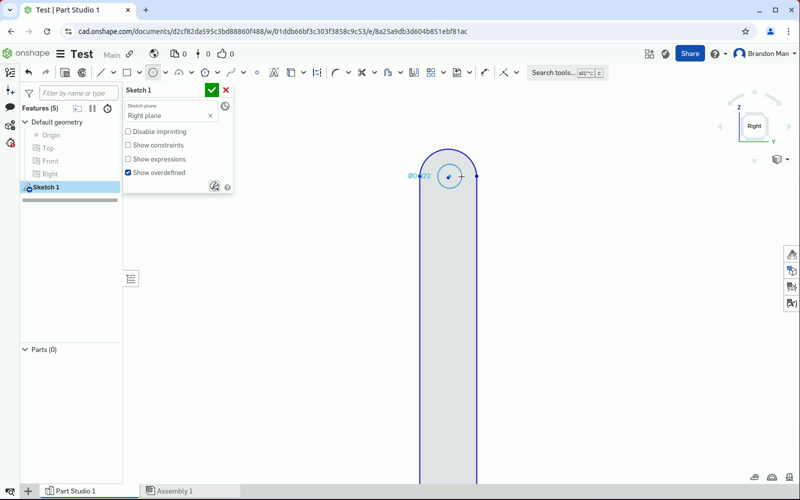
scroll(6)
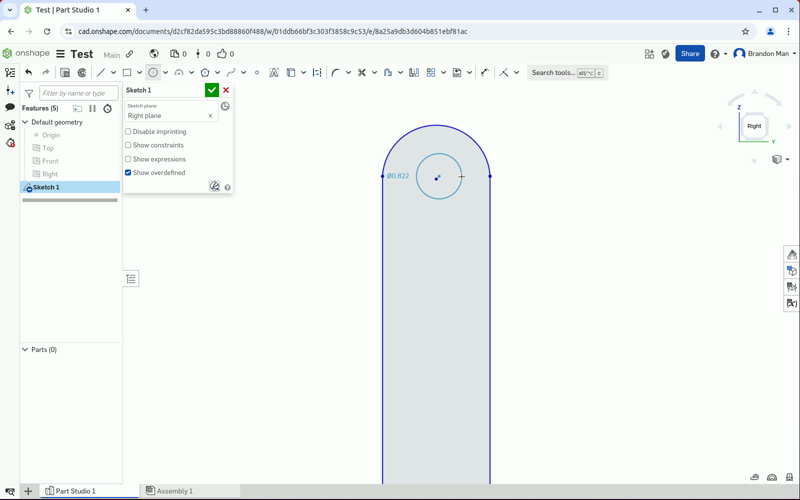
click(461, 176)
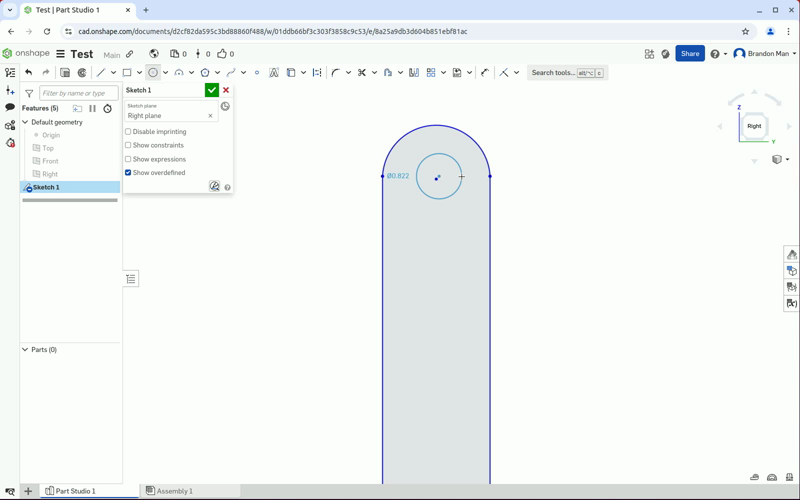
scroll(-6)
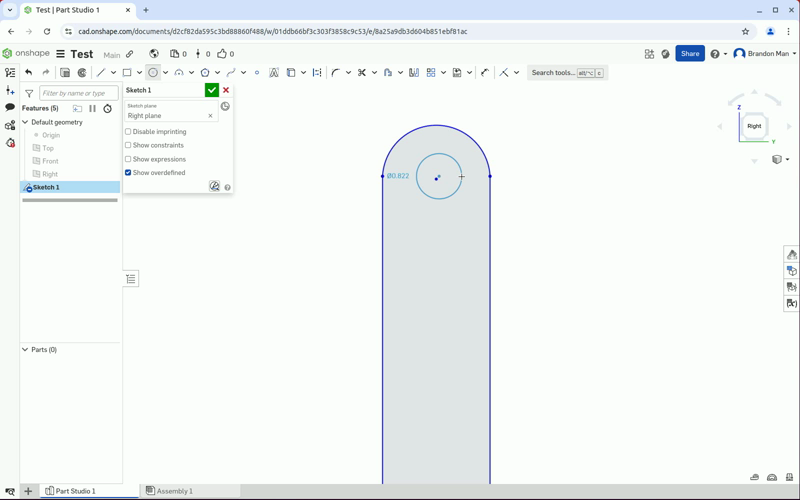
scroll(-6)
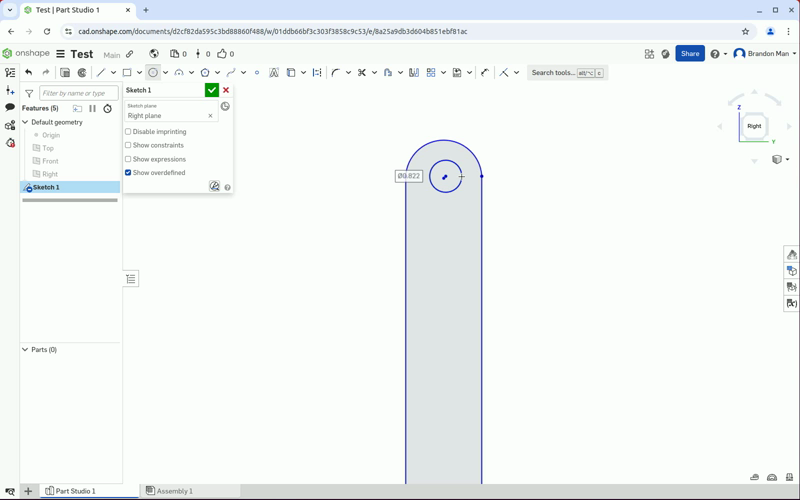
scroll(-6)
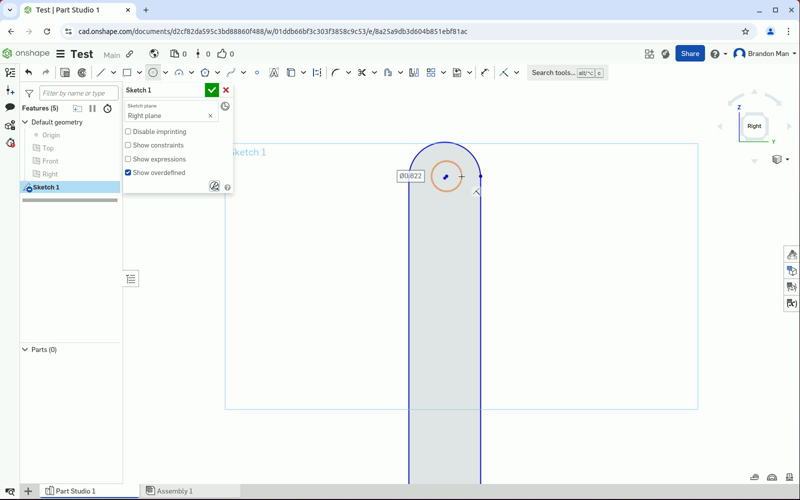
scroll(-6)
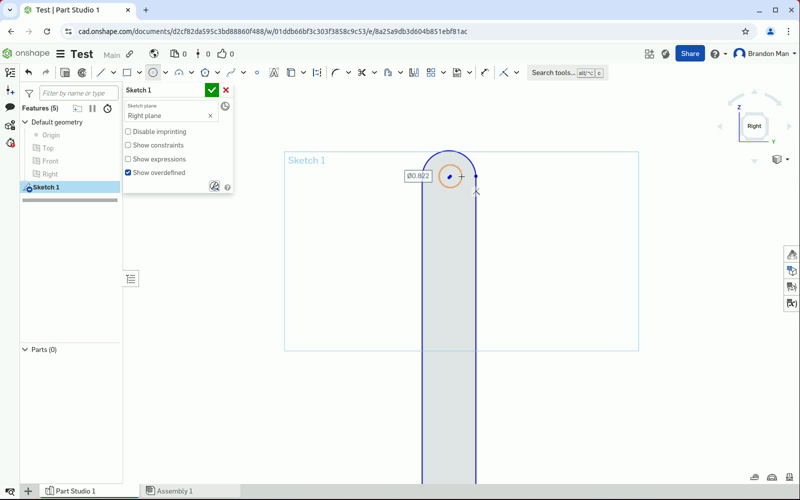
scroll(-6)
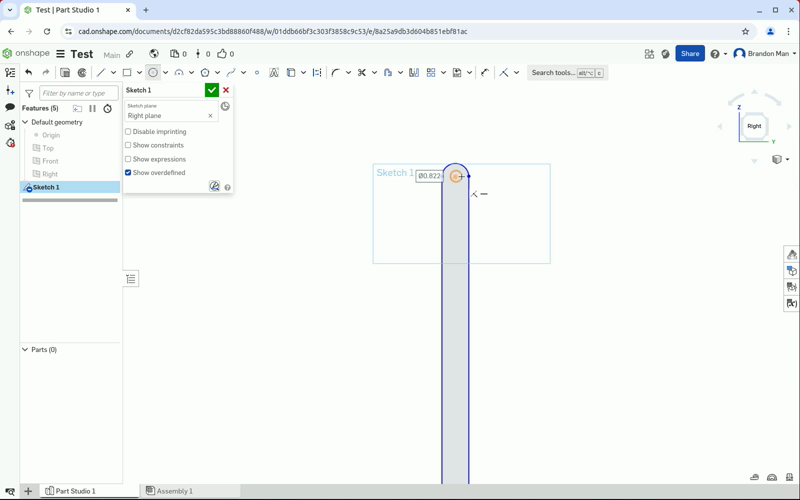
scroll(-6)
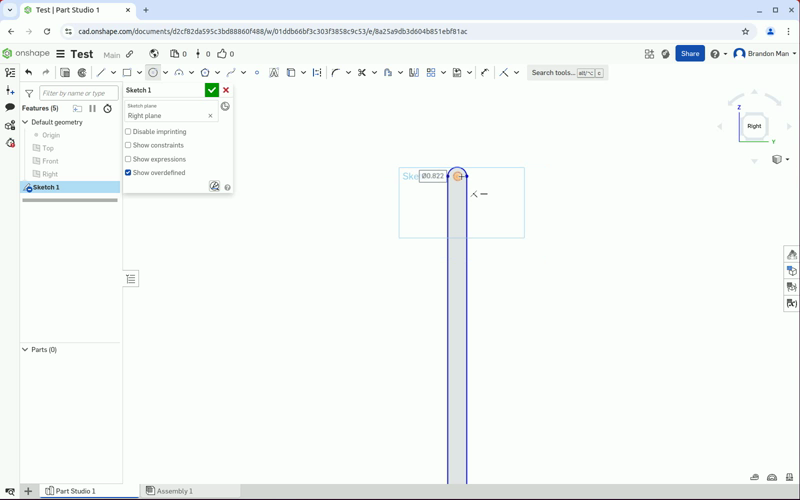
scroll(-6)
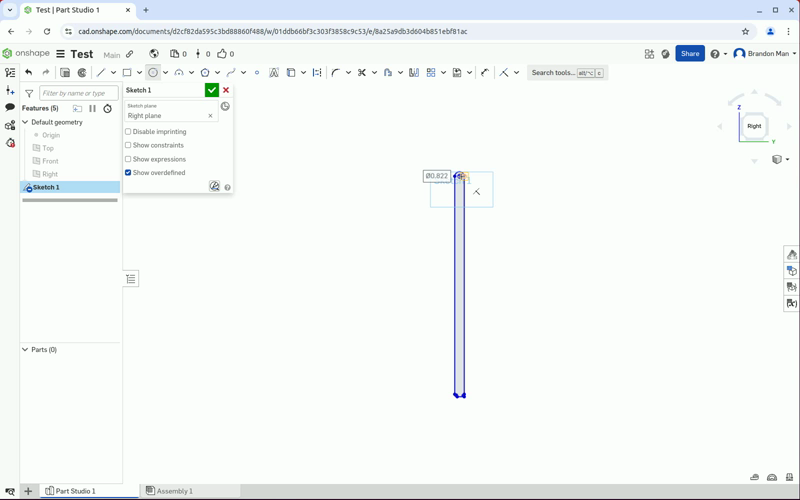
key(esc)
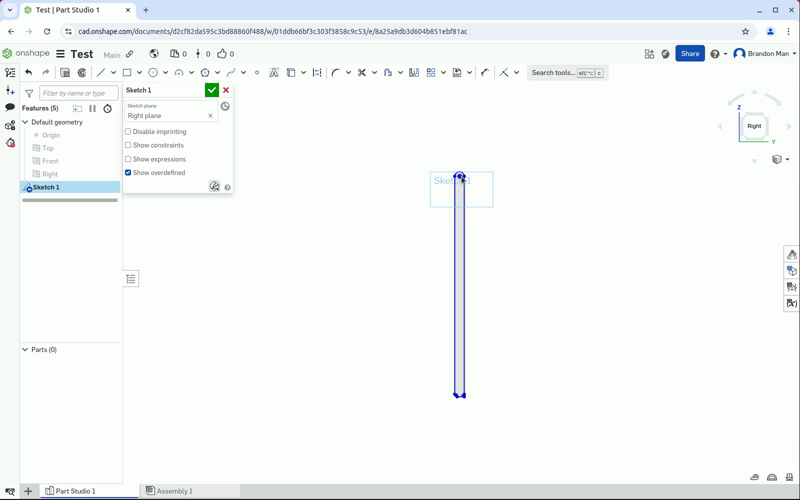
mouse_move(458, 313)
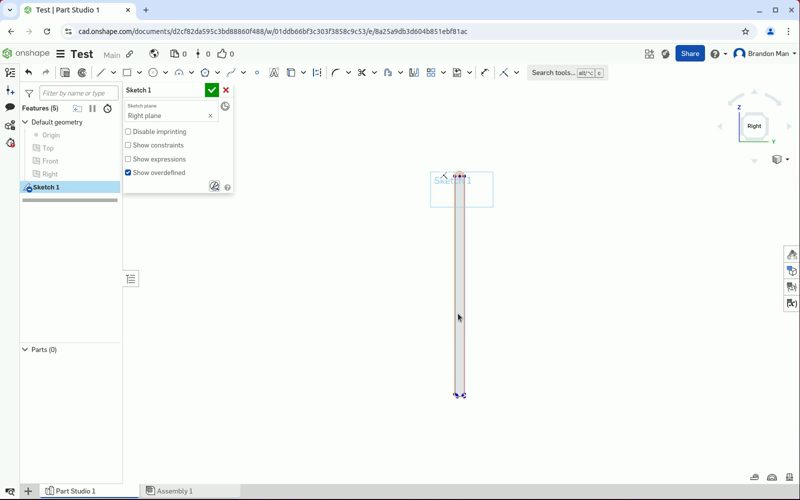
click(458, 313)
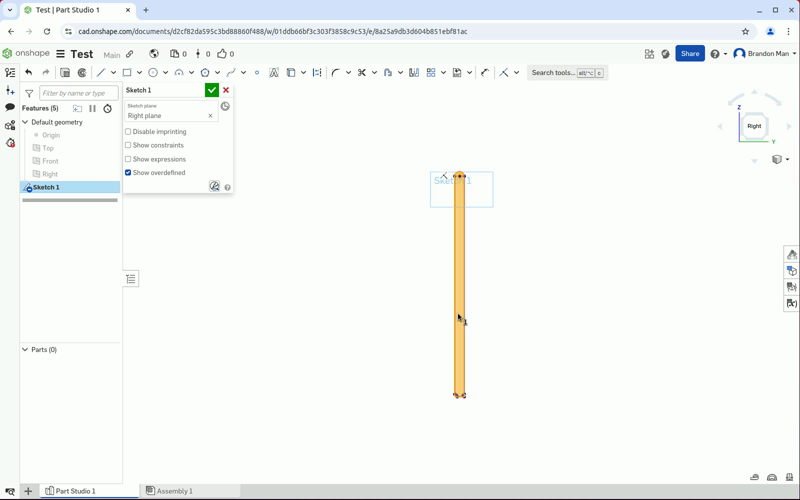
mouse_move(73, 352)
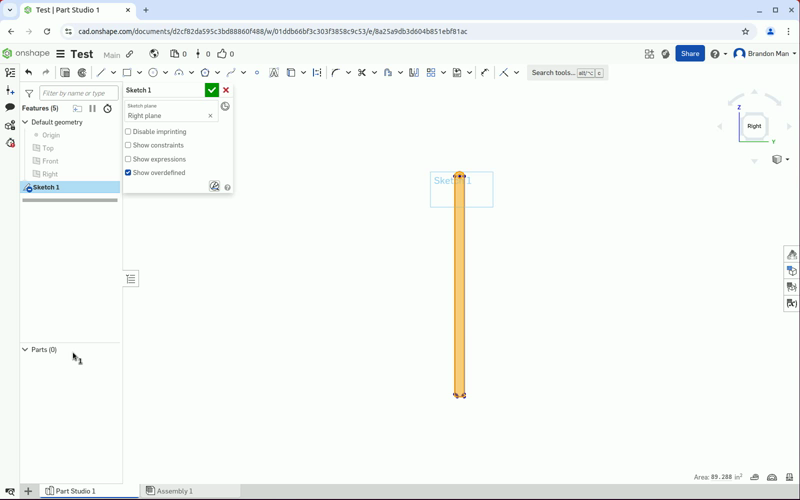
key(shift+y)
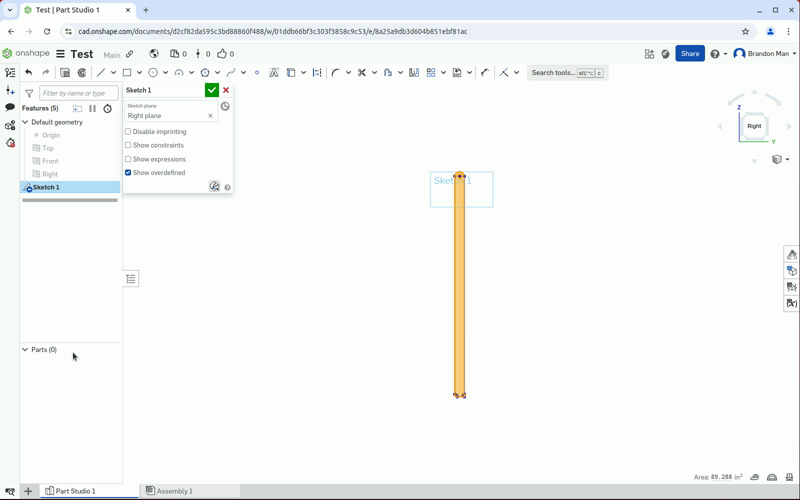
key(shift+e)
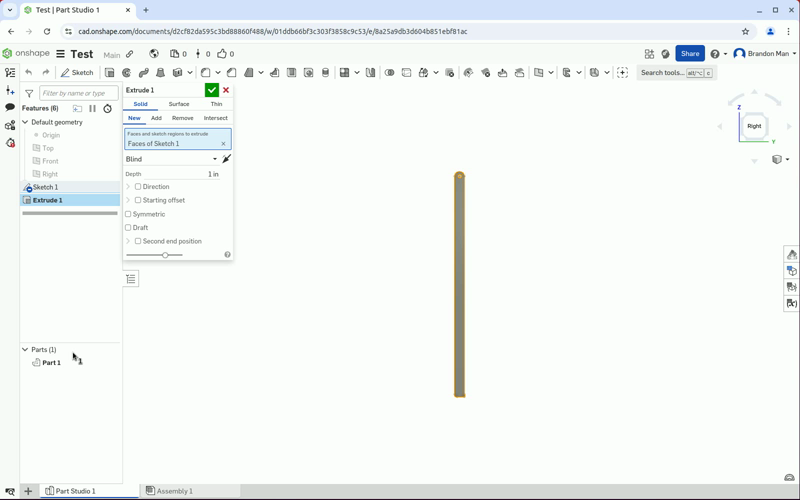
mouse_move(143, 106)
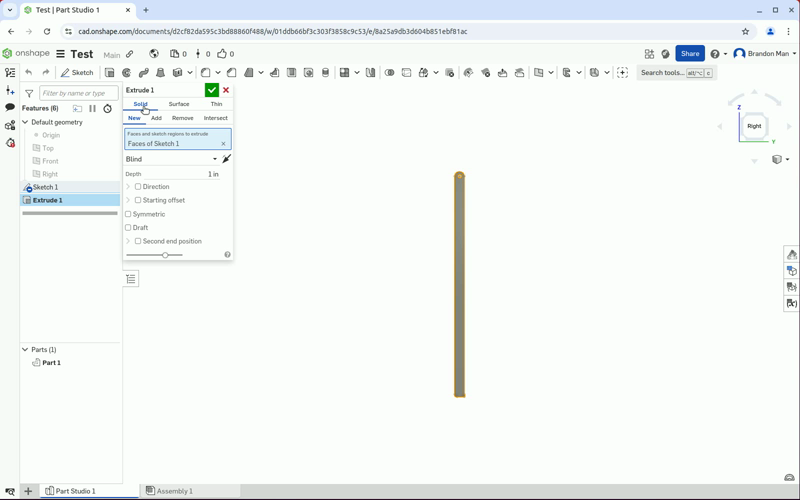
click(143, 106)
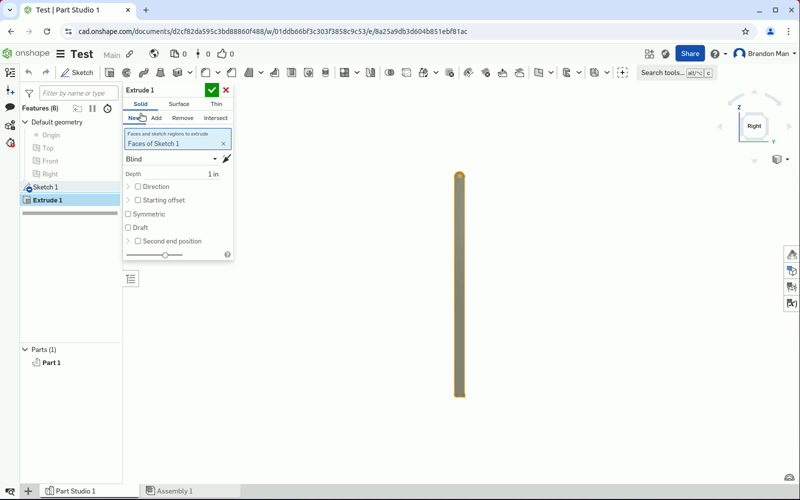
mouse_move(137, 120)
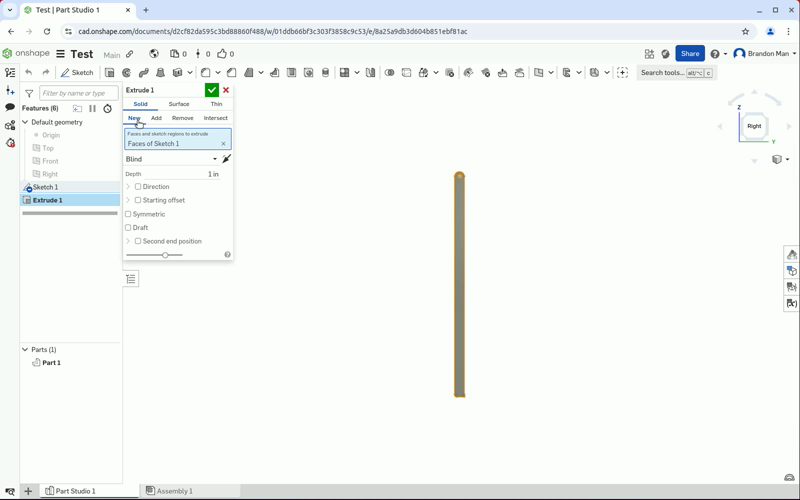
click(137, 120)
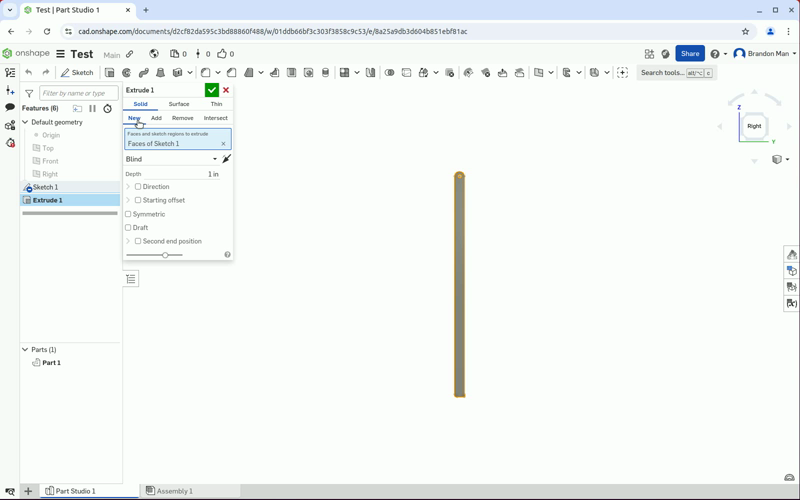
key(tab, 4)
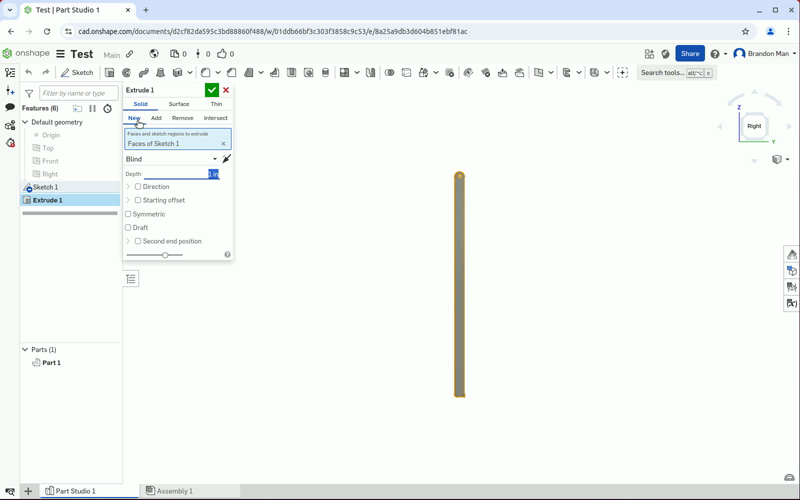
text(1.204)
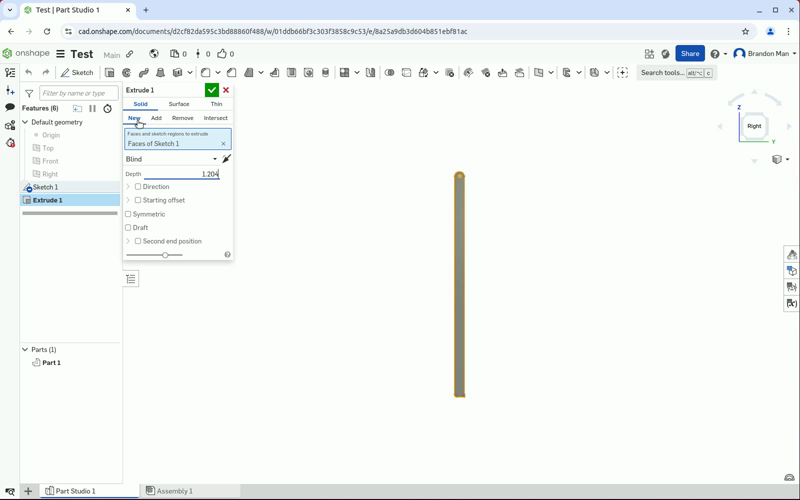
key(enter)
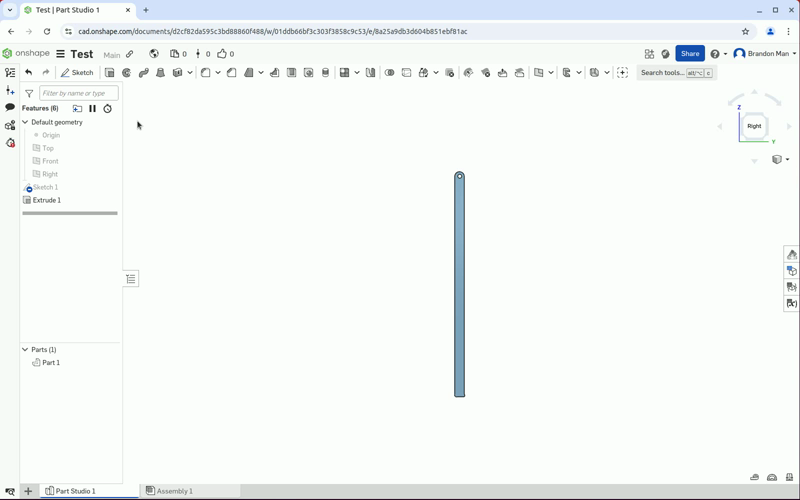
key(shift+h)
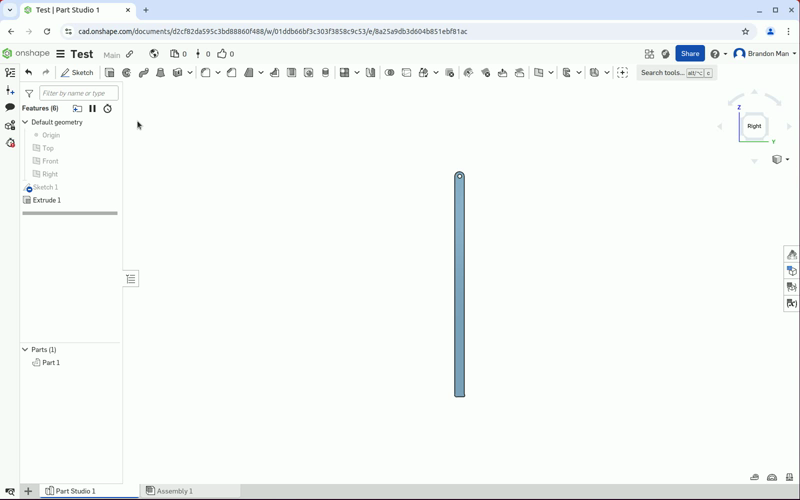
key(shift+h)
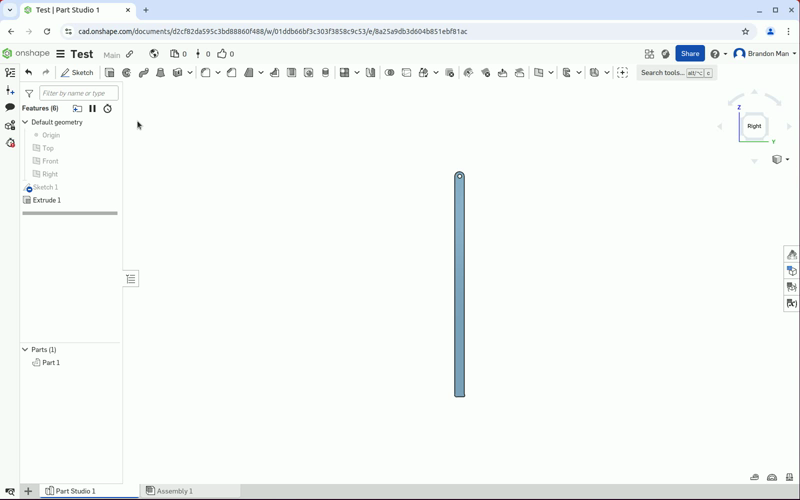
mouse_move(73, 189)
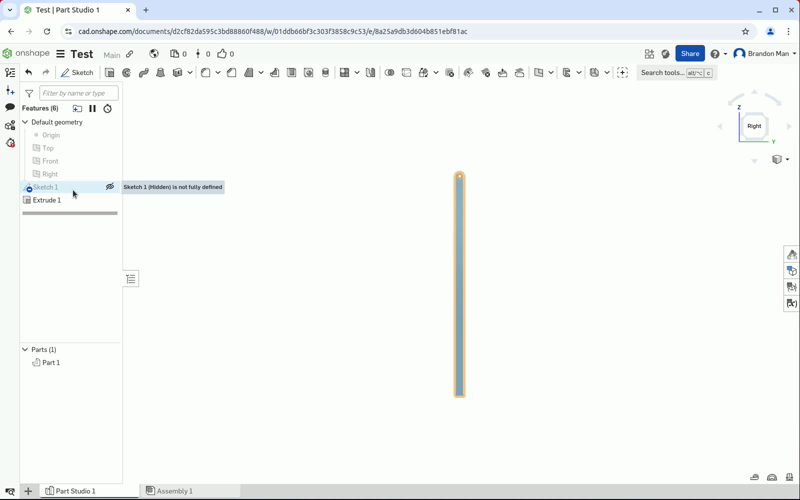
click(73, 189)
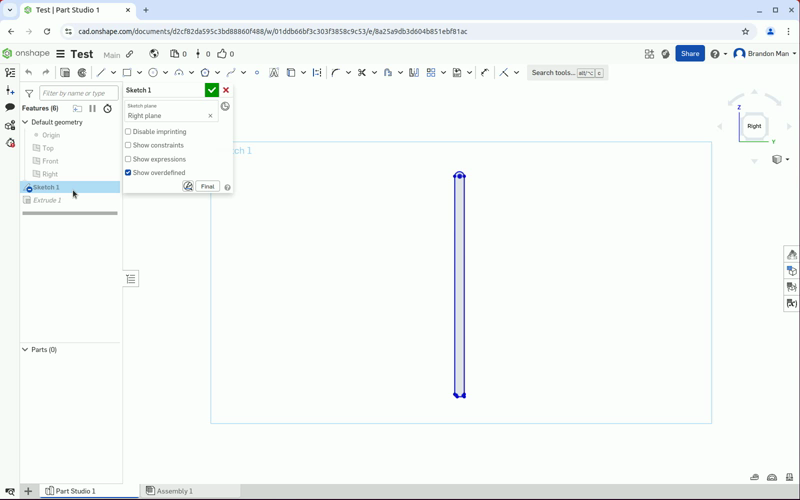
mouse_move(229, 92)
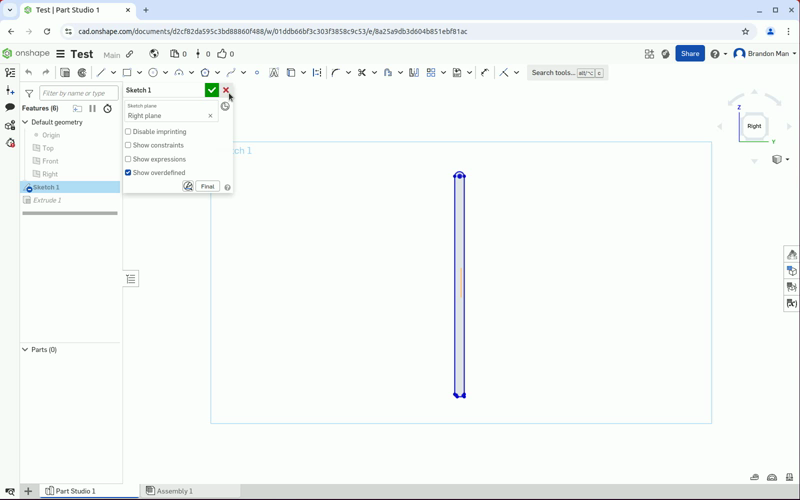
click(229, 92)
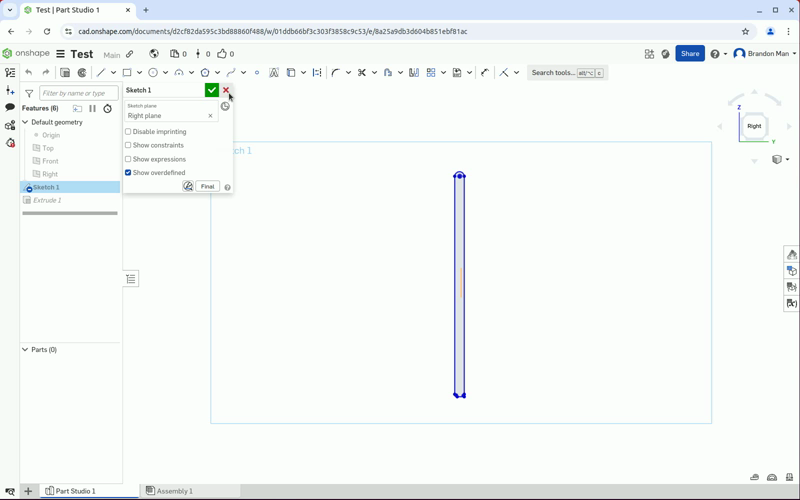
key(shift+s)
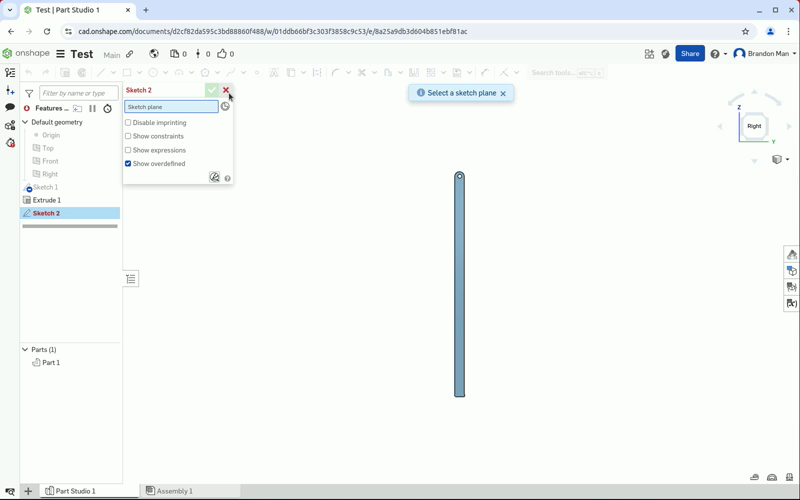
mouse_move(73, 176)
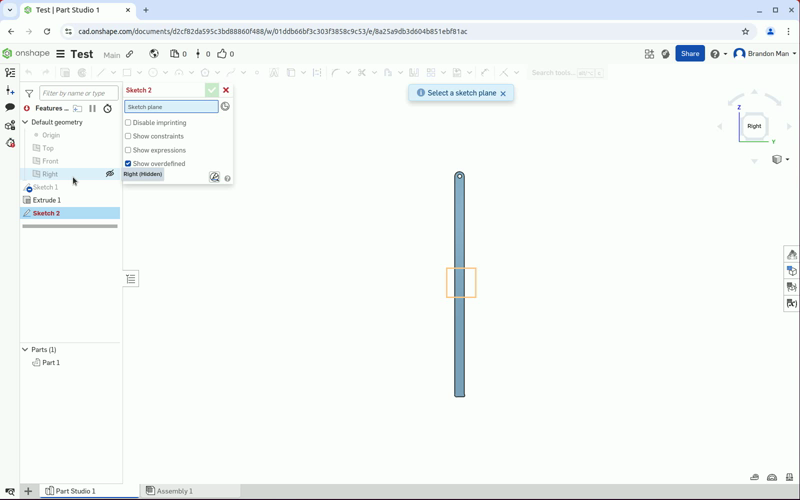
click(73, 176)
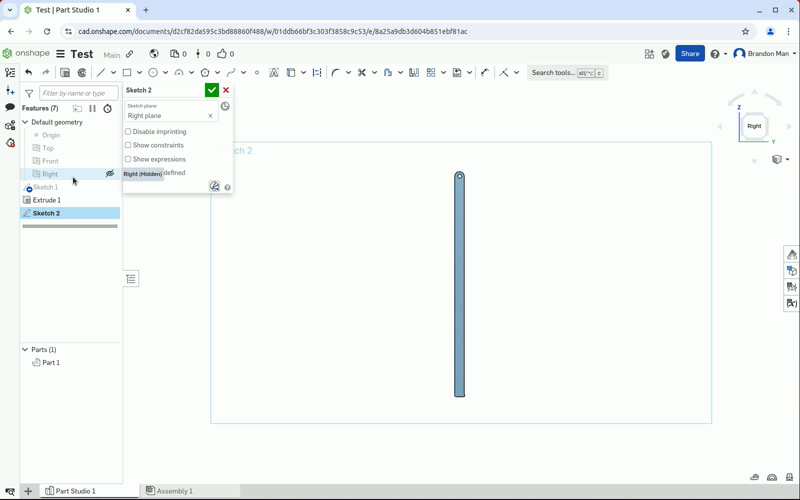
mouse_move(73, 352)
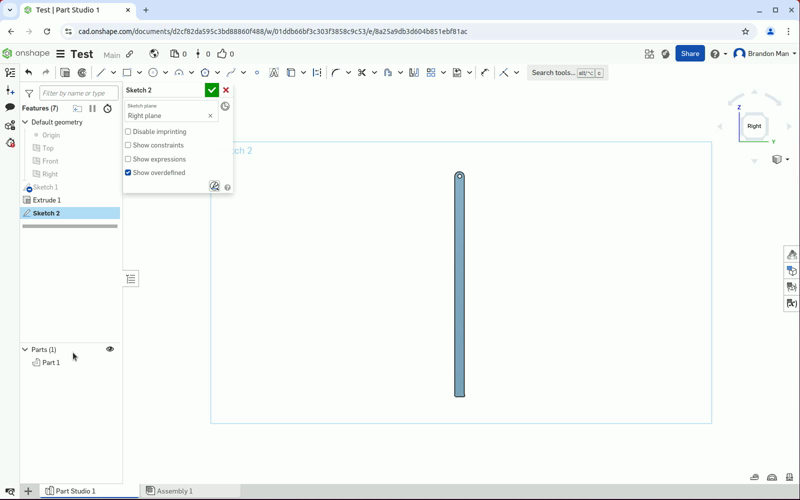
key(y)
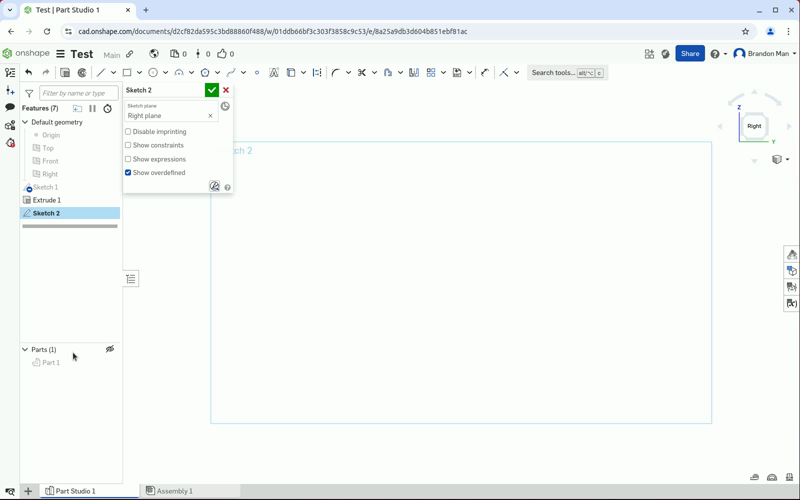
key(c)
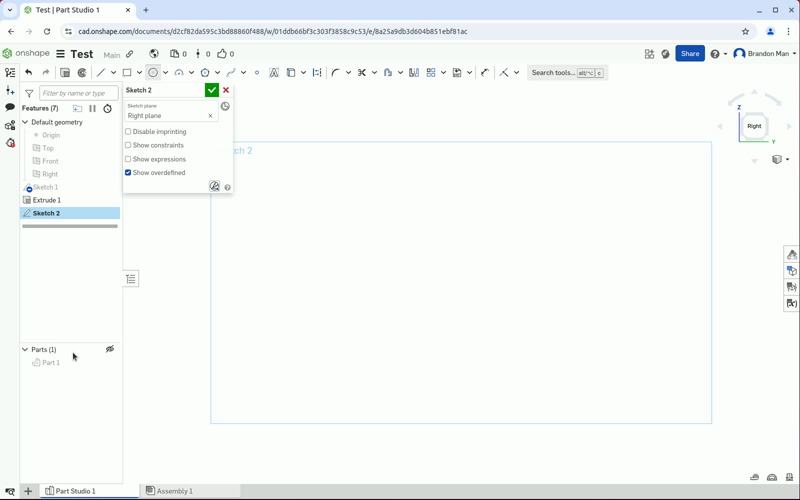
key_down(shift)
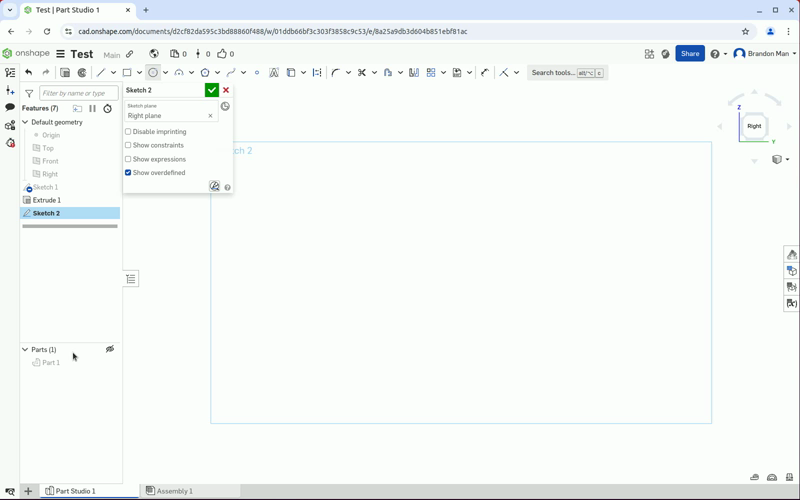
mouse_move(461, 176)
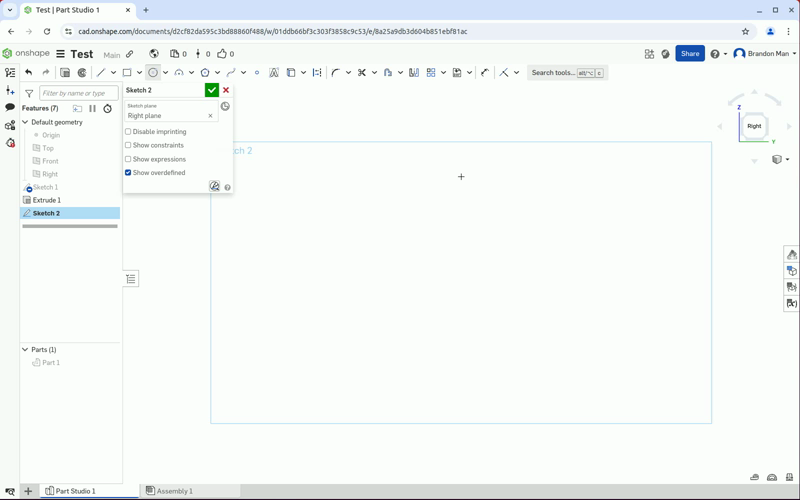
click(461, 176)
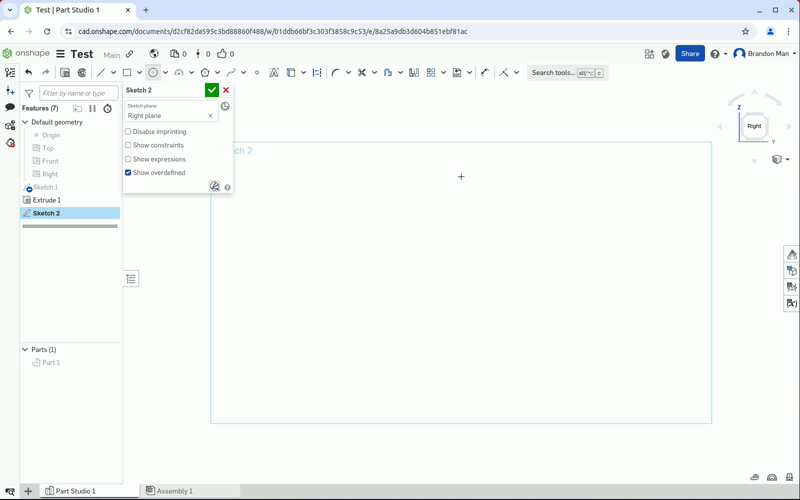
key_up(shift)
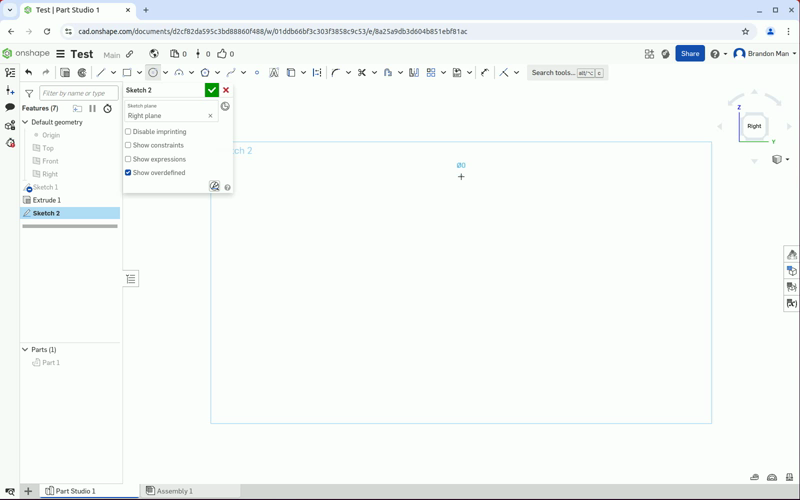
mouse_move(463, 176)
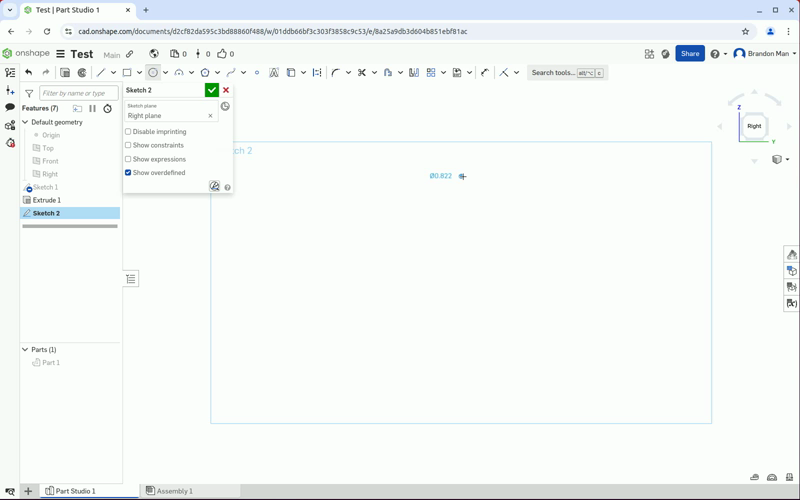
scroll(6)
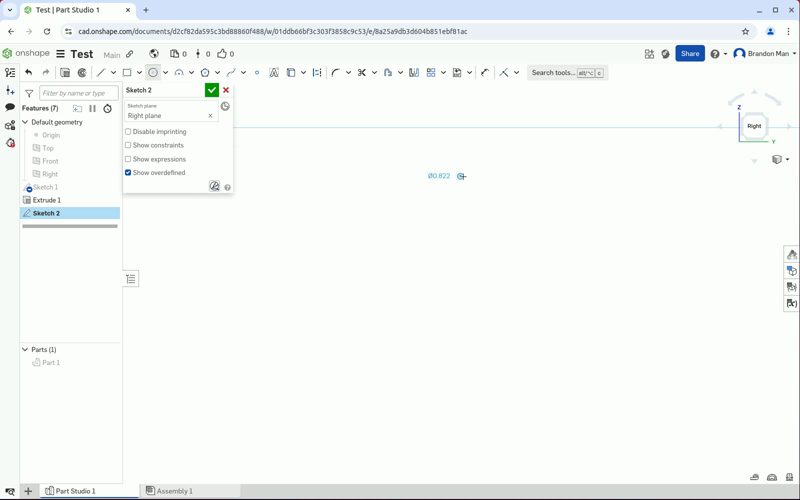
scroll(6)
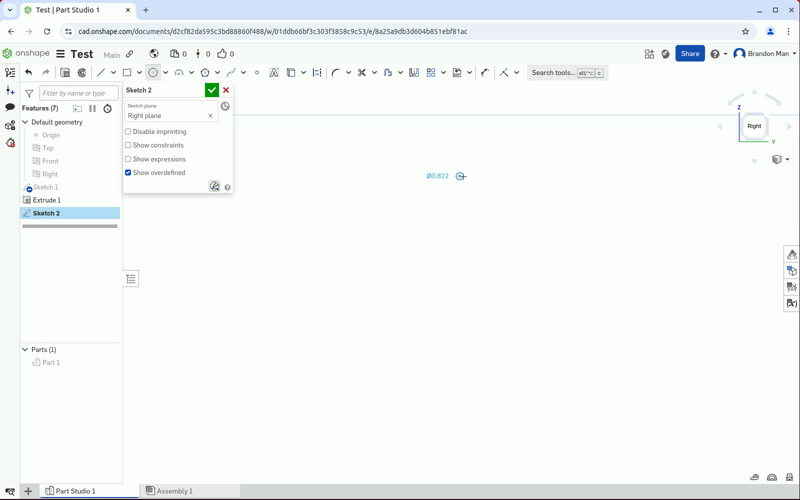
scroll(6)
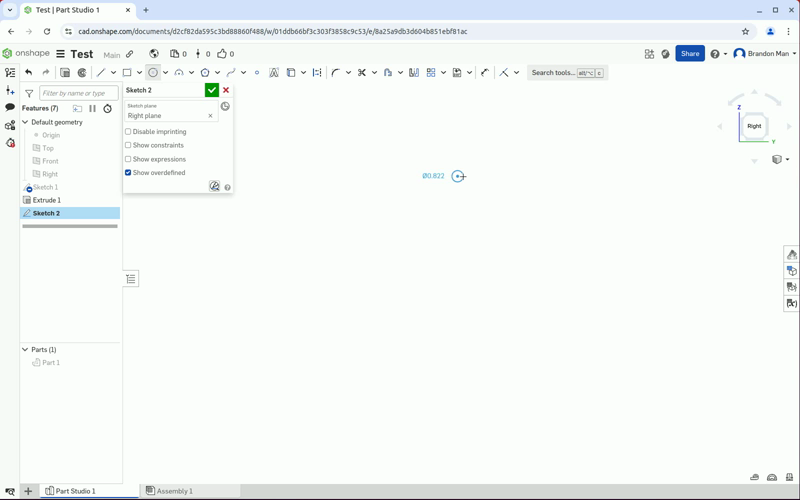
scroll(6)
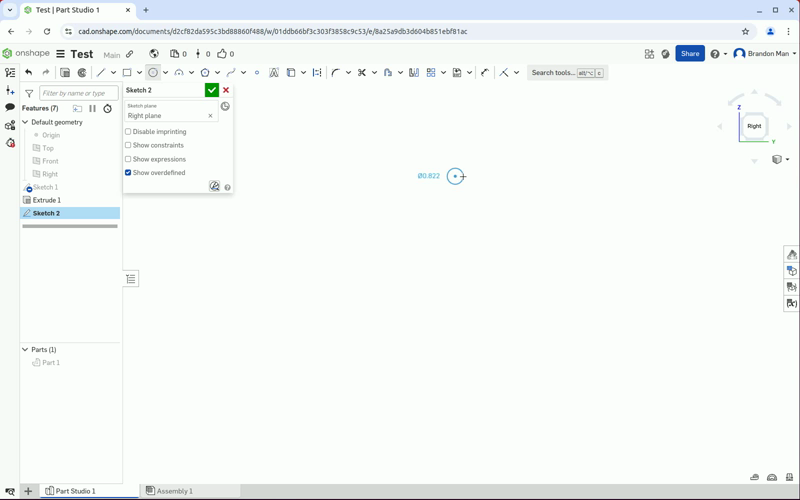
scroll(6)
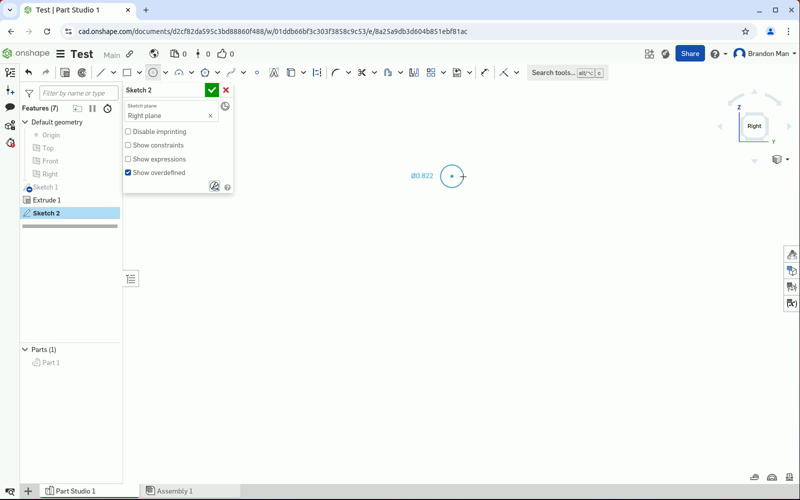
scroll(6)
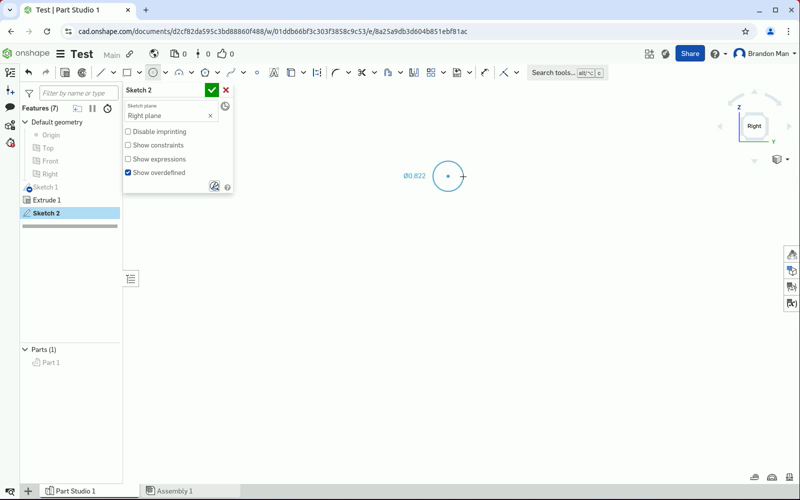
scroll(6)
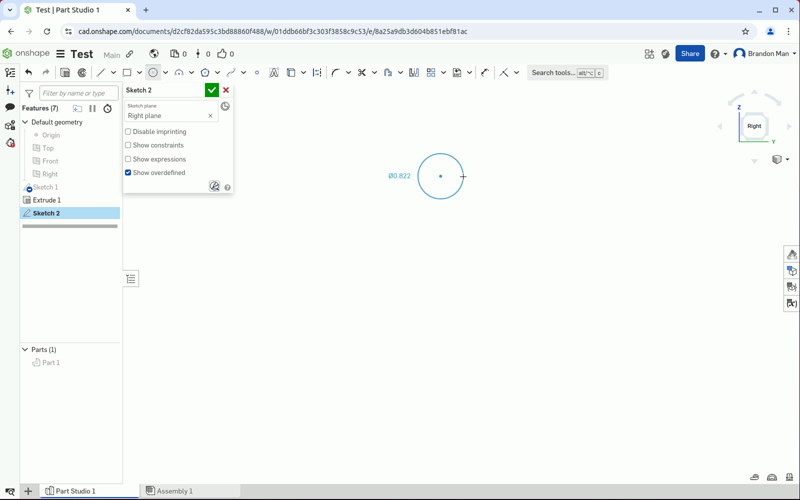
click(463, 176)
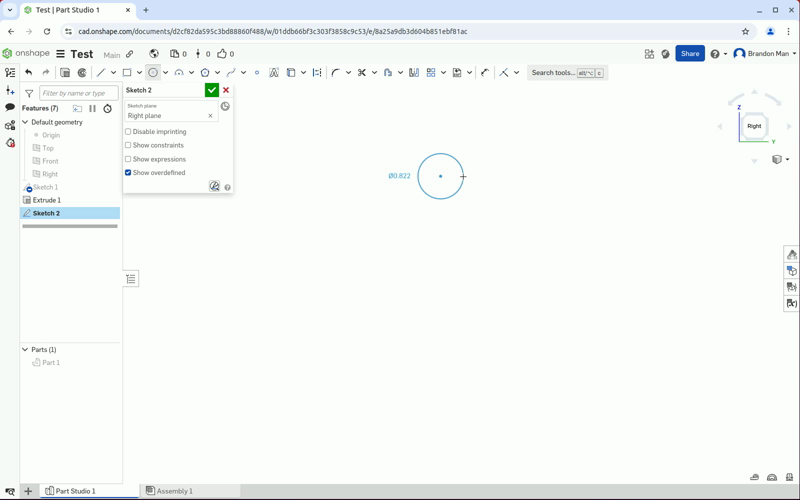
scroll(-6)
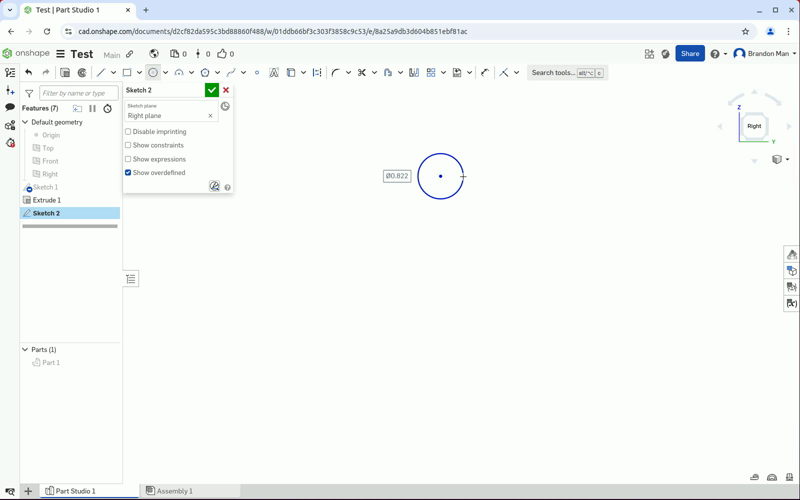
scroll(-6)
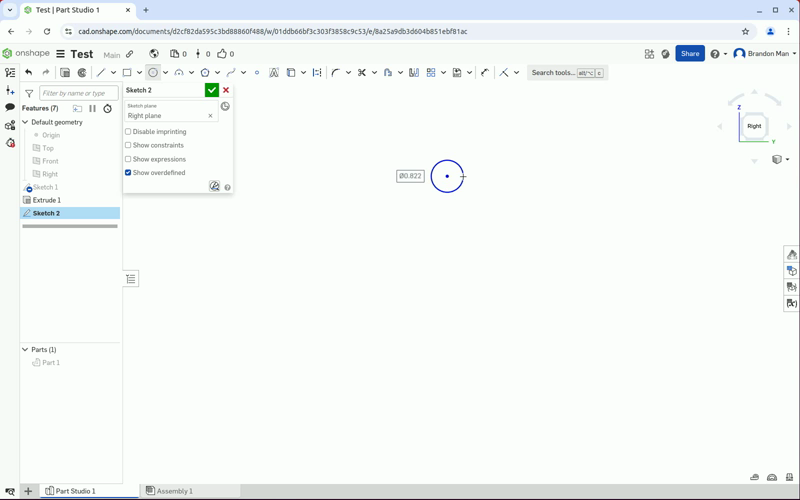
scroll(-6)
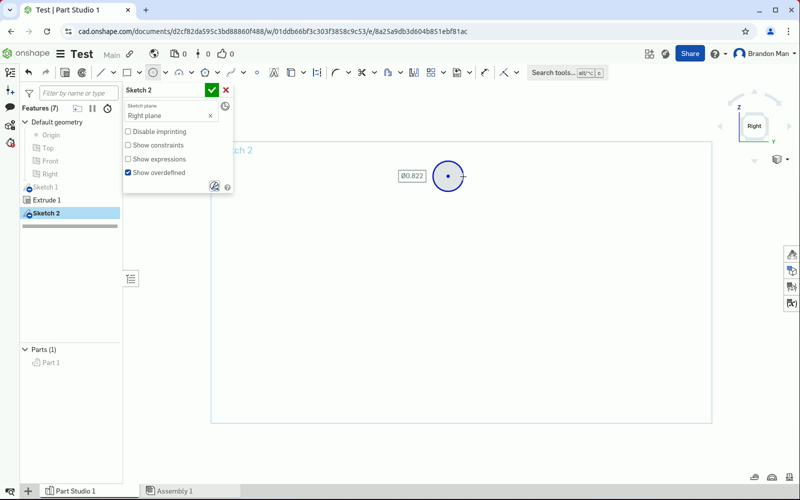
scroll(-6)
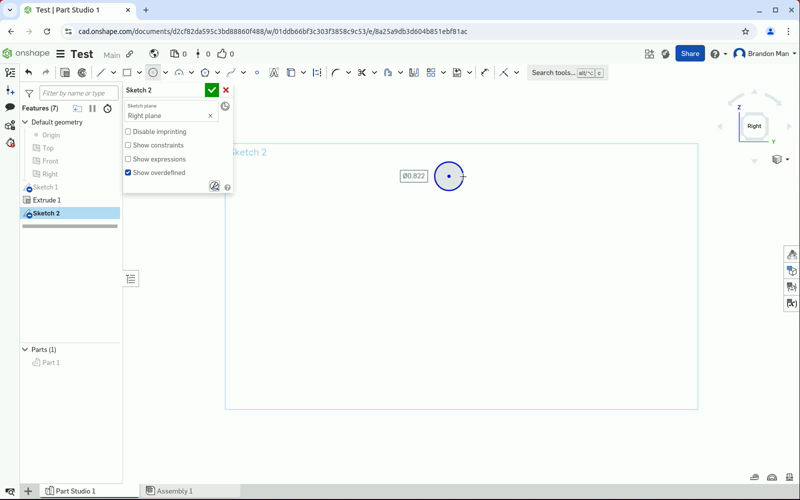
scroll(-6)
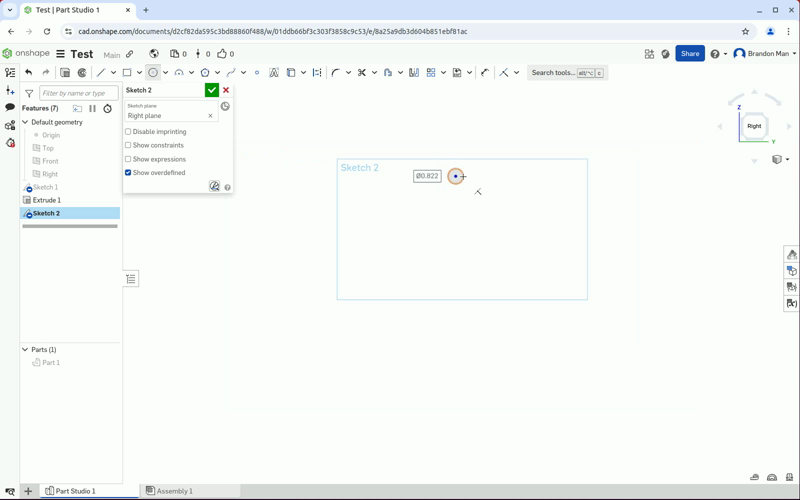
scroll(-6)
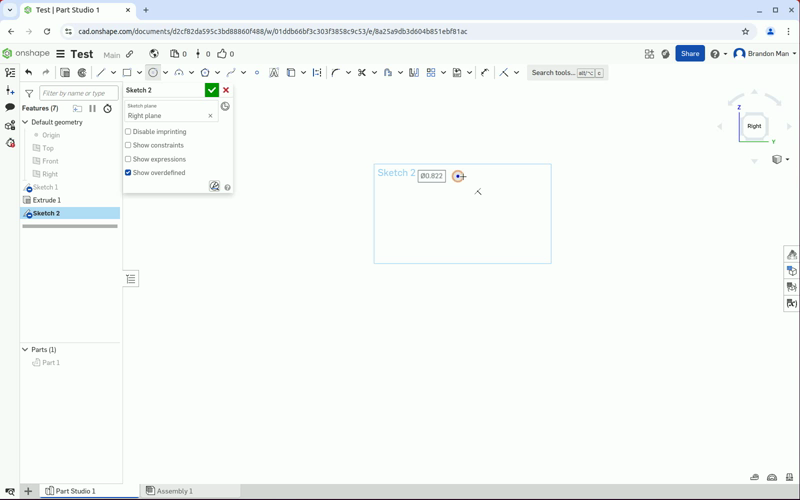
scroll(-6)
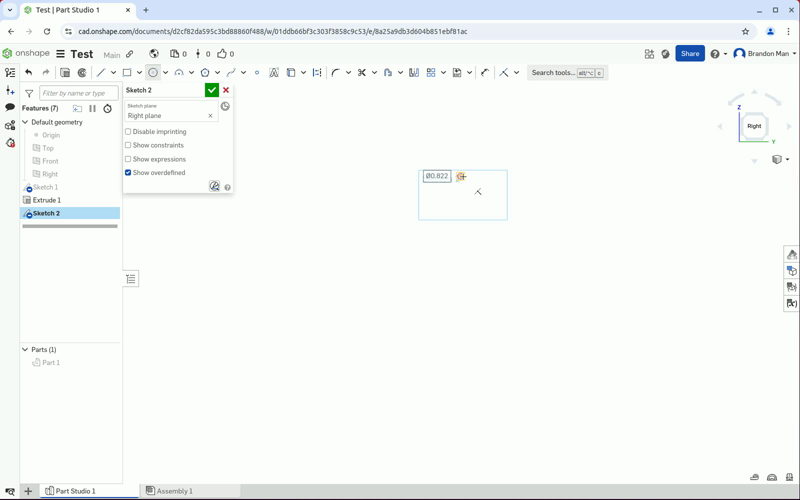
key(esc)
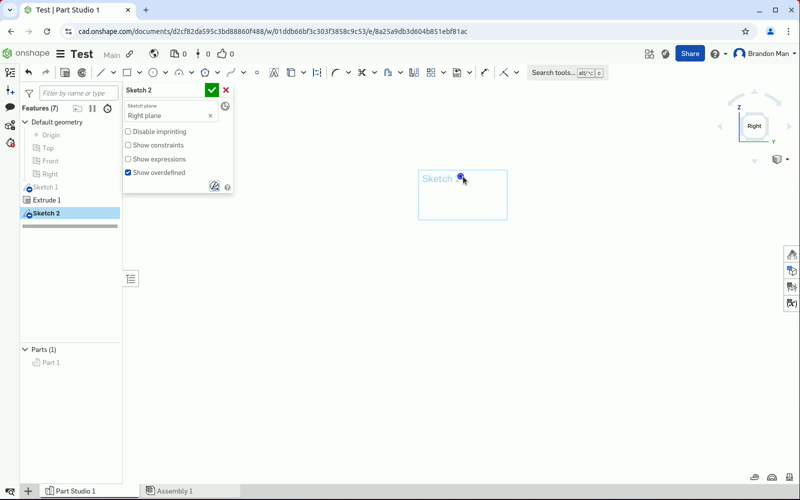
mouse_move(462, 176)
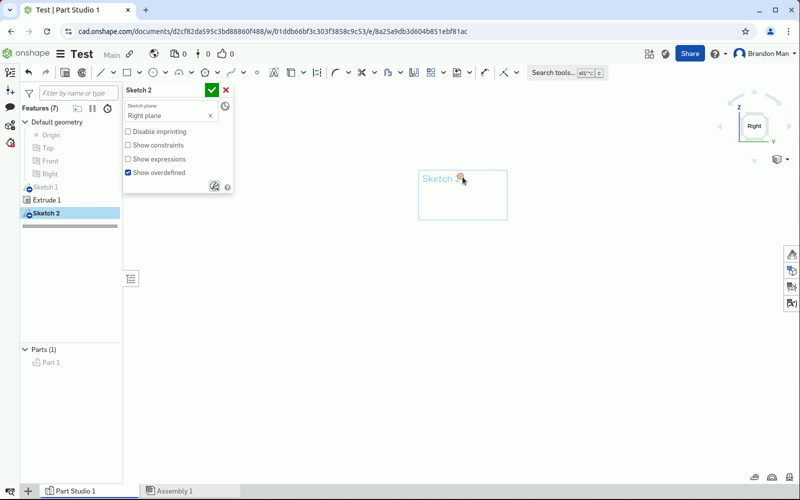
scroll(6)
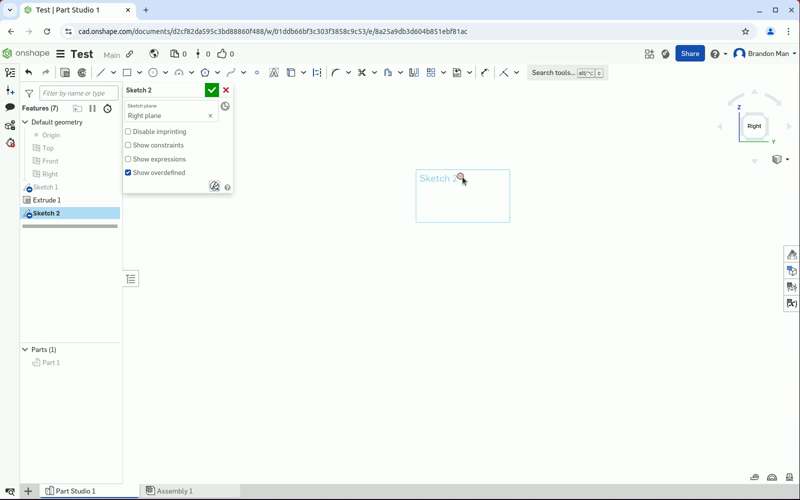
scroll(6)
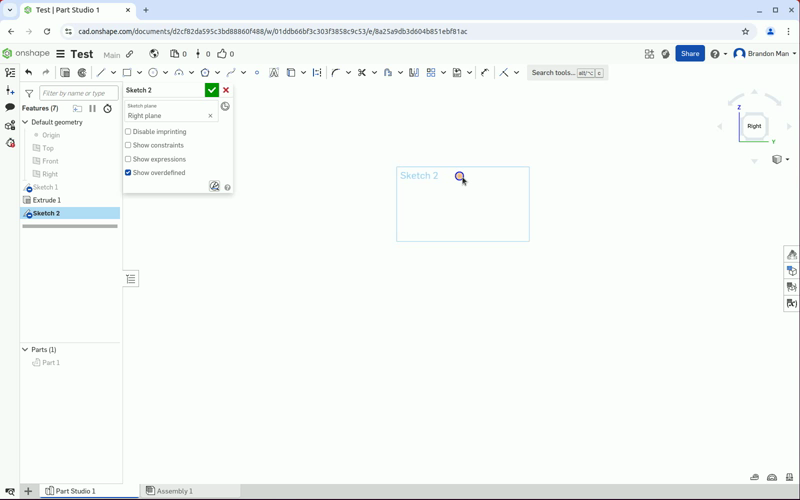
scroll(6)
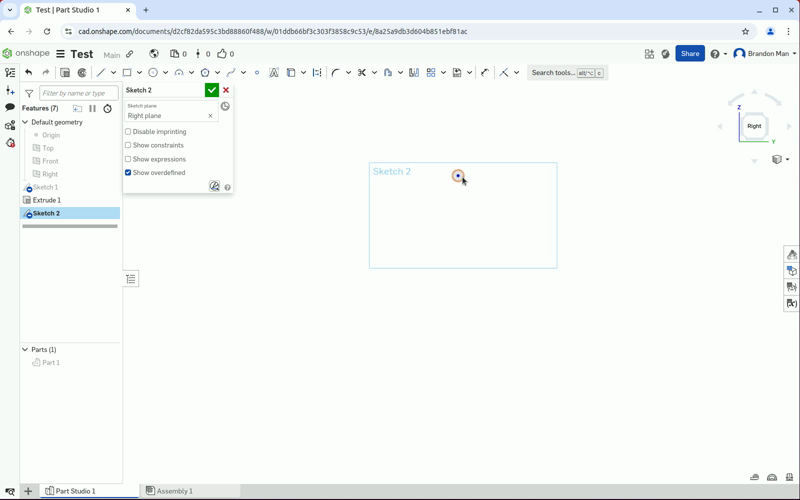
scroll(6)
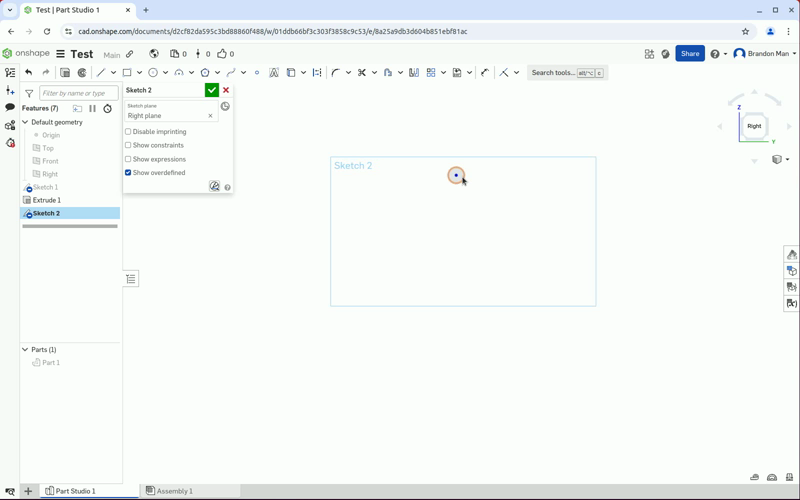
scroll(6)
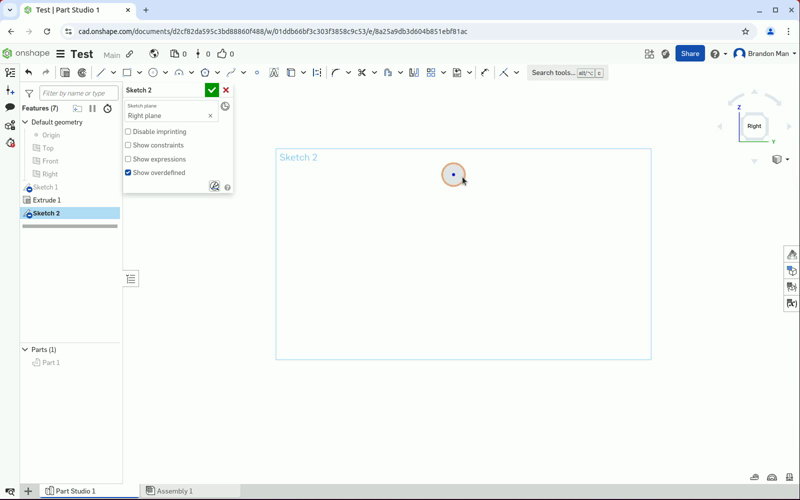
scroll(6)
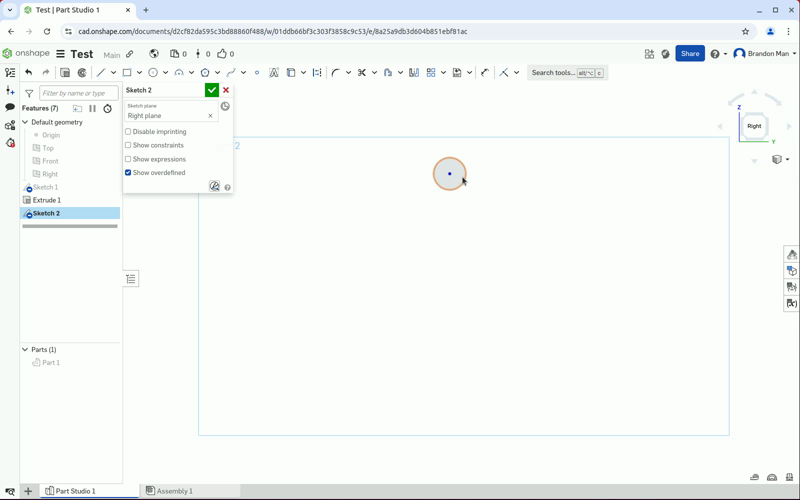
scroll(6)
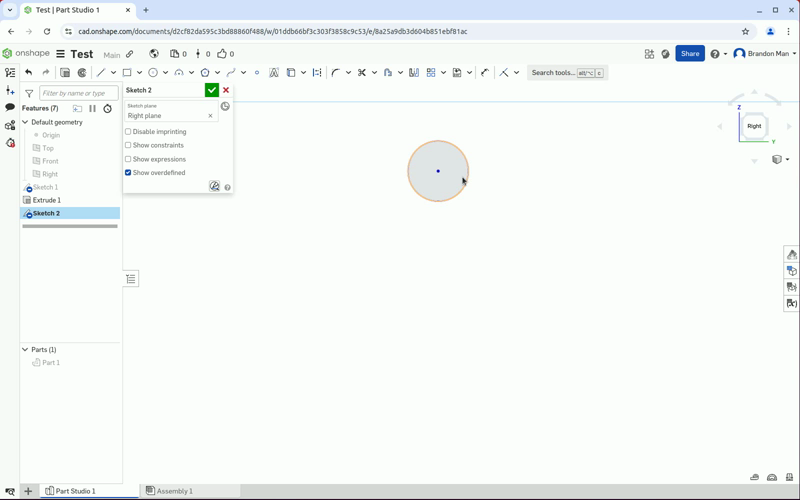
click(462, 176)
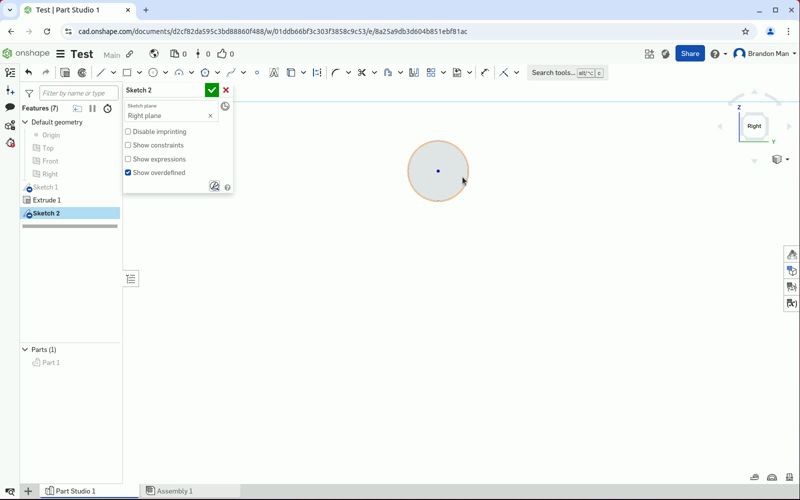
scroll(-6)
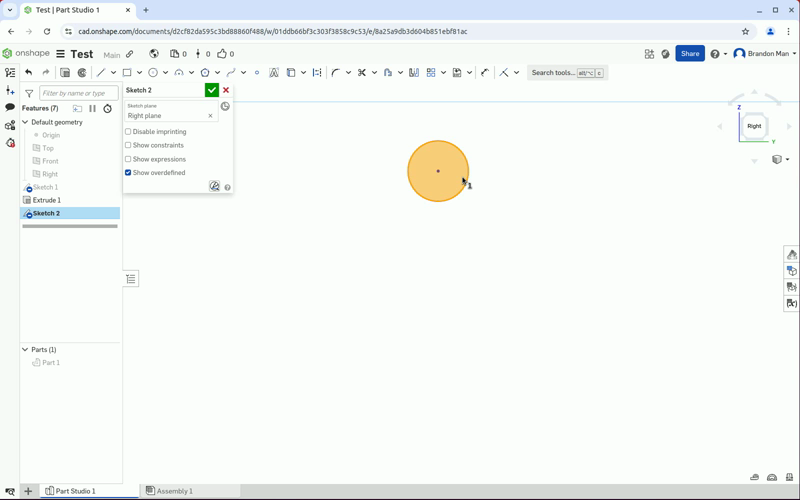
scroll(-6)
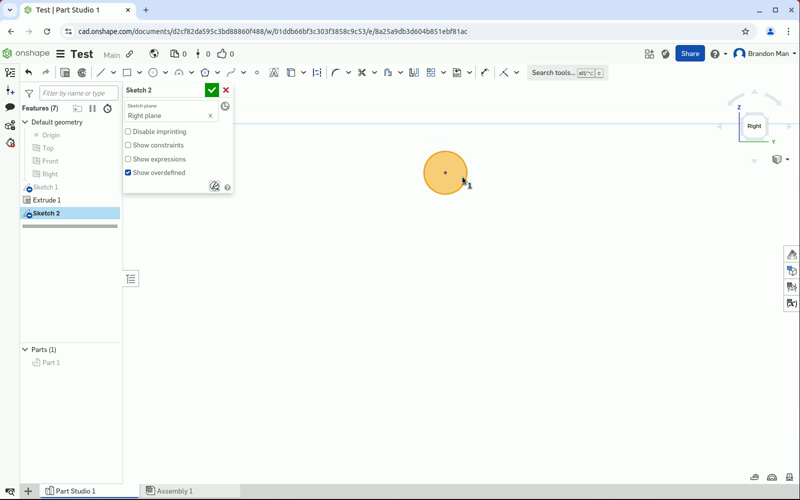
scroll(-6)
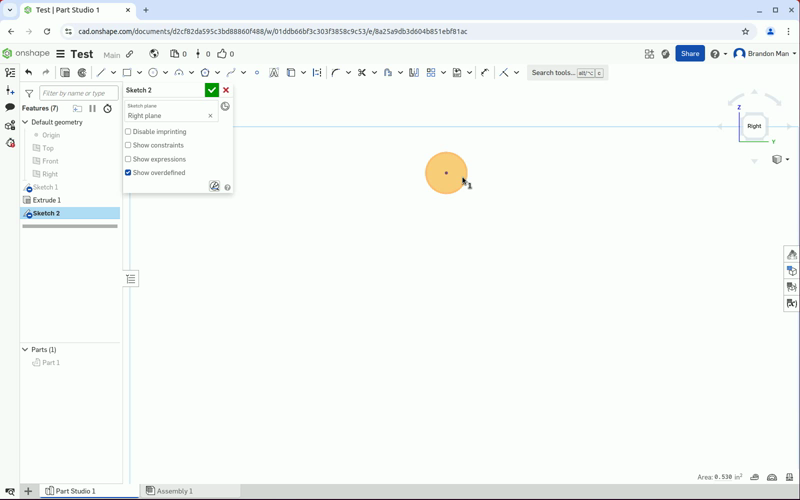
scroll(-6)
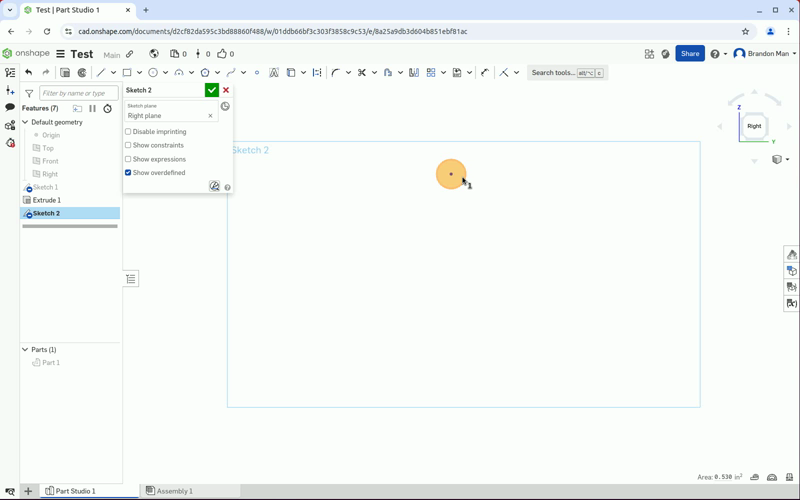
scroll(-6)
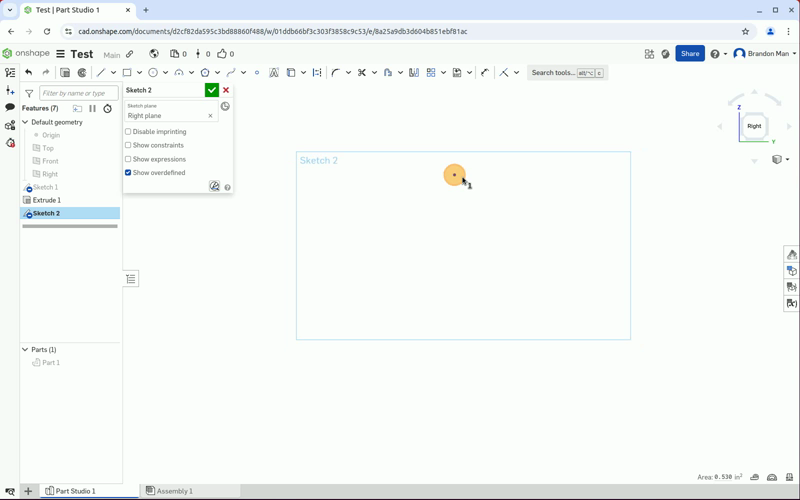
scroll(-6)
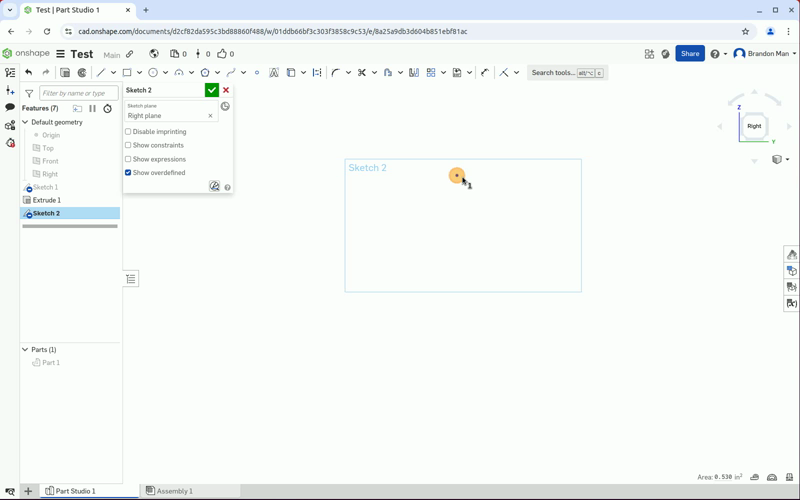
scroll(-6)
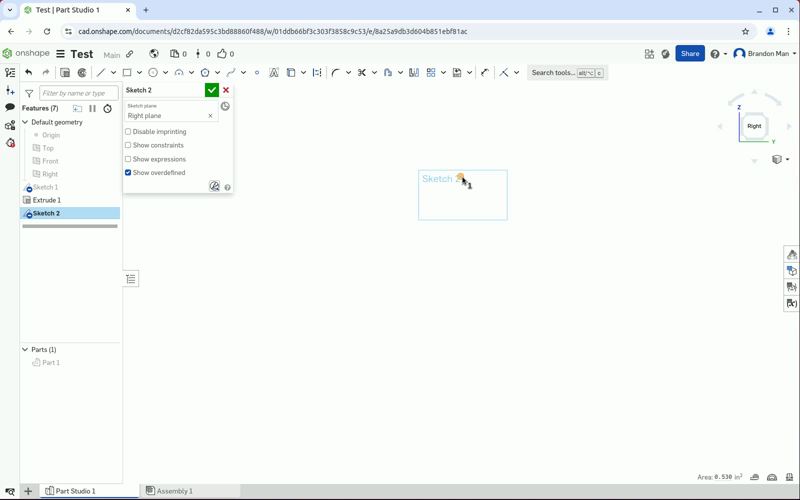
mouse_move(73, 352)
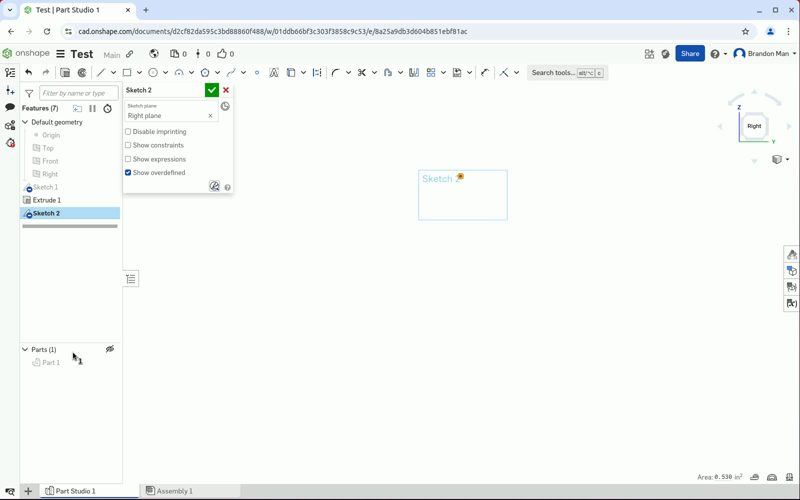
key(shift+y)
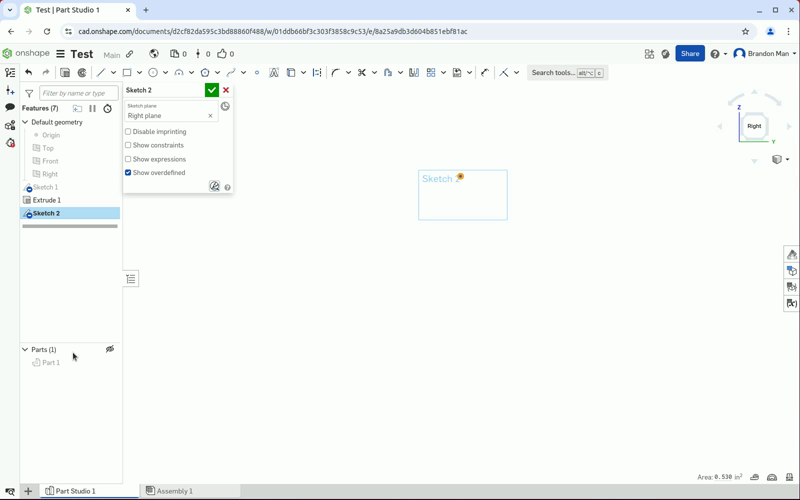
key(shift+e)
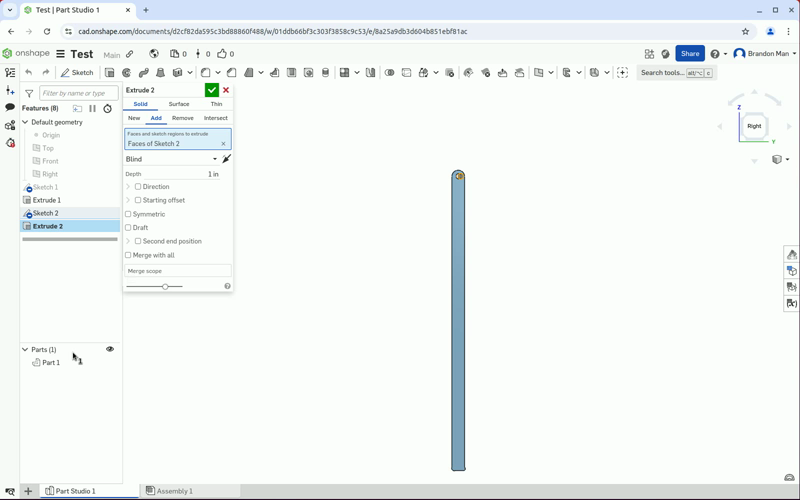
mouse_move(143, 106)
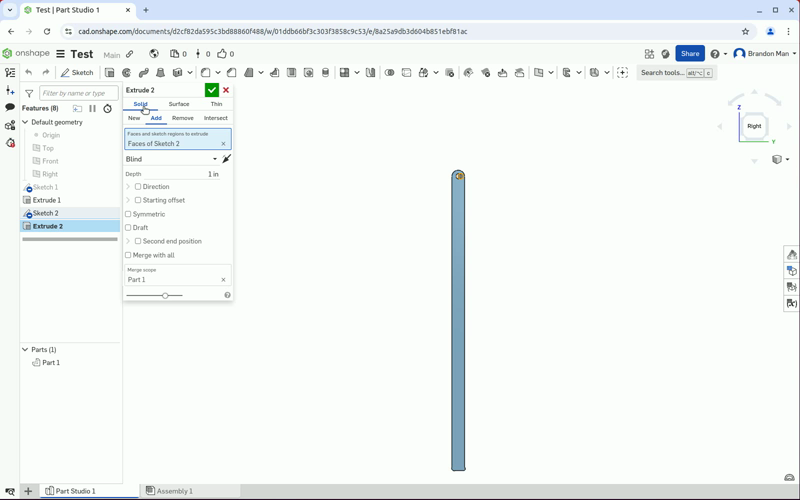
click(143, 106)
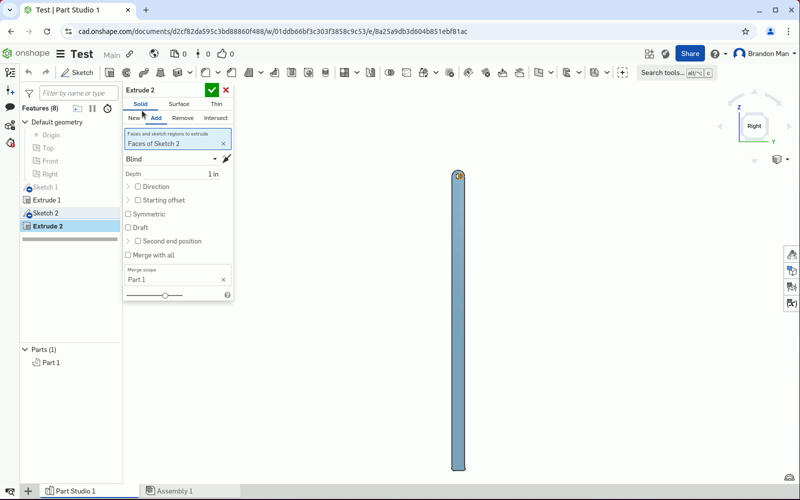
mouse_move(137, 120)
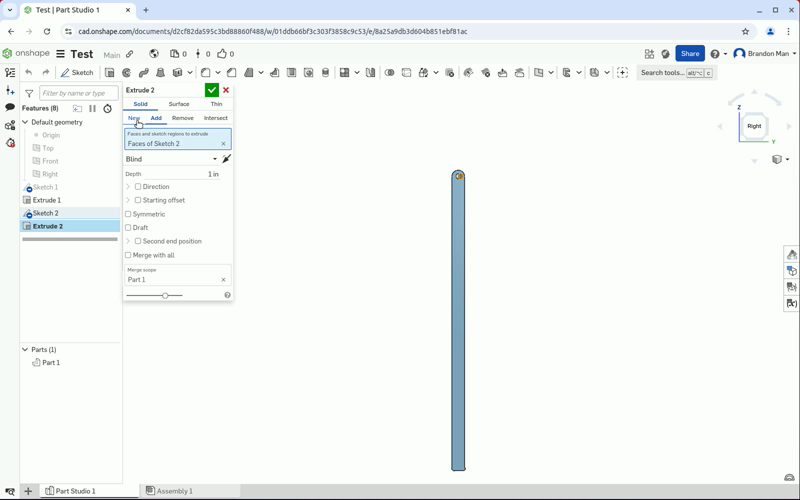
click(137, 120)
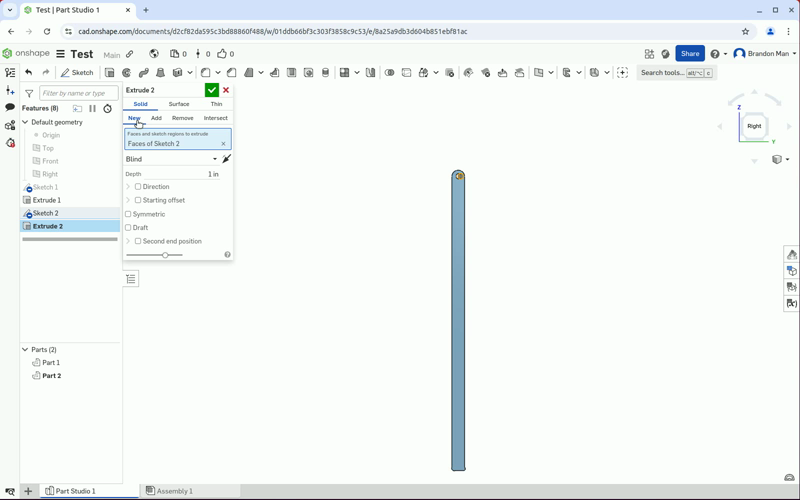
key(tab, 4)
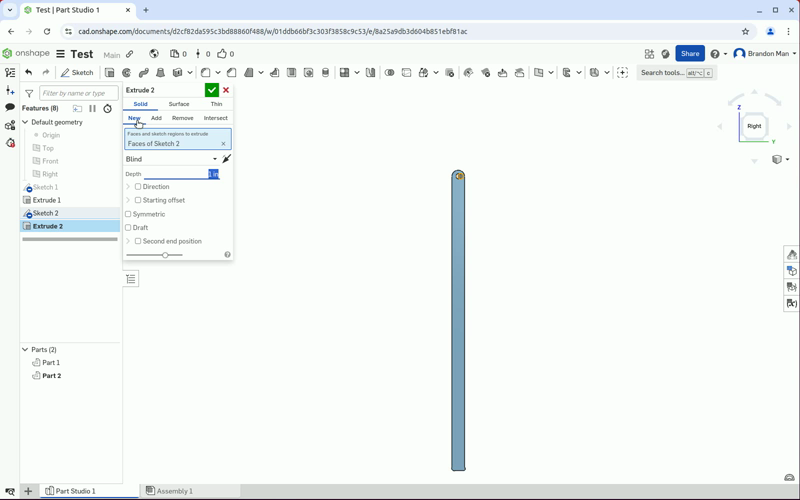
text(2.648)
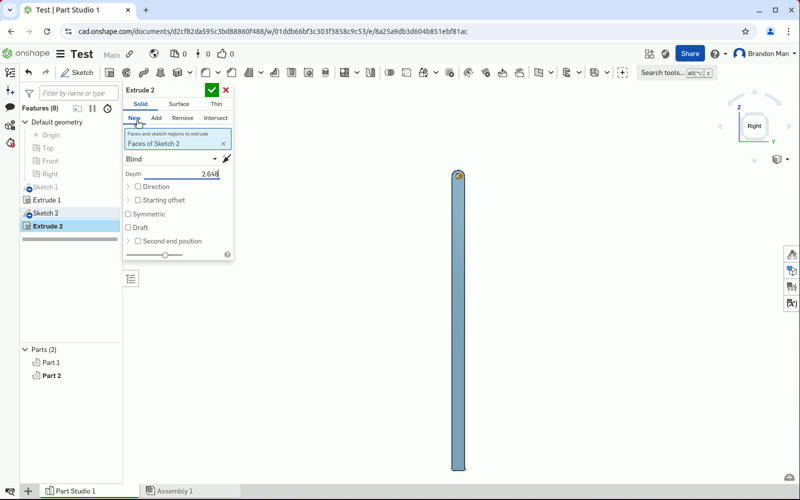
key(enter)
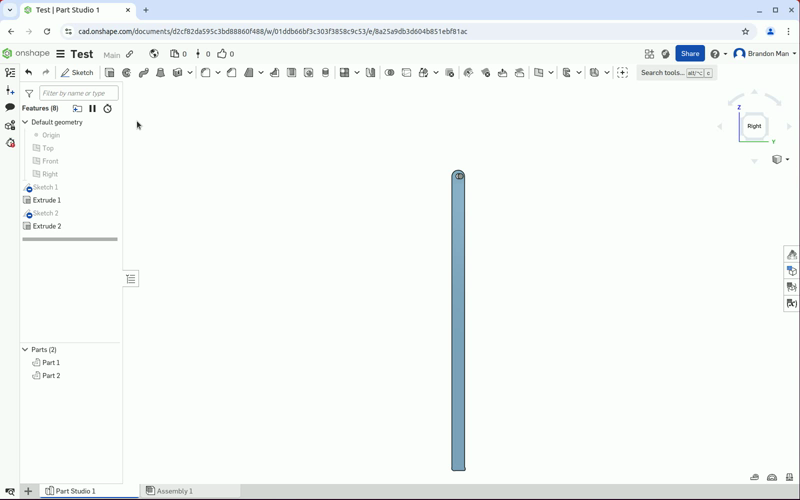
key(shift+h)
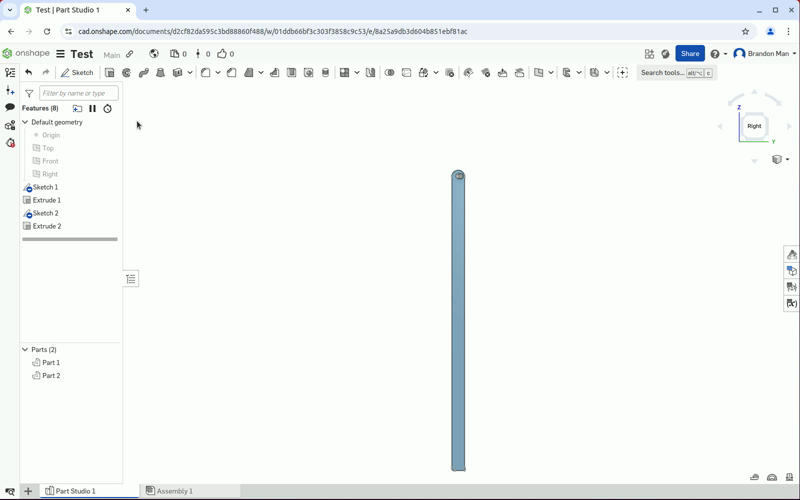
key(shift+h)
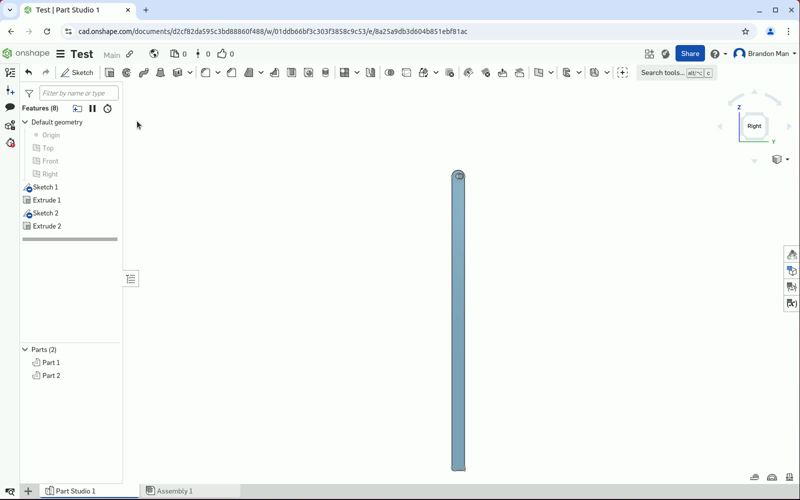
key(shift+7)
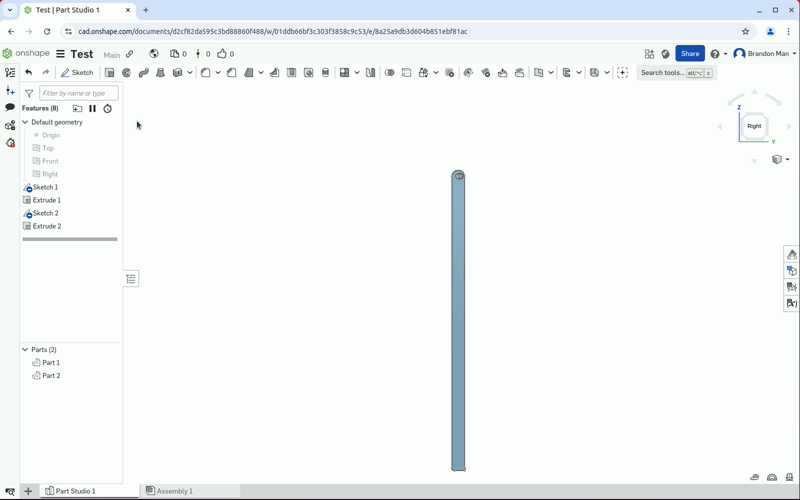
key(right, 2)
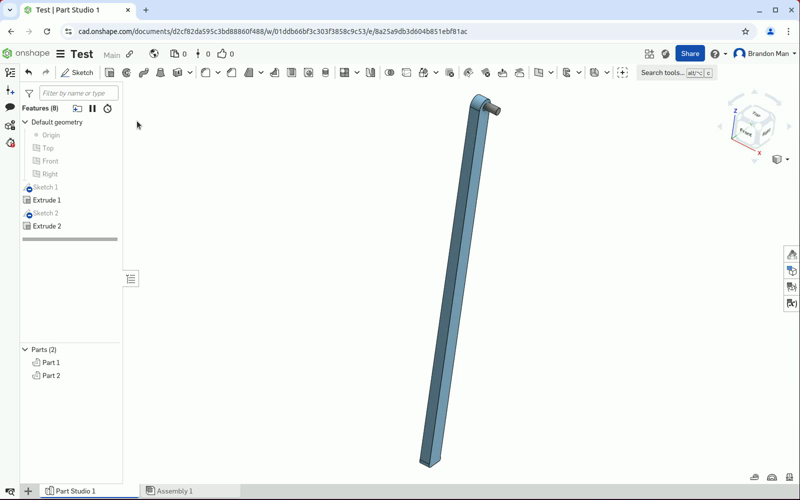
key(down, 2)
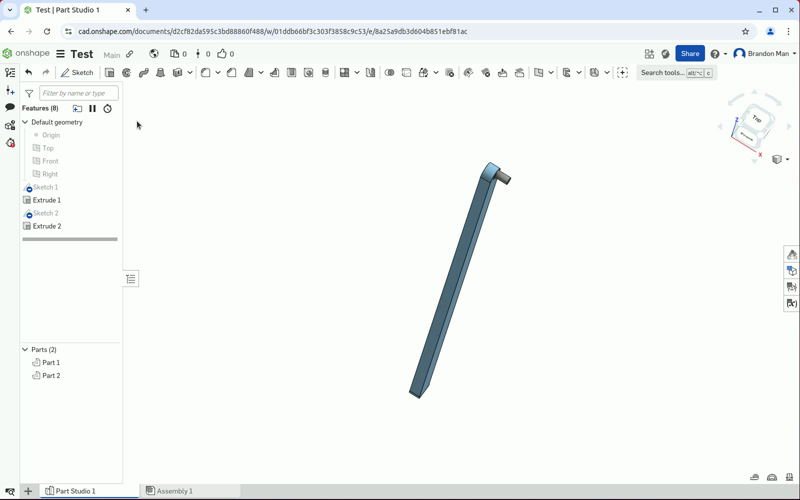
key(up, 2)
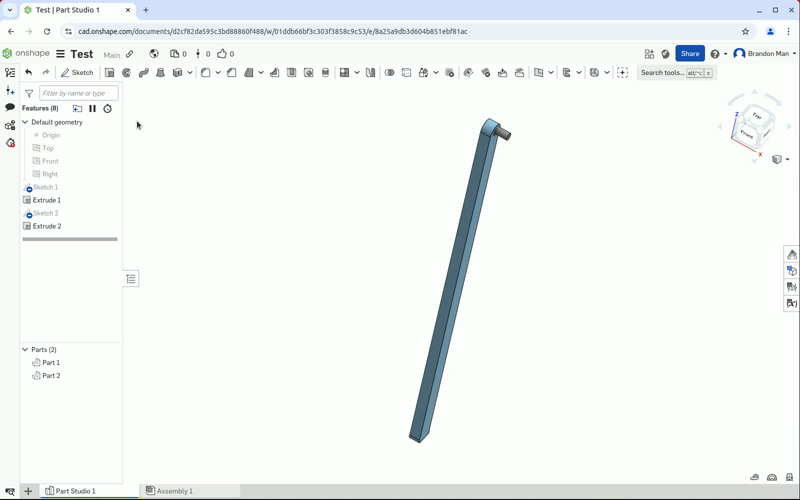
key(left, 2)
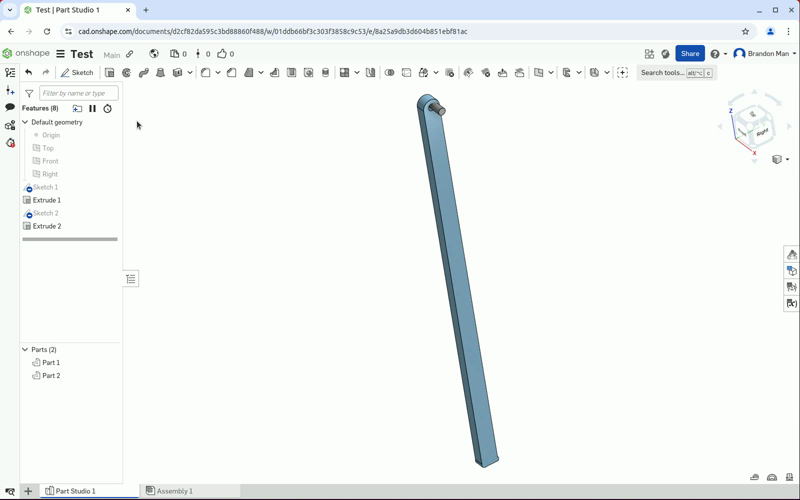
mouse_move(73, 189)
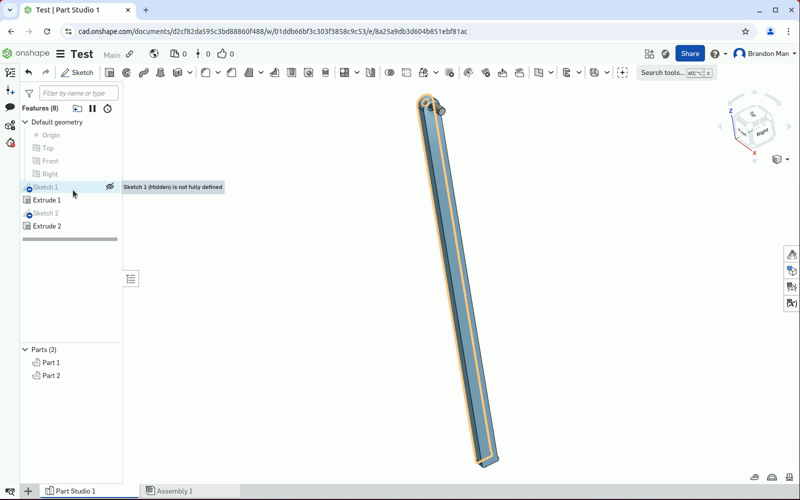
click(73, 189)